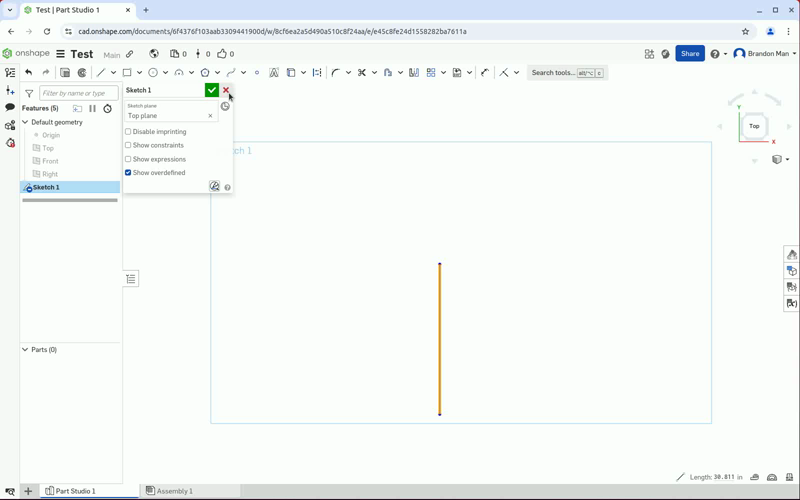
key(shift+h)
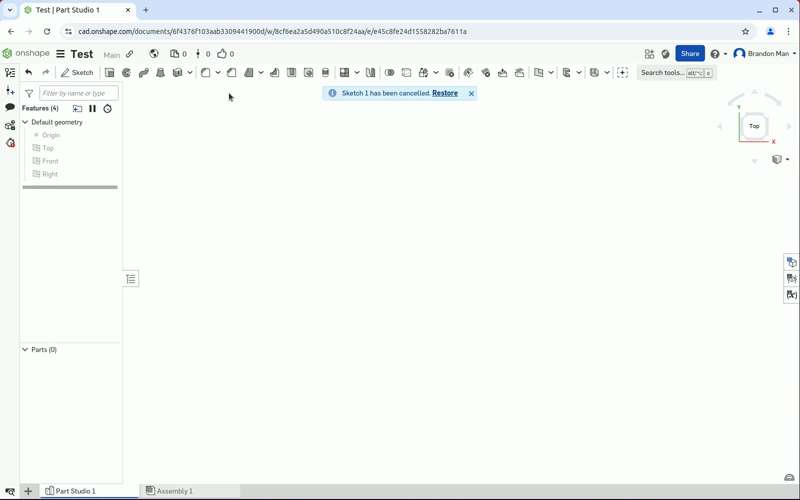
mouse_move(73, 352)
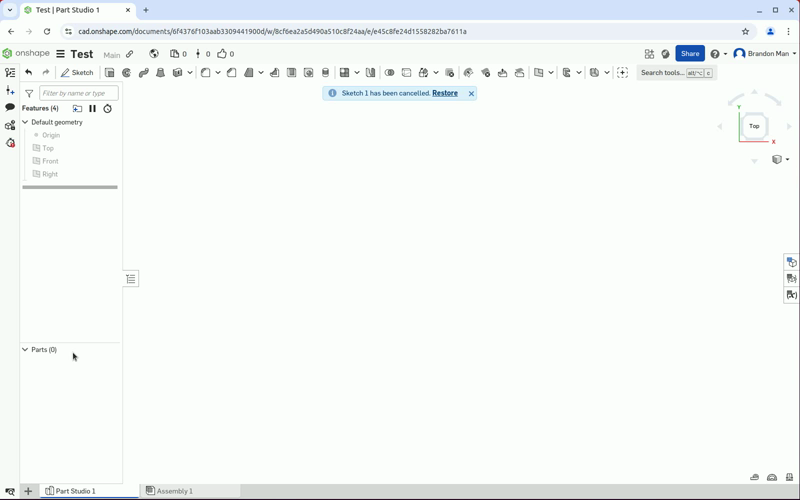
key(y)
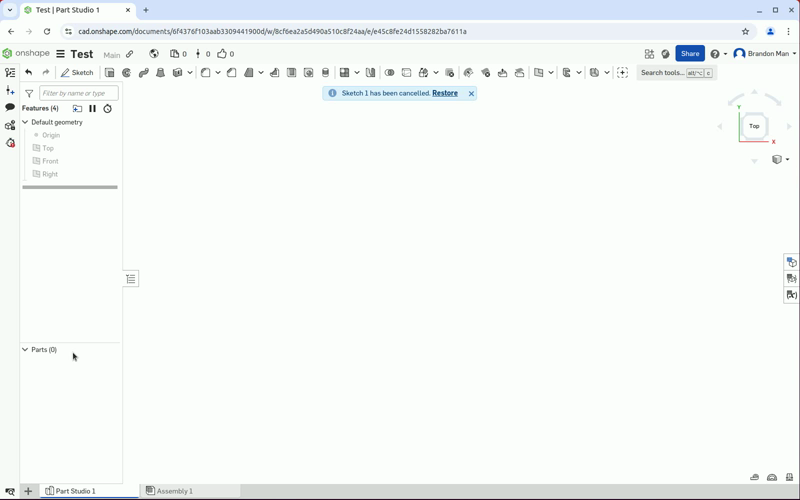
key(shift+p)
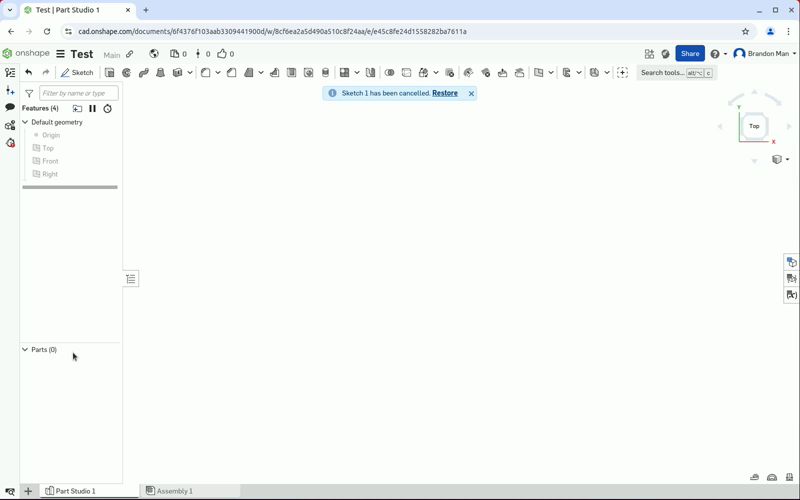
key(space)
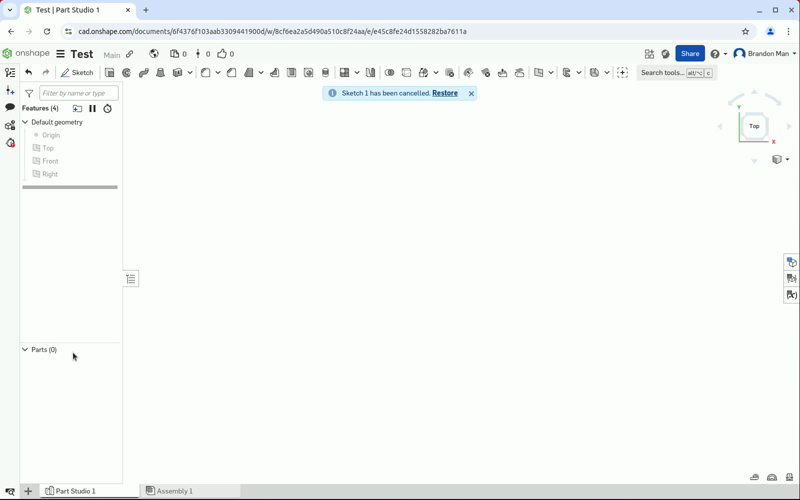
key_down(shift)
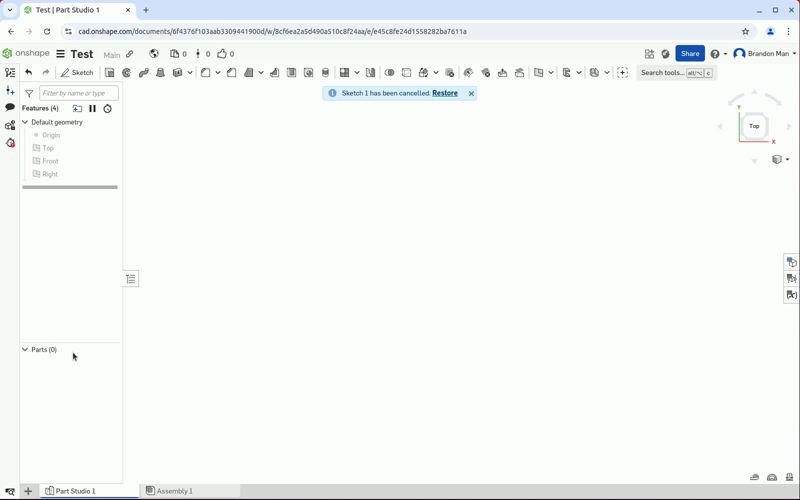
key(up)
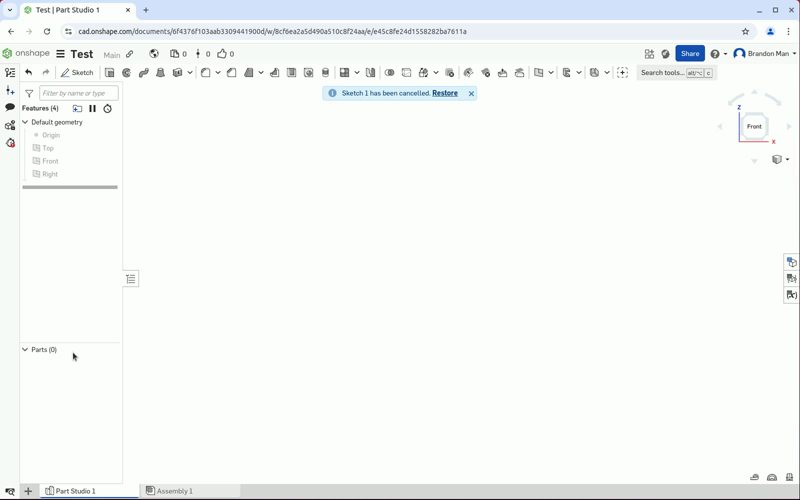
key_up(shift)
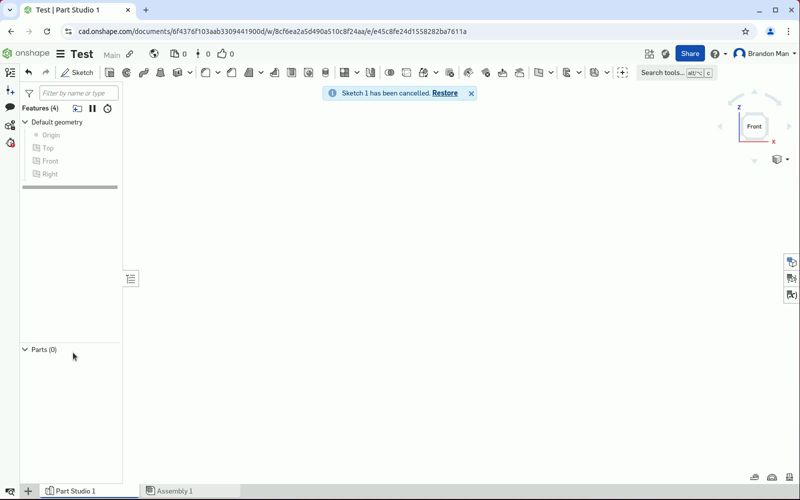
mouse_move(73, 352)
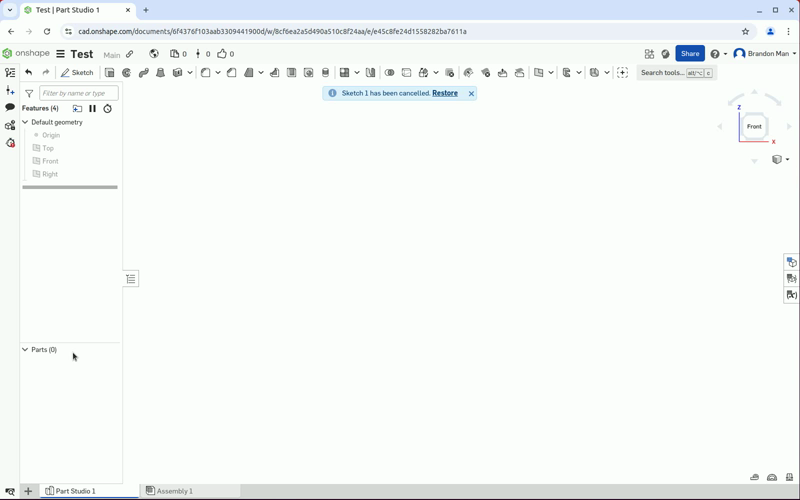
key(shift+y)
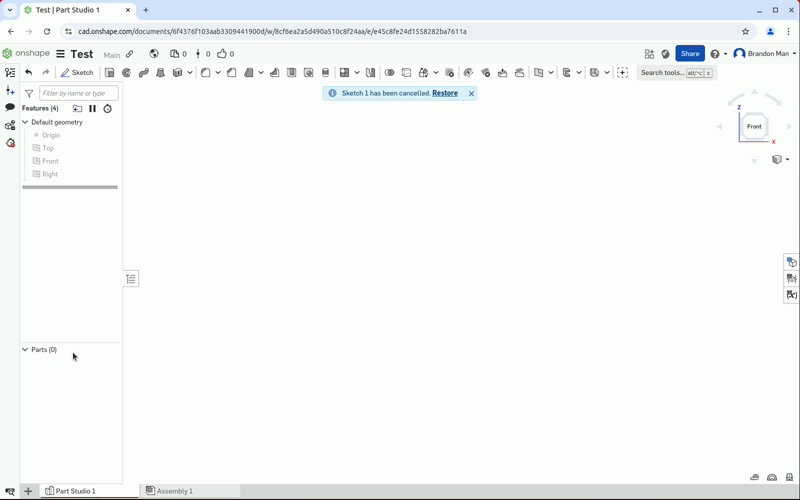
key(shift+s)
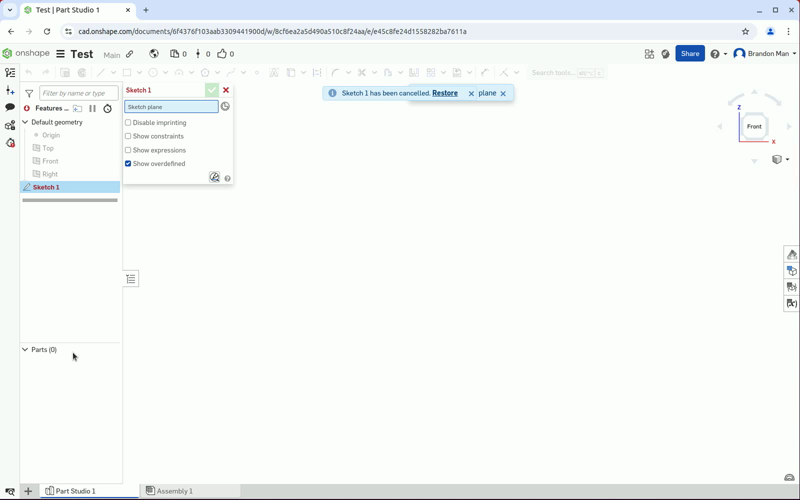
mouse_move(73, 163)
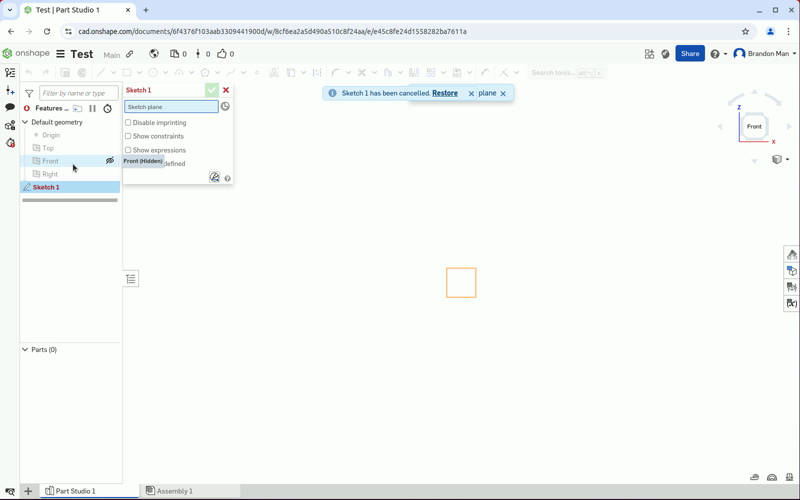
click(73, 163)
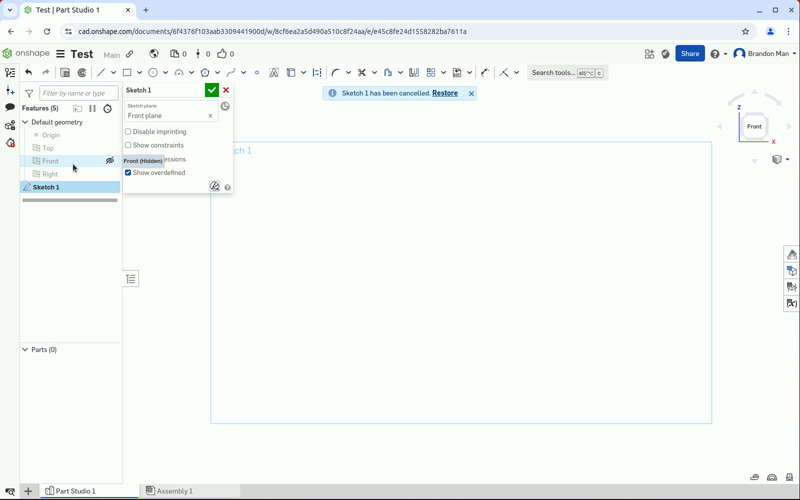
mouse_move(73, 352)
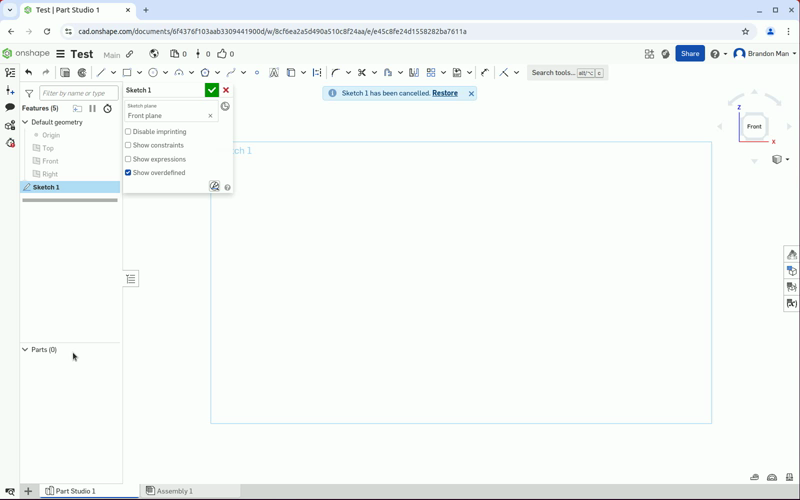
key(y)
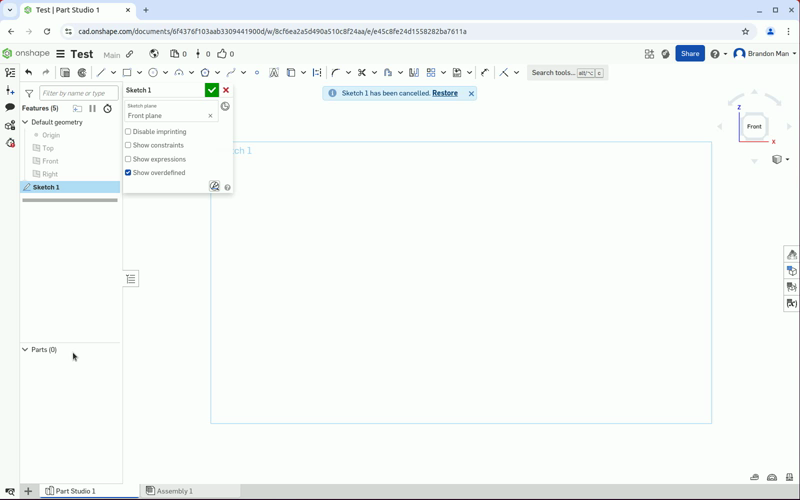
key(l)
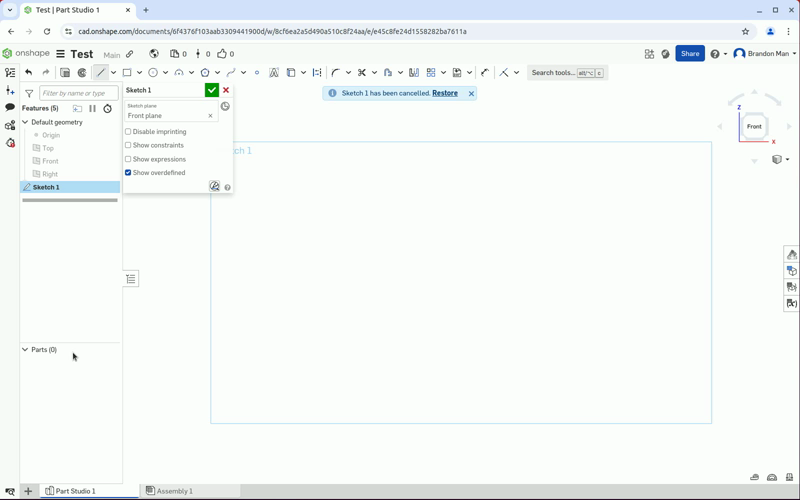
key_down(shift)
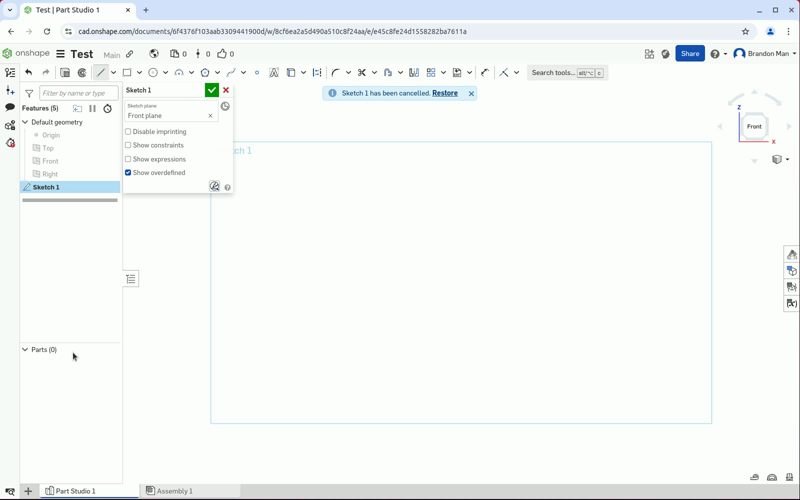
mouse_move(366, 301)
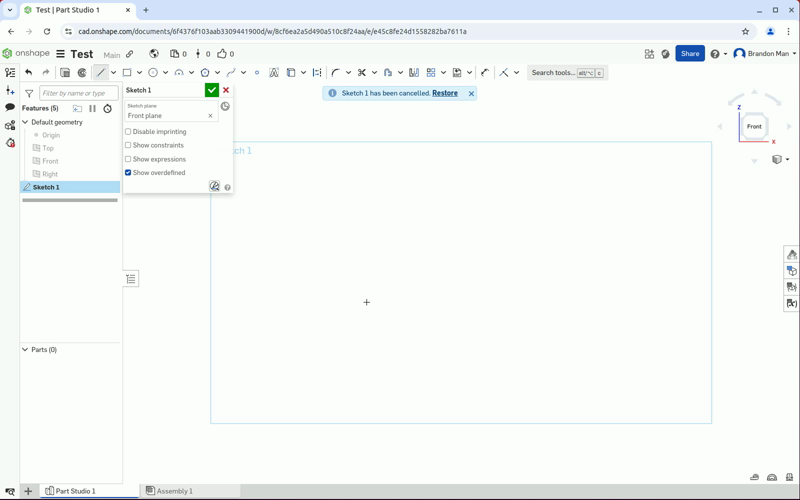
click(366, 301)
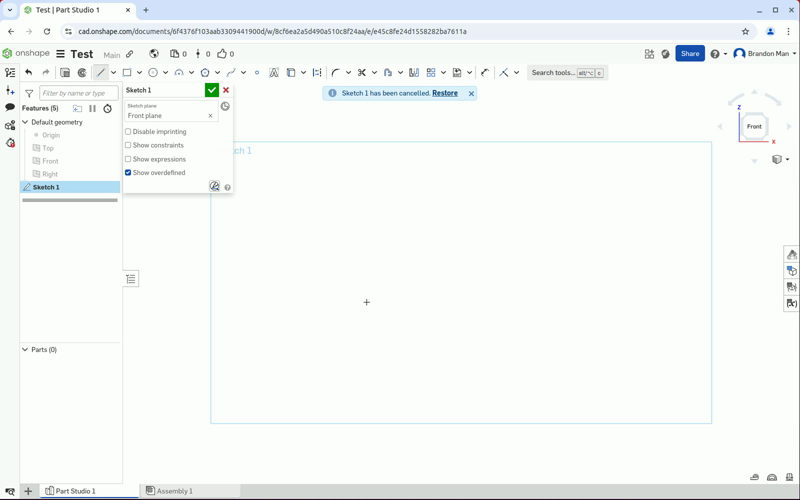
key_up(shift)
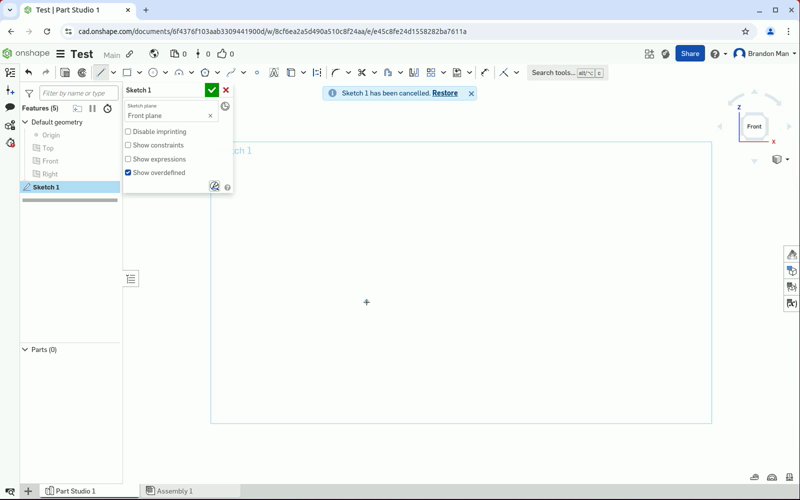
key_down(shift)
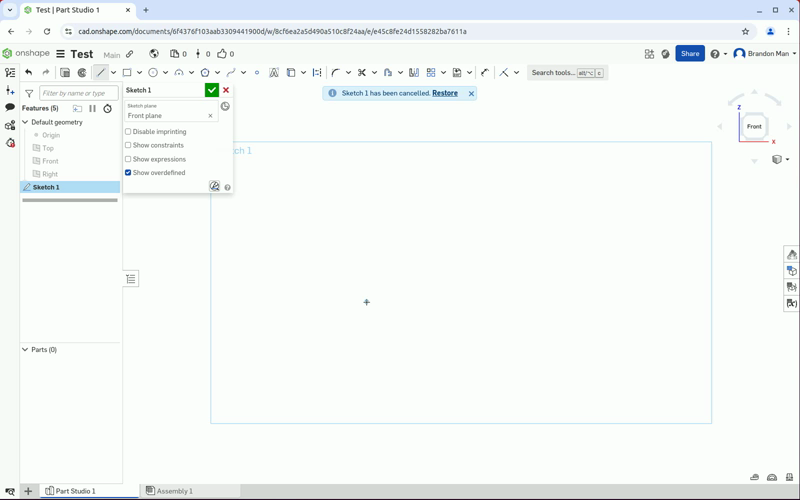
mouse_move(459, 301)
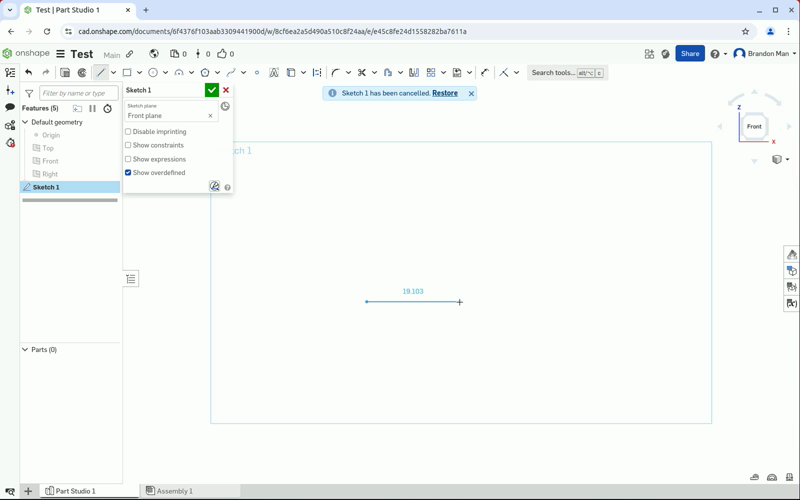
click(459, 301)
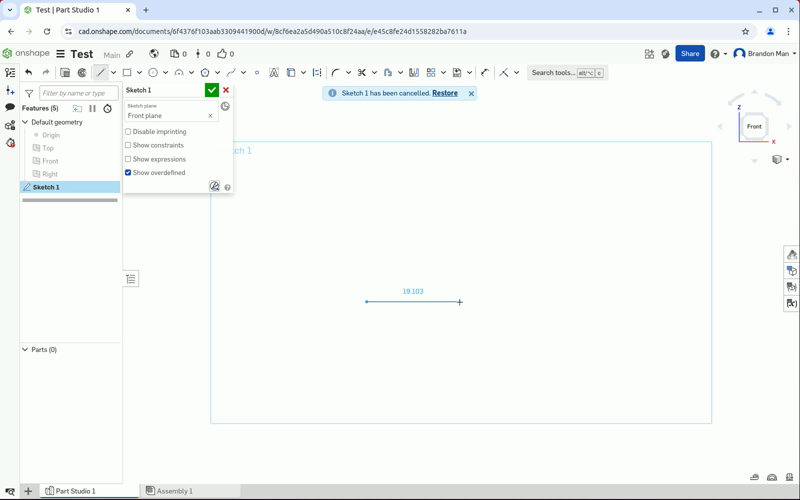
key_up(shift)
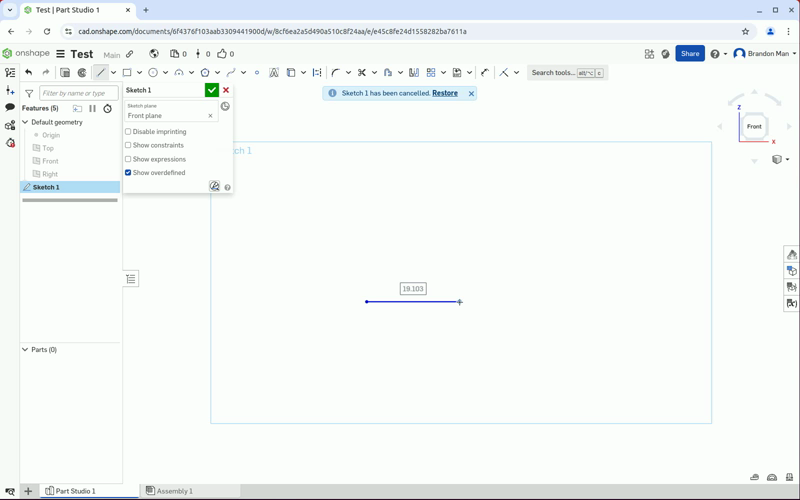
key_down(shift)
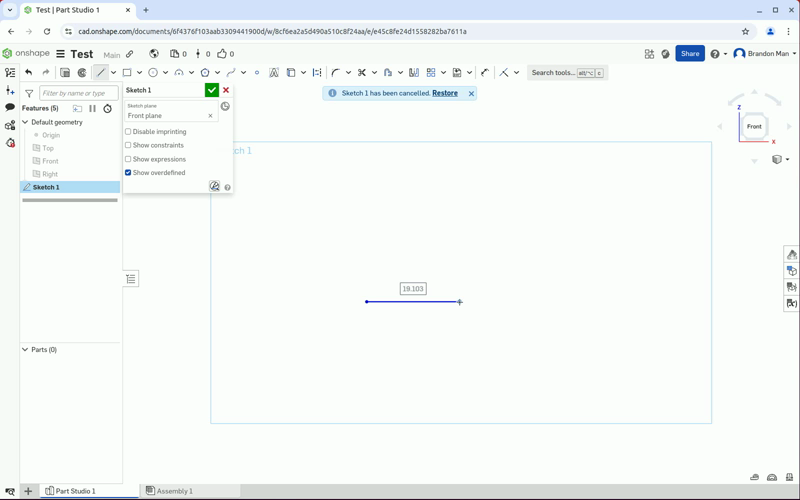
mouse_move(552, 301)
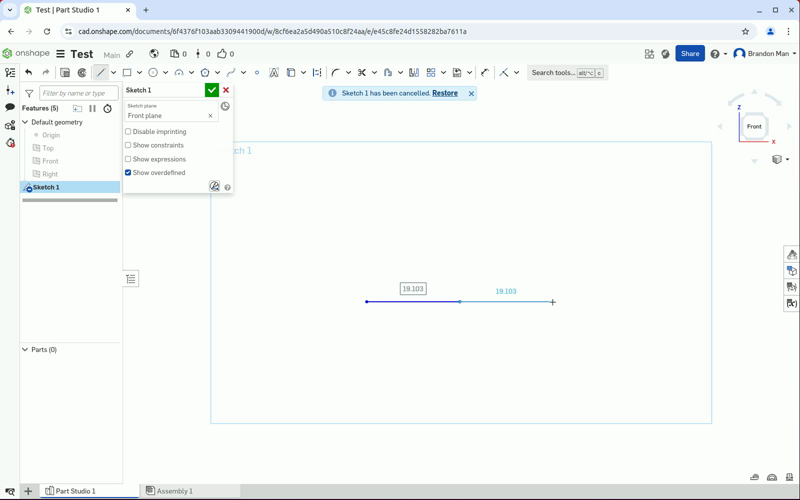
click(552, 301)
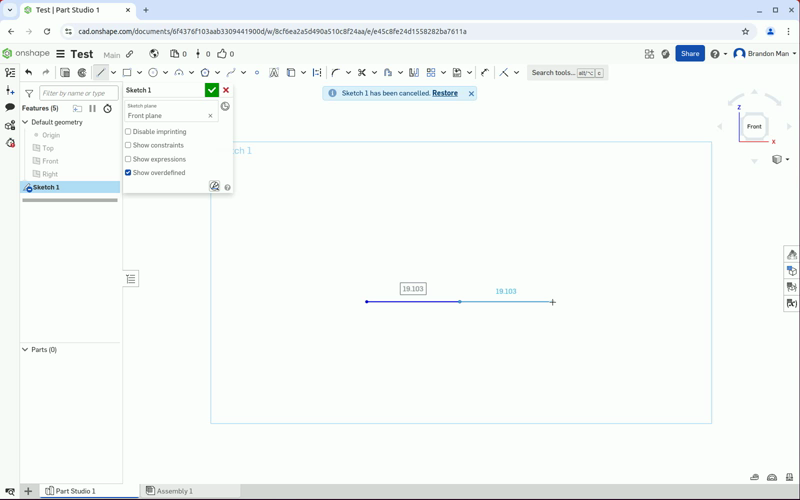
key_up(shift)
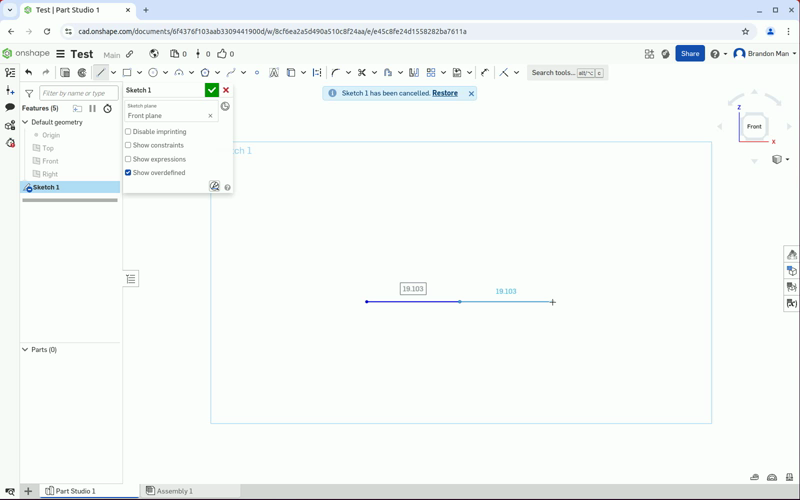
key(esc)
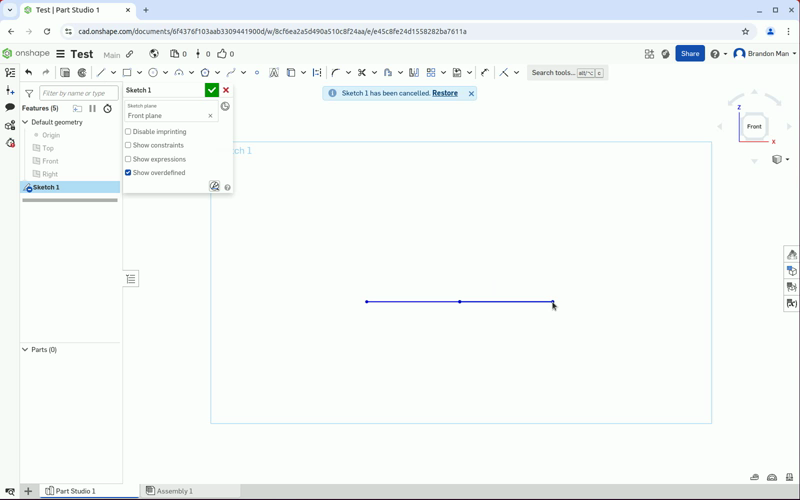
key(a)
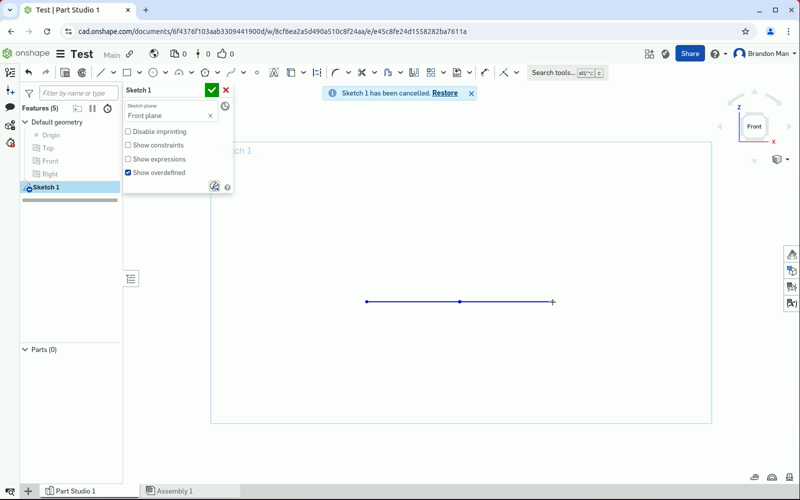
mouse_move(552, 301)
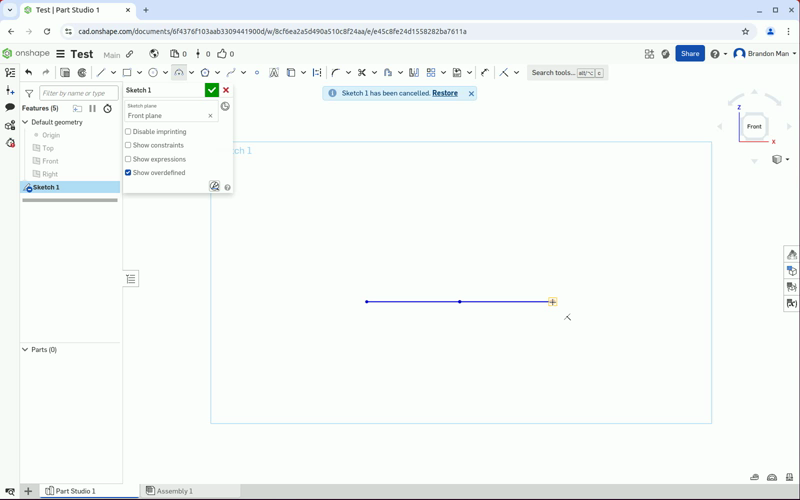
click(552, 301)
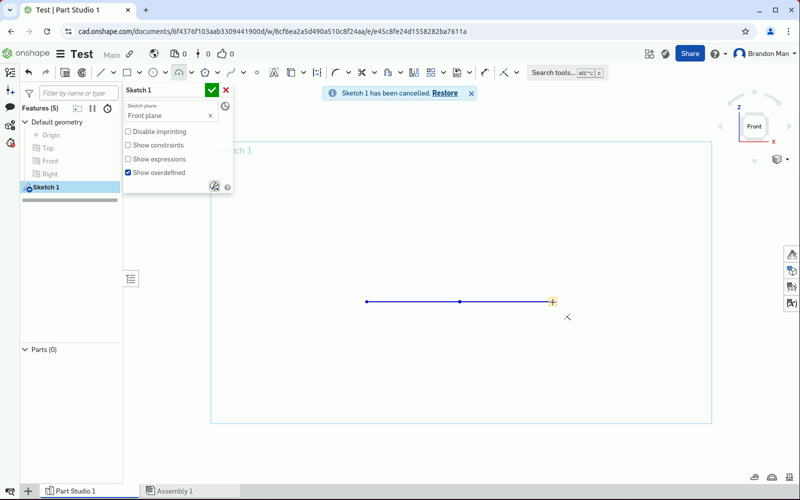
key_down(shift)
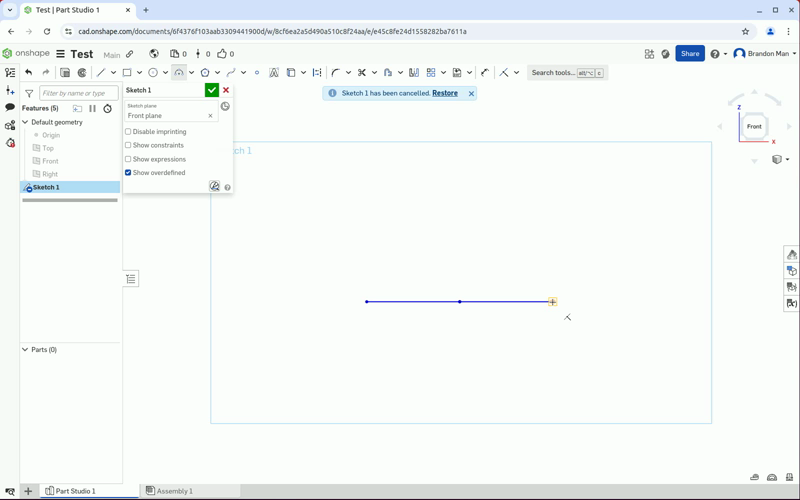
mouse_move(552, 264)
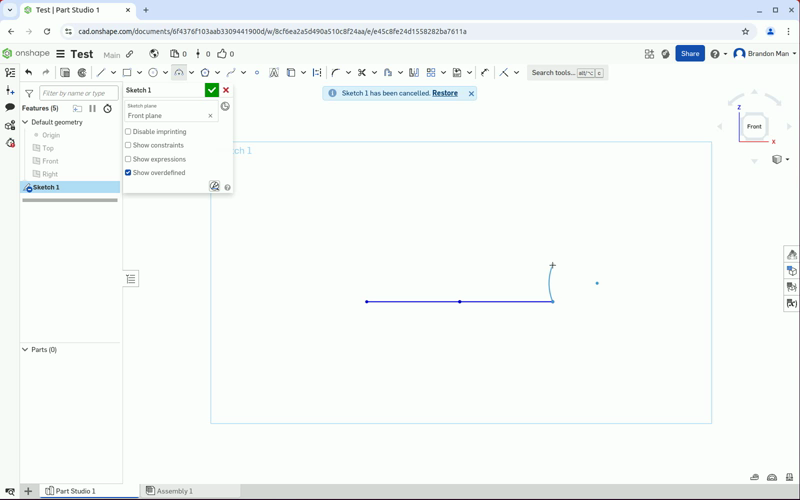
click(552, 264)
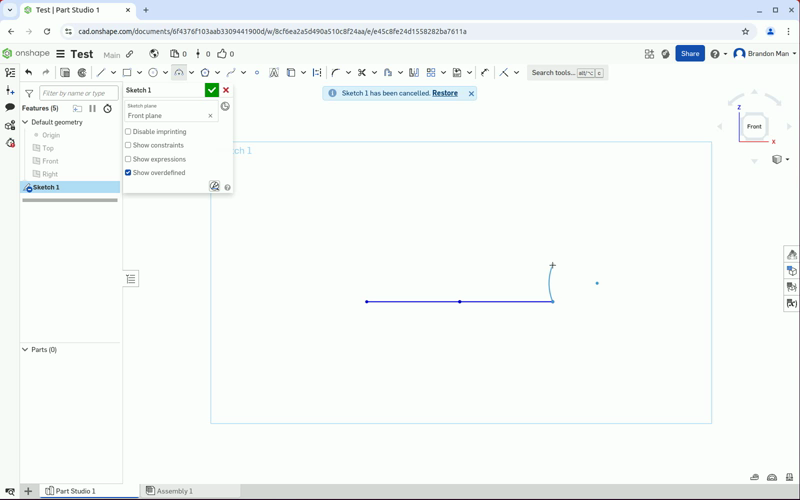
mouse_move(571, 283)
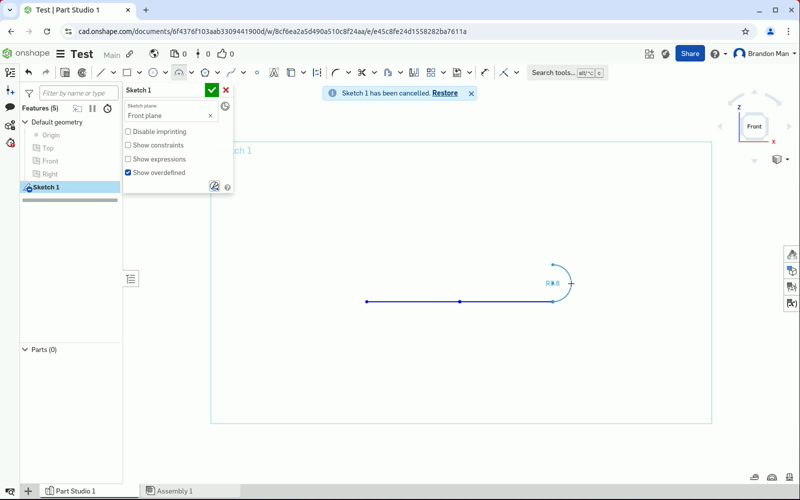
click(571, 283)
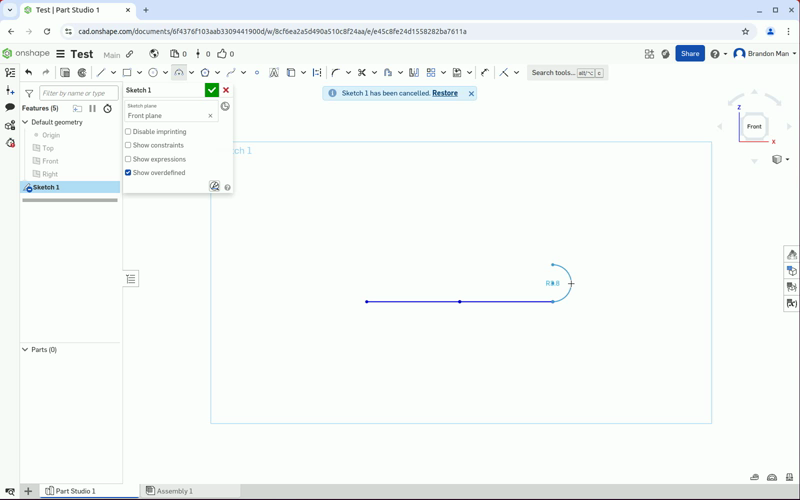
key_up(shift)
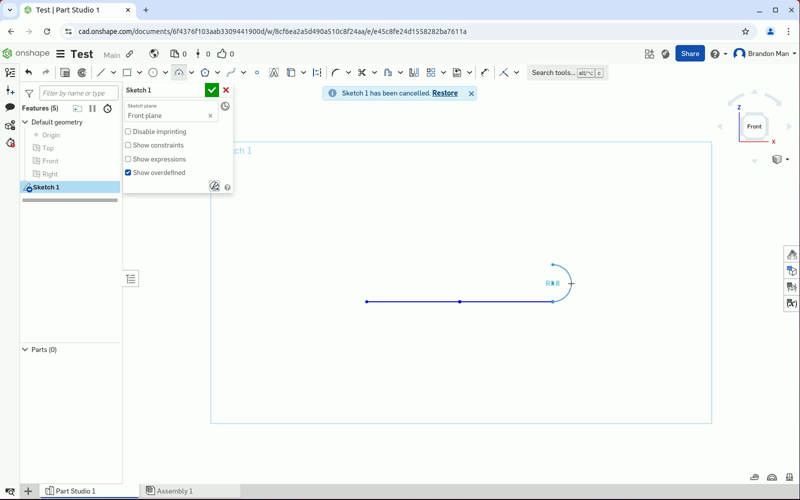
key(esc)
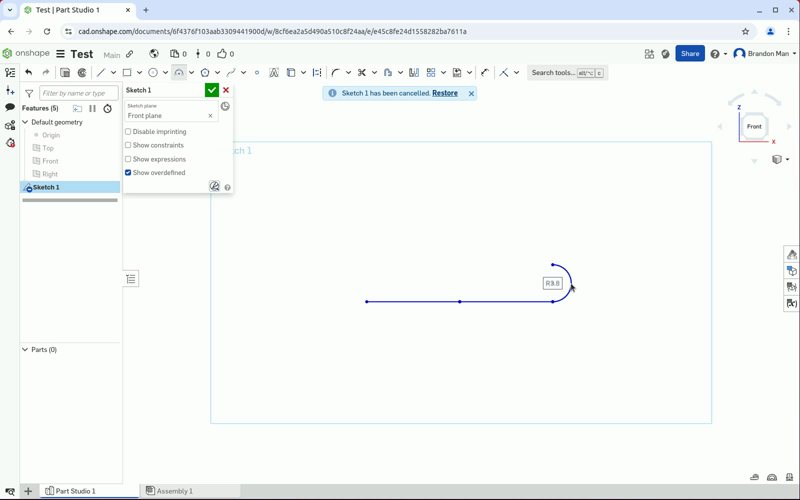
key(l)
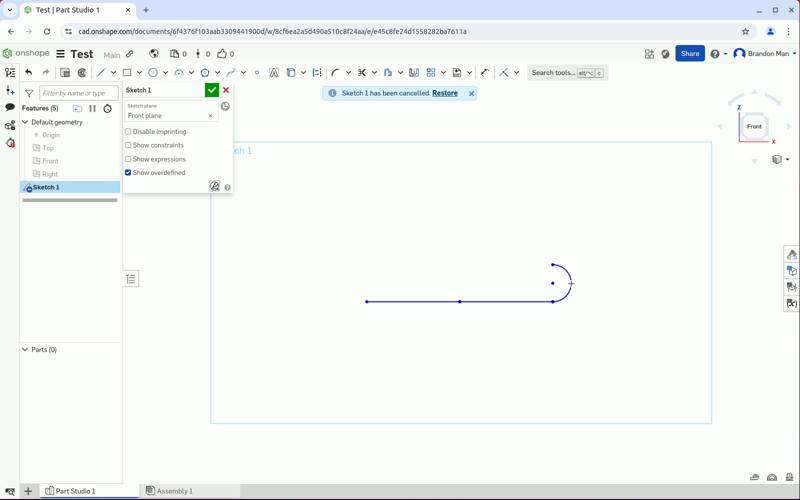
mouse_move(552, 264)
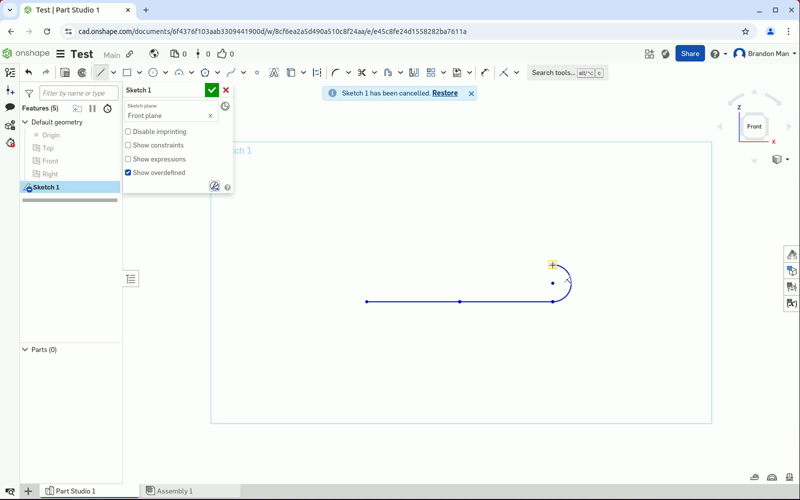
click(552, 264)
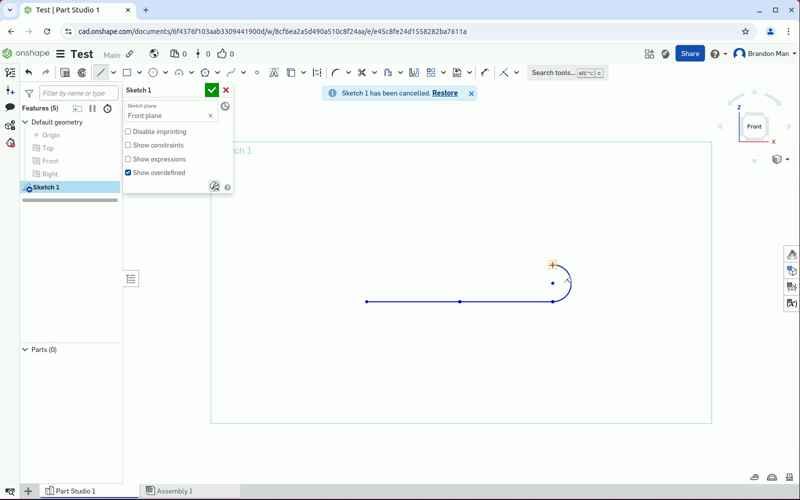
key_down(shift)
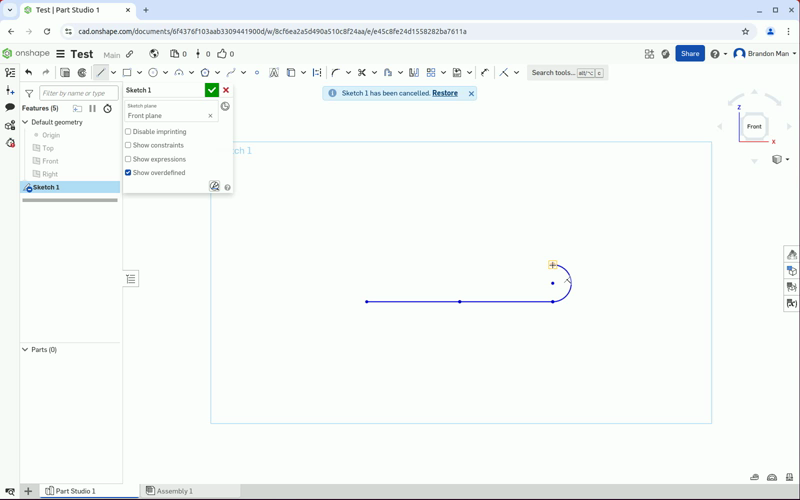
mouse_move(459, 264)
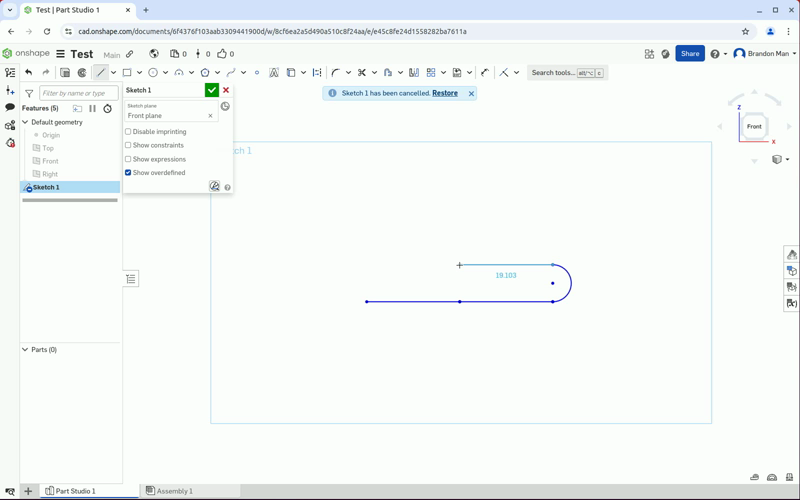
click(459, 264)
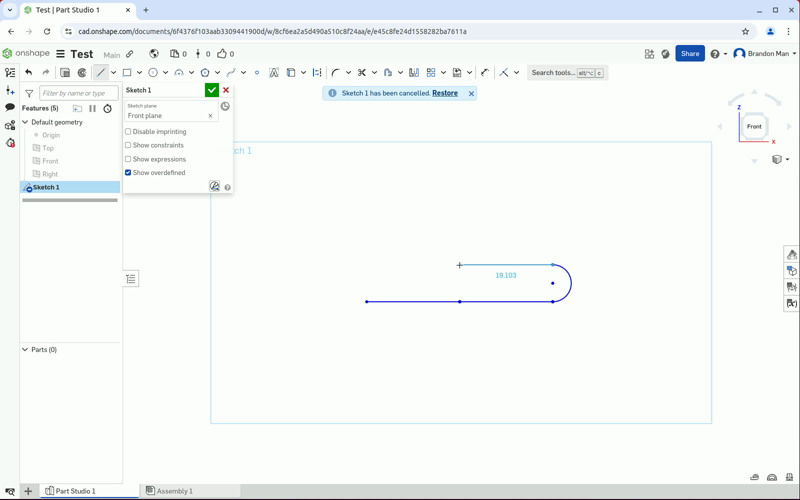
key_up(shift)
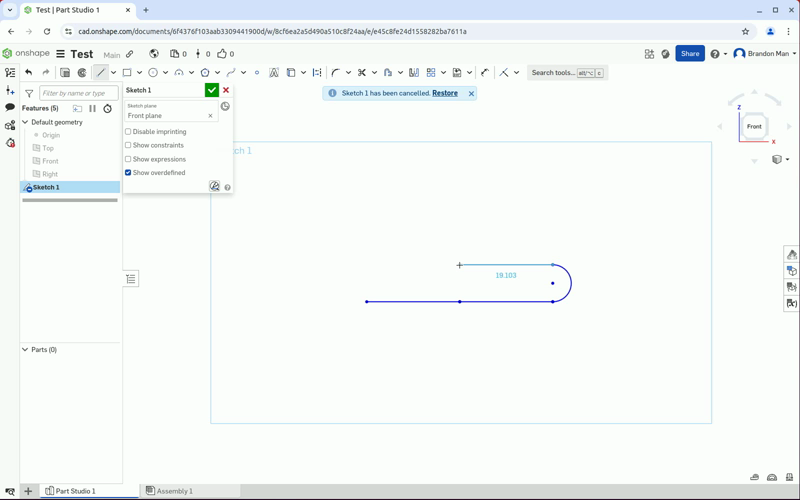
key_down(shift)
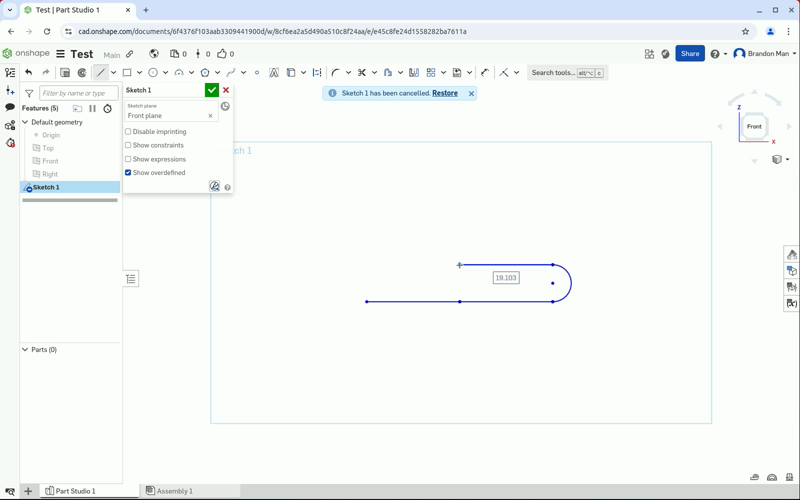
mouse_move(366, 264)
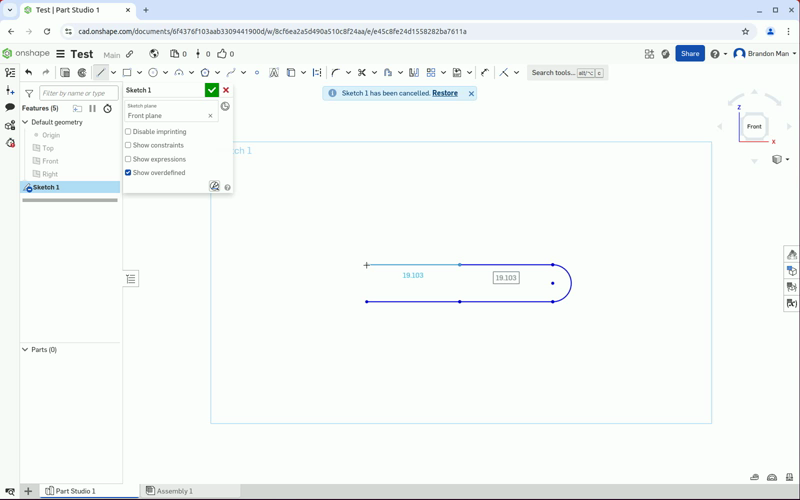
click(366, 264)
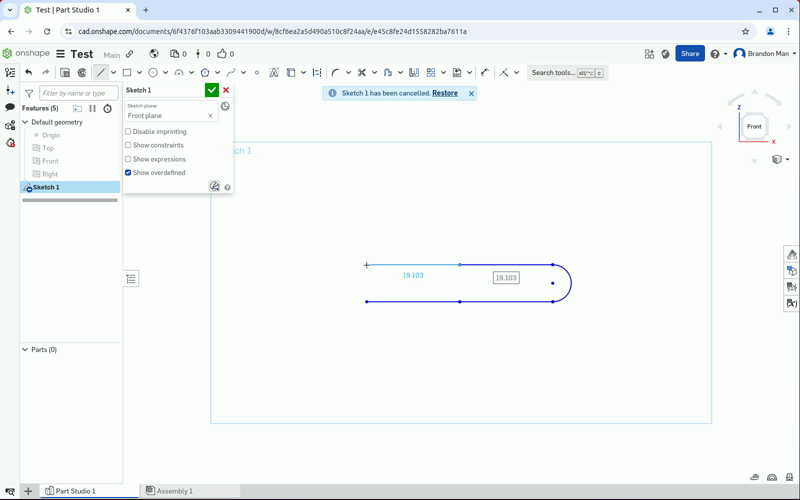
key_up(shift)
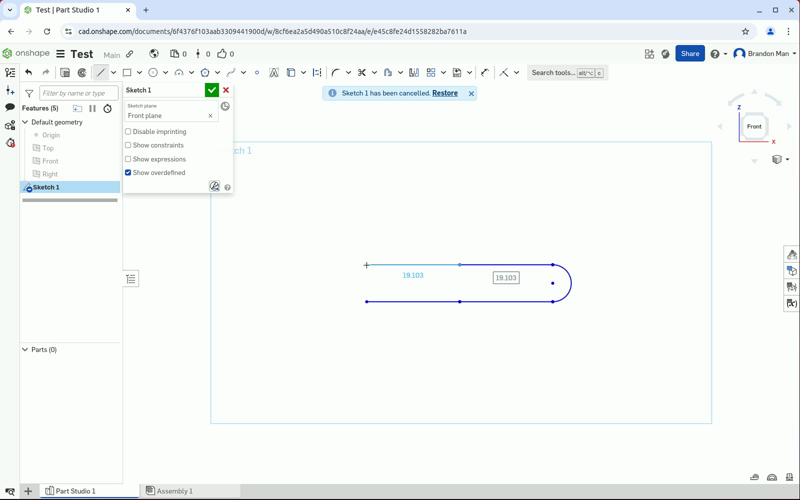
key(esc)
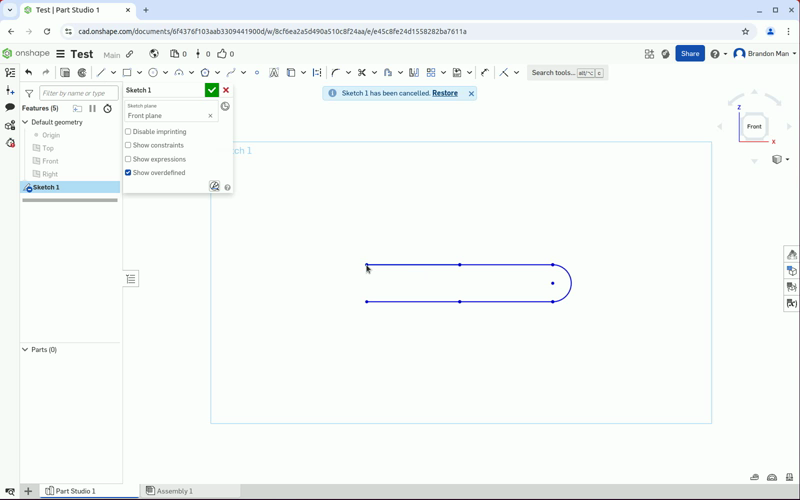
key(a)
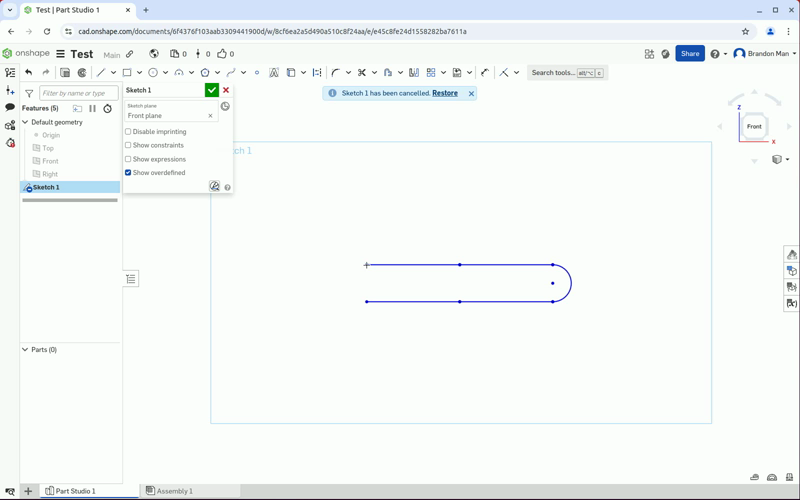
mouse_move(366, 264)
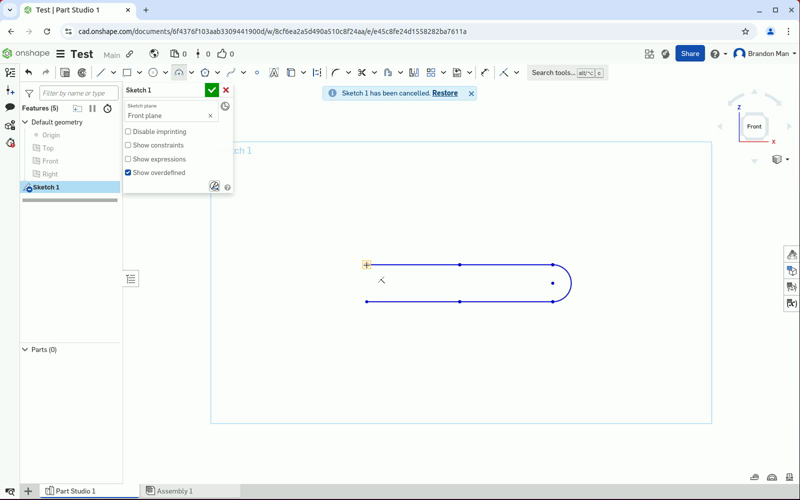
click(366, 264)
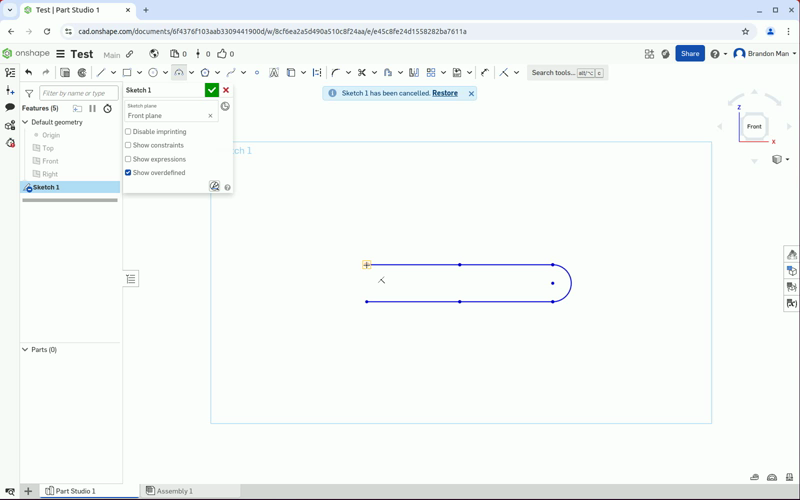
mouse_move(366, 301)
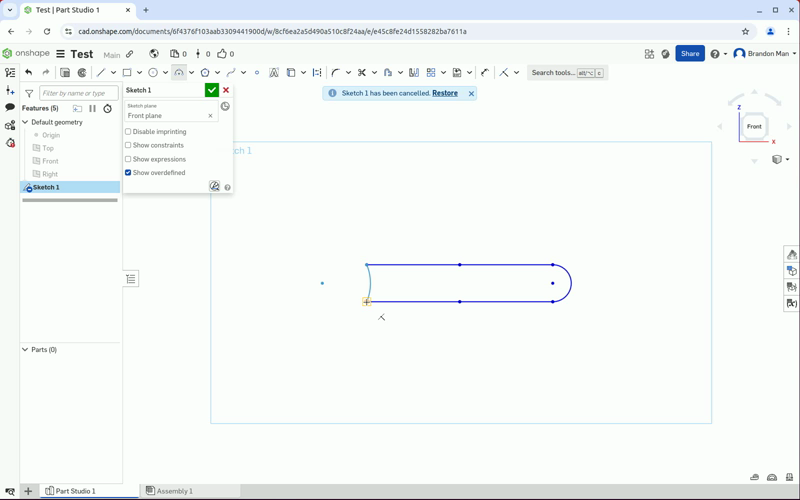
click(366, 301)
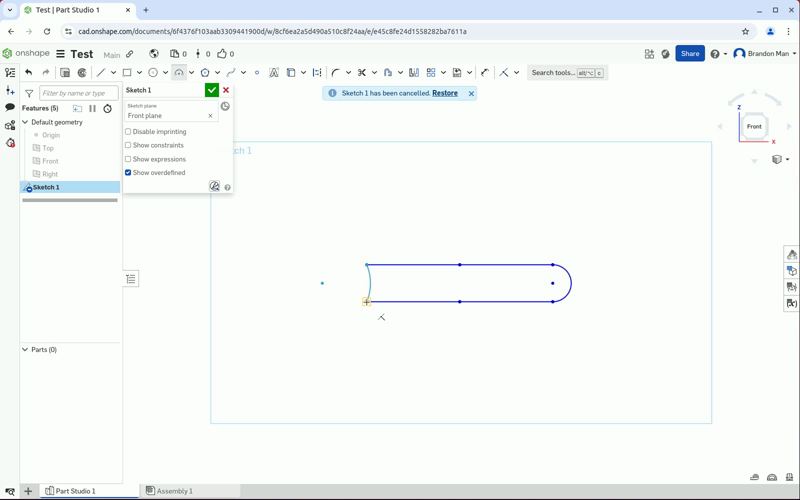
key_down(shift)
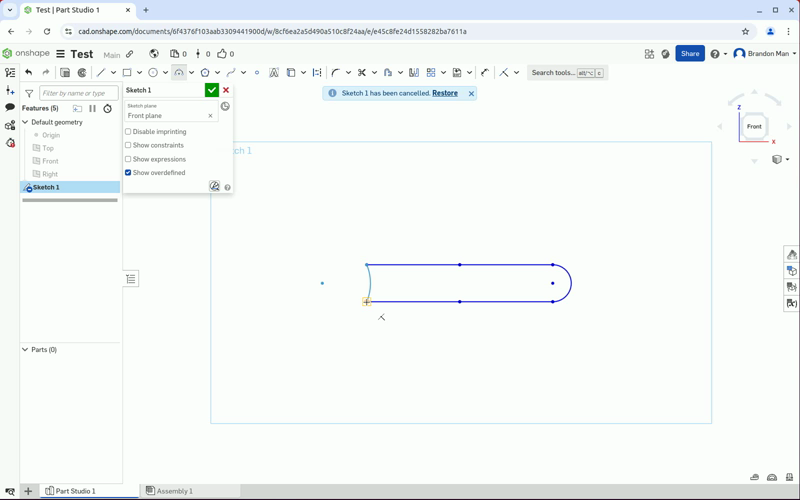
mouse_move(348, 283)
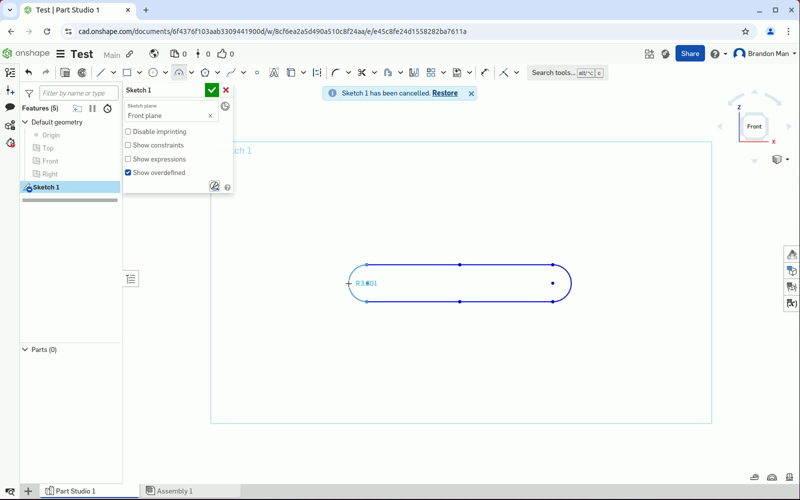
click(348, 283)
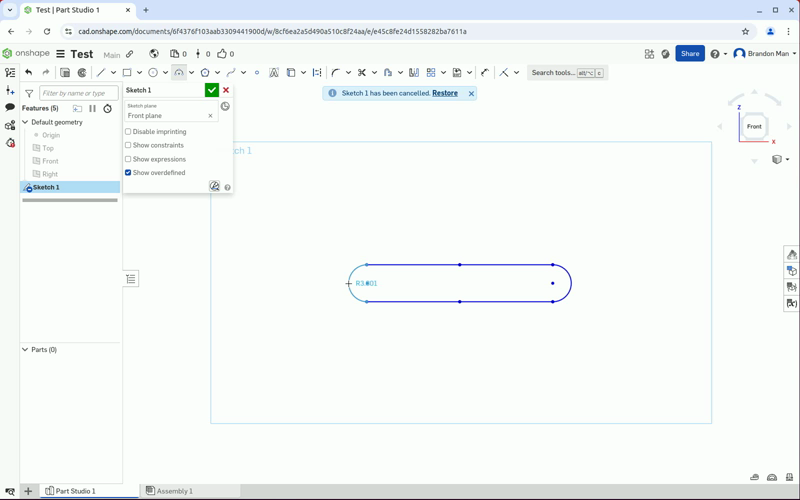
key_up(shift)
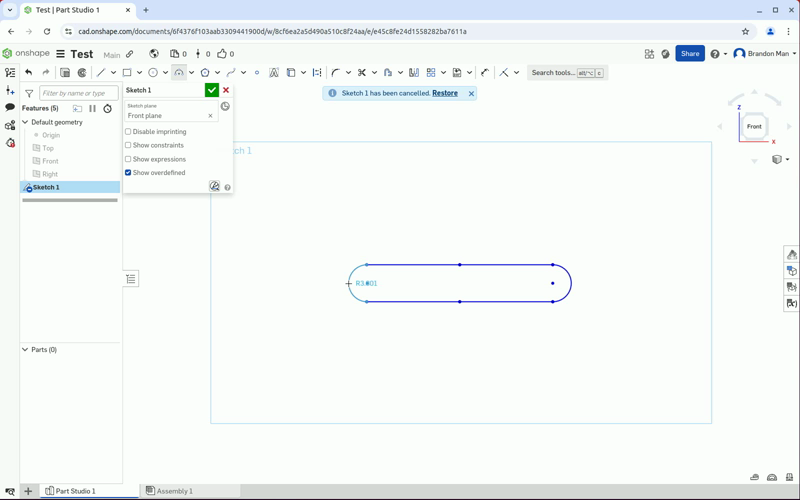
key(esc)
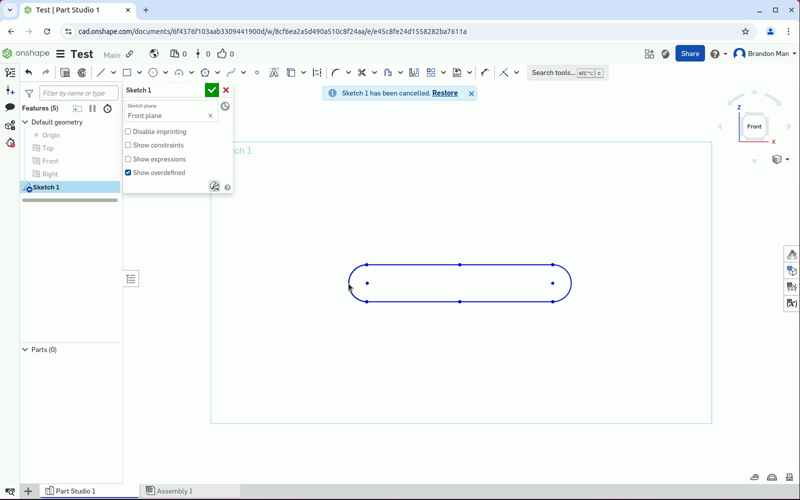
key(c)
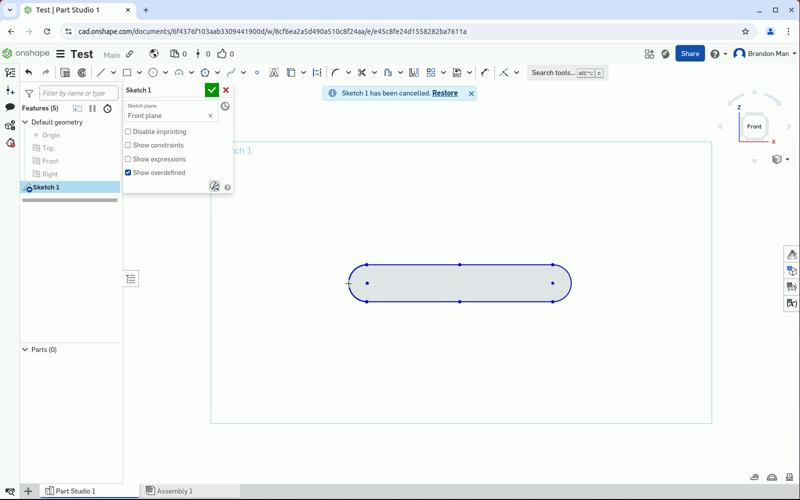
key_down(shift)
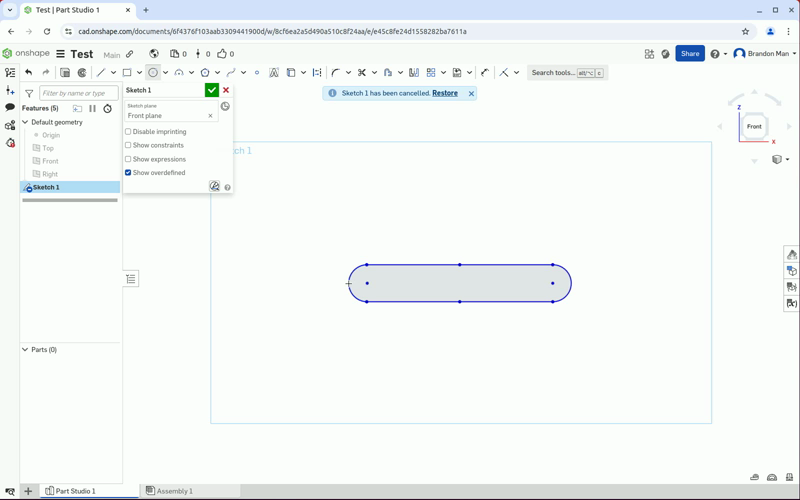
mouse_move(366, 282)
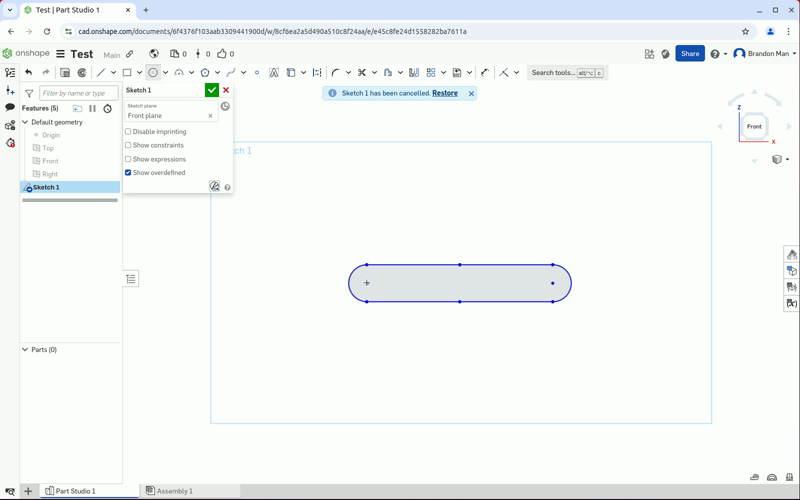
scroll(6)
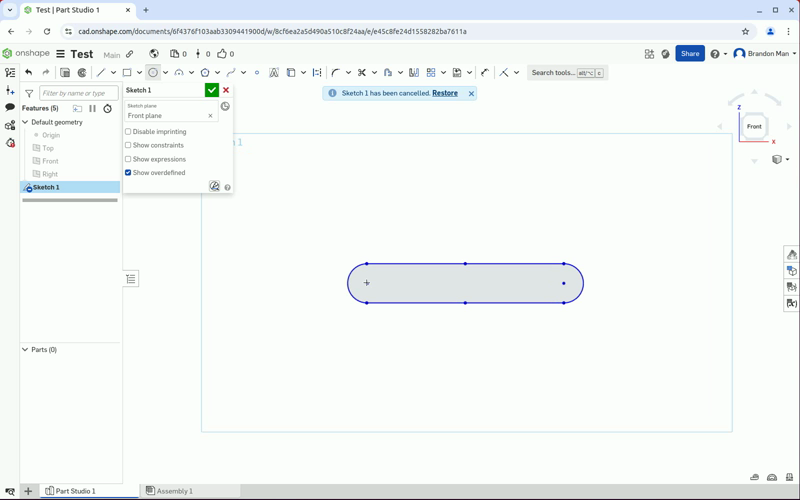
scroll(6)
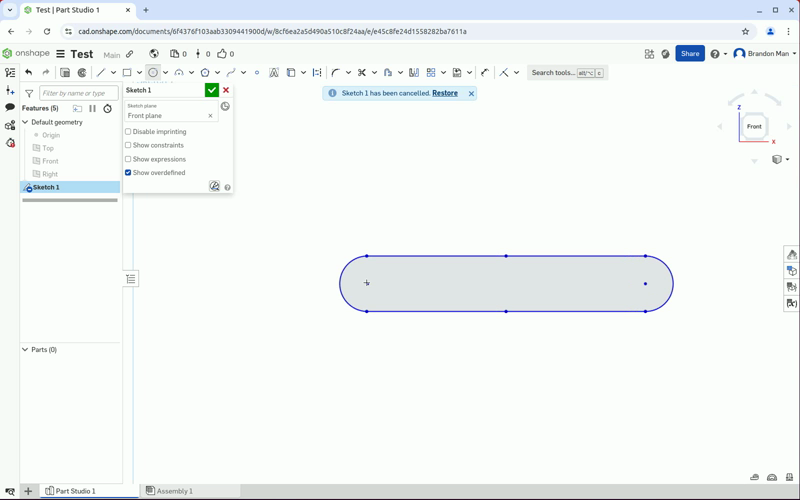
scroll(6)
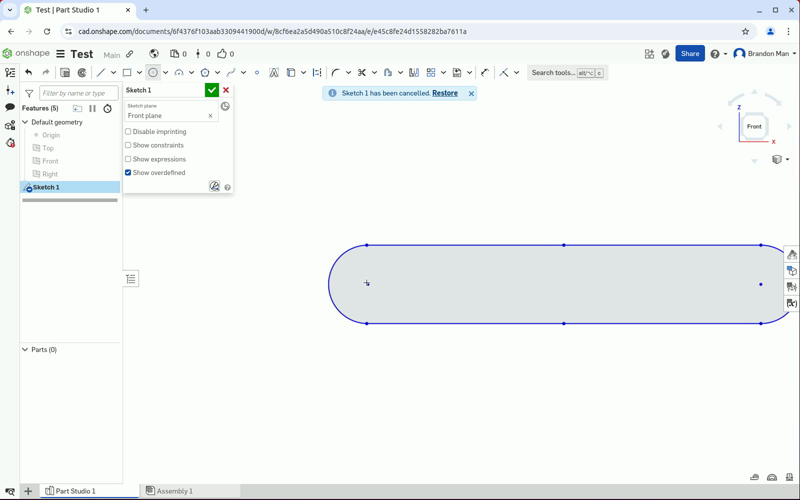
scroll(6)
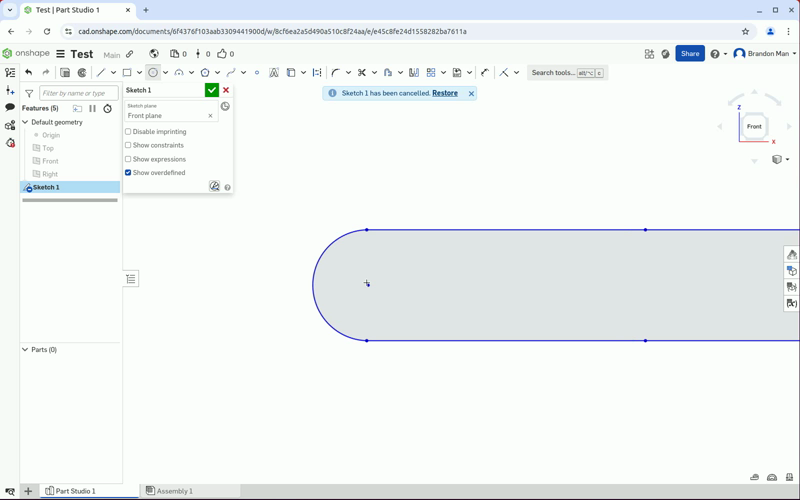
scroll(6)
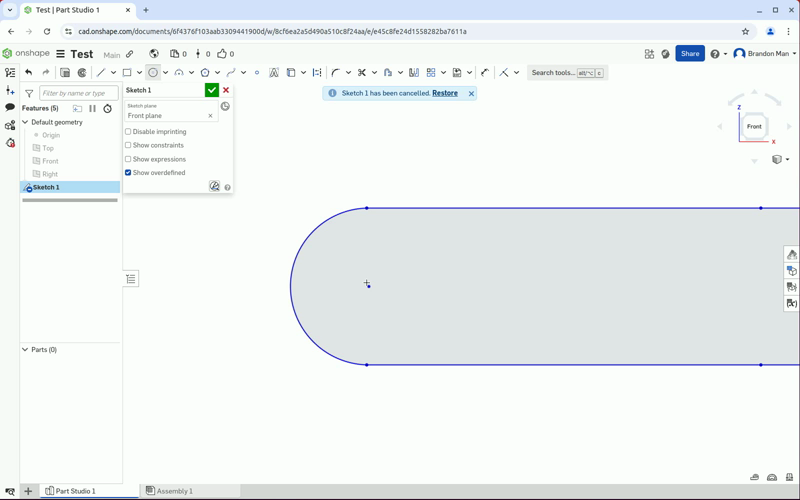
scroll(6)
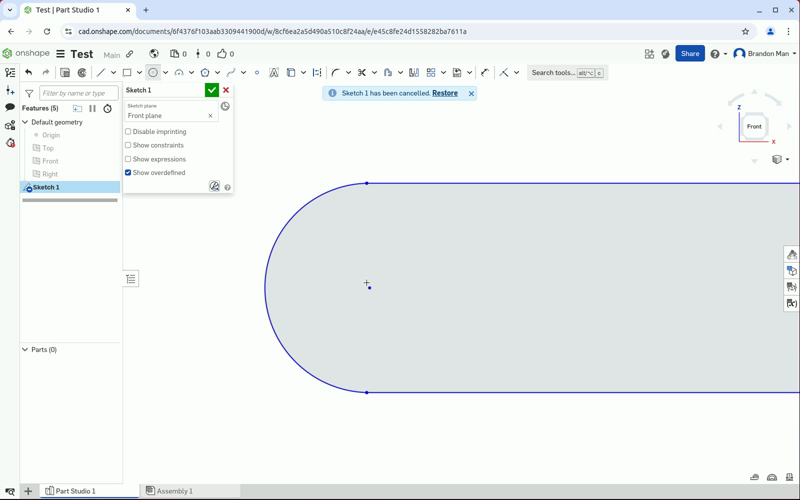
scroll(6)
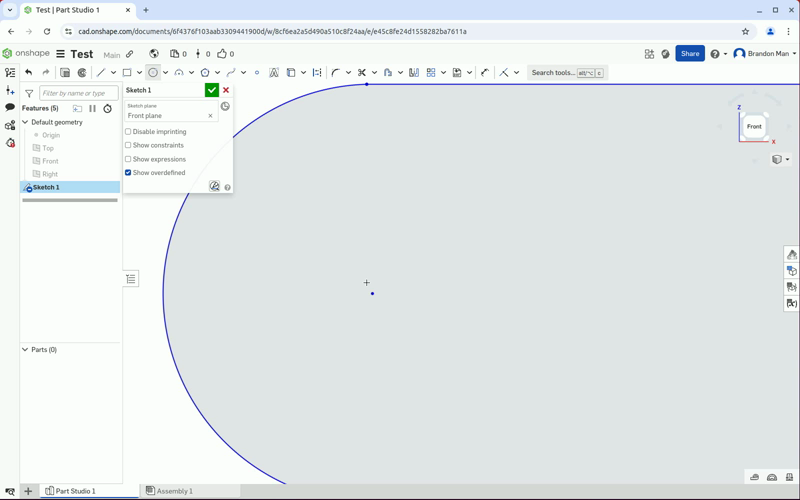
click(366, 282)
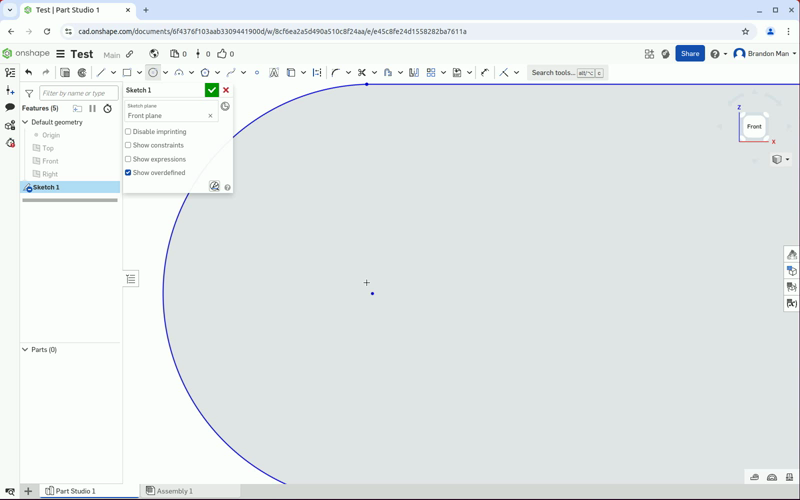
scroll(-6)
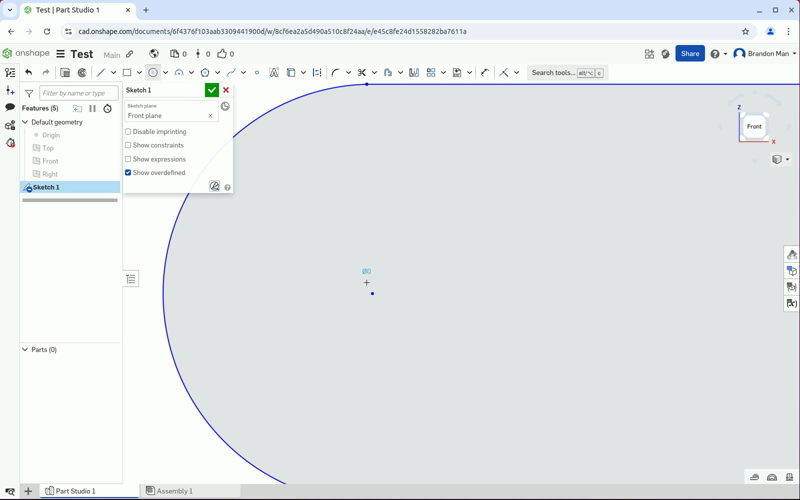
scroll(-6)
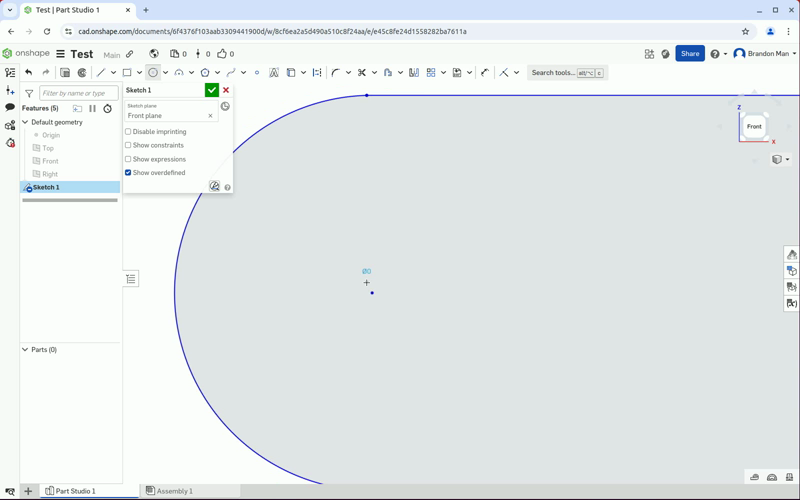
scroll(-6)
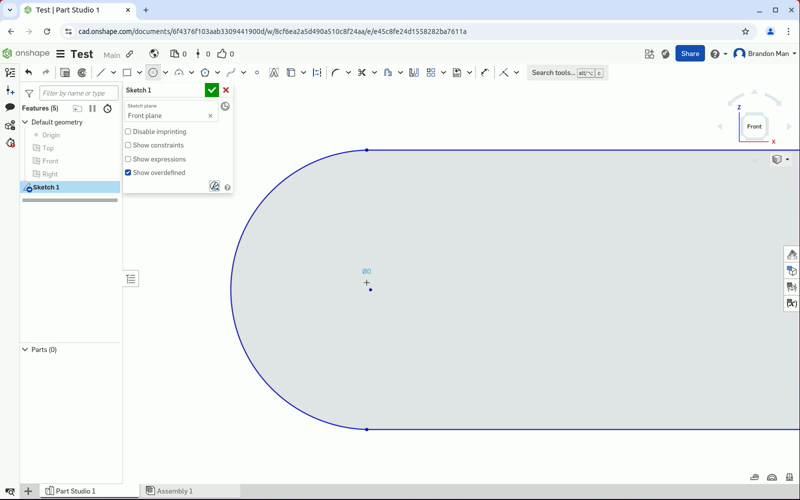
scroll(-6)
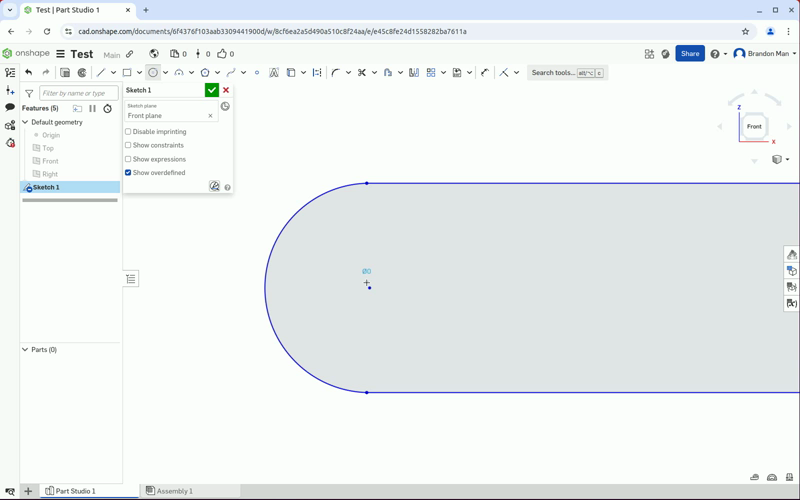
scroll(-6)
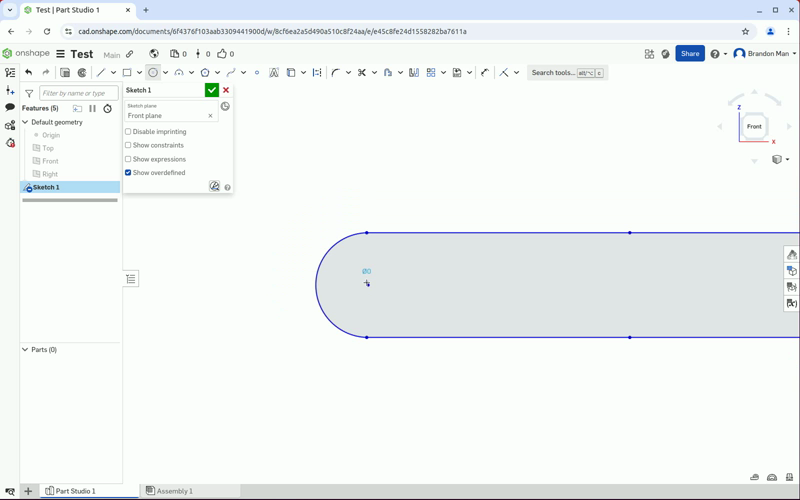
scroll(-6)
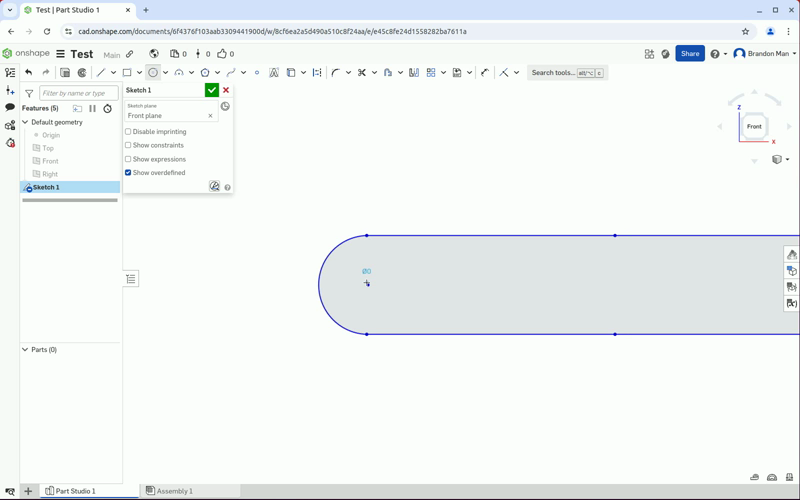
scroll(-6)
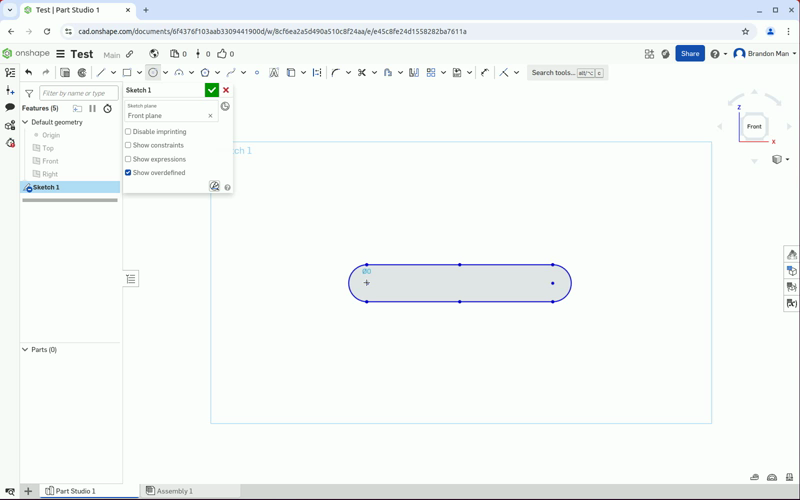
key_up(shift)
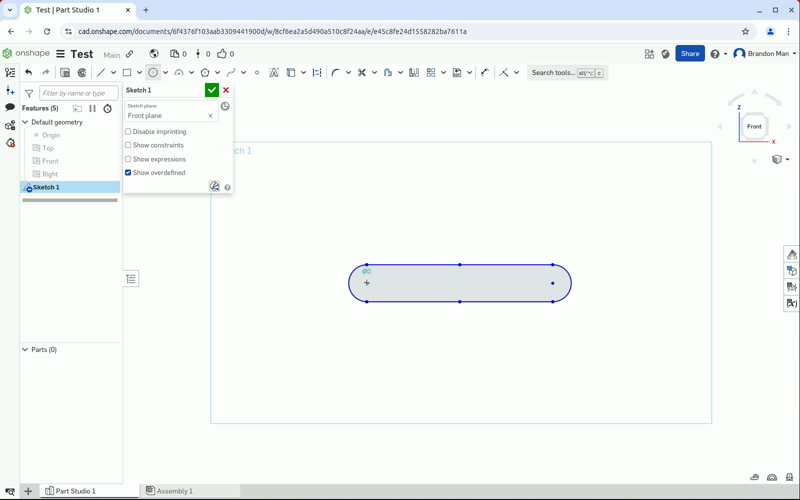
mouse_move(379, 282)
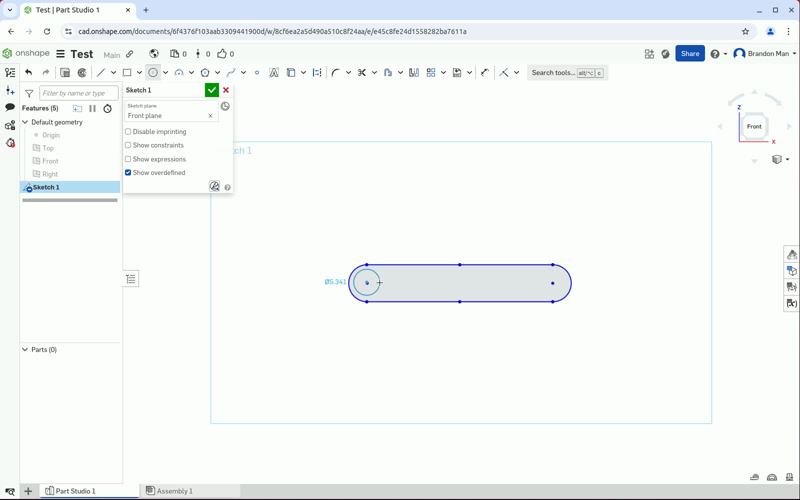
click(379, 282)
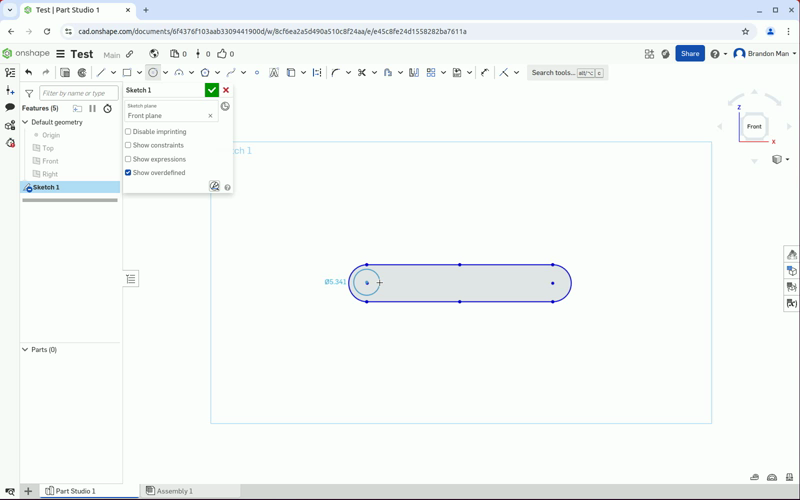
key(esc)
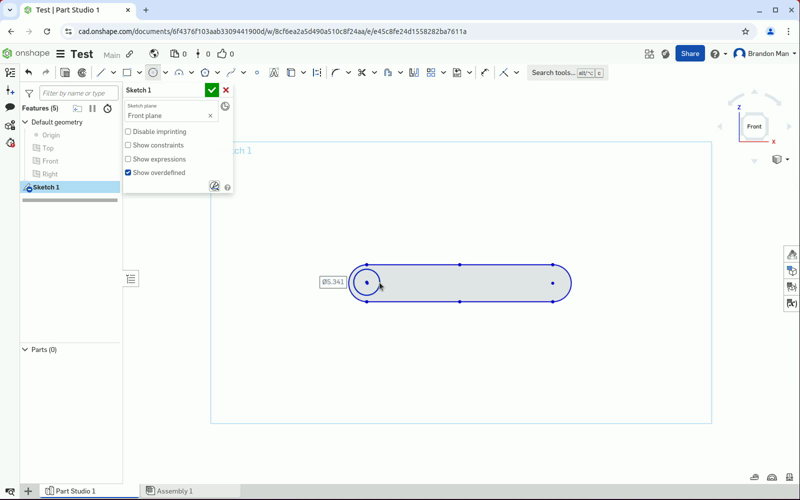
key(c)
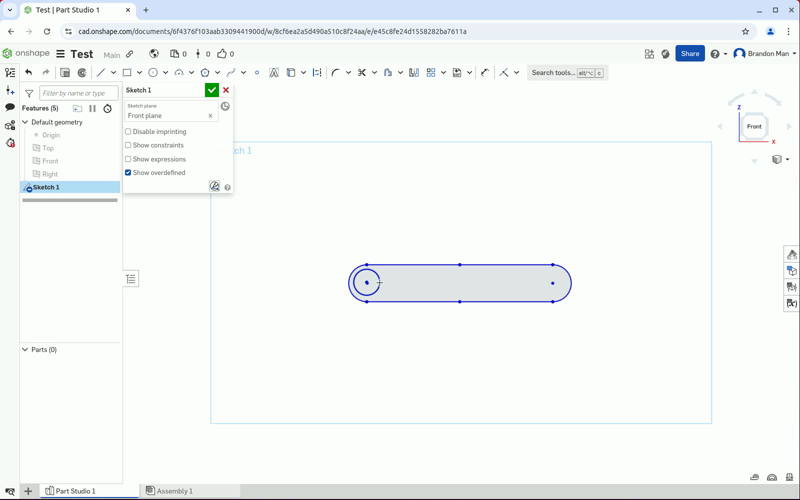
key_down(shift)
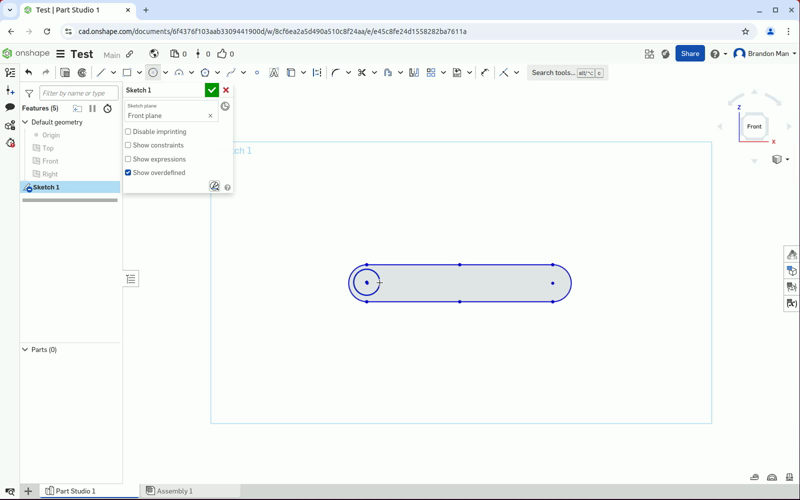
mouse_move(552, 282)
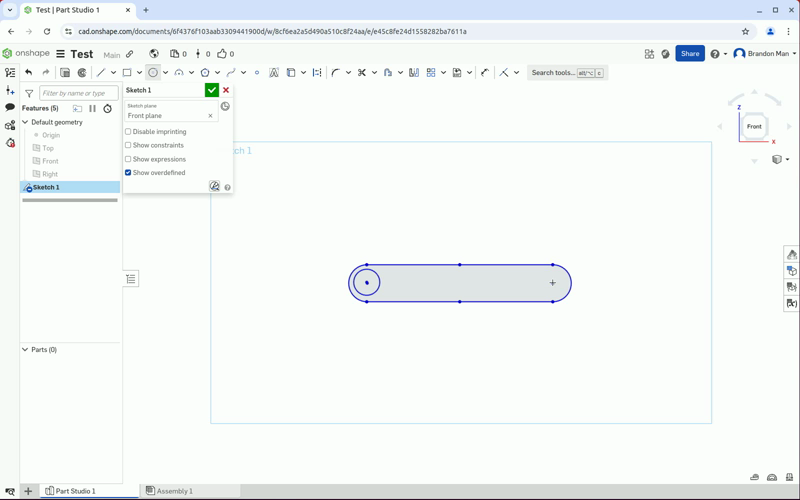
scroll(6)
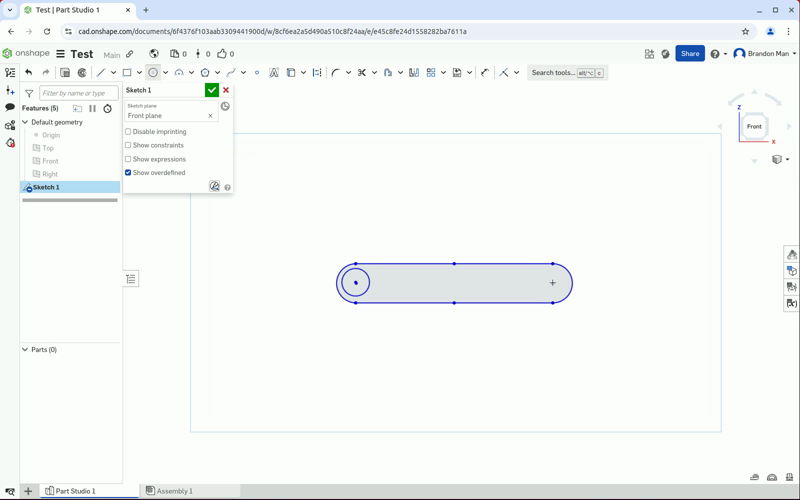
scroll(6)
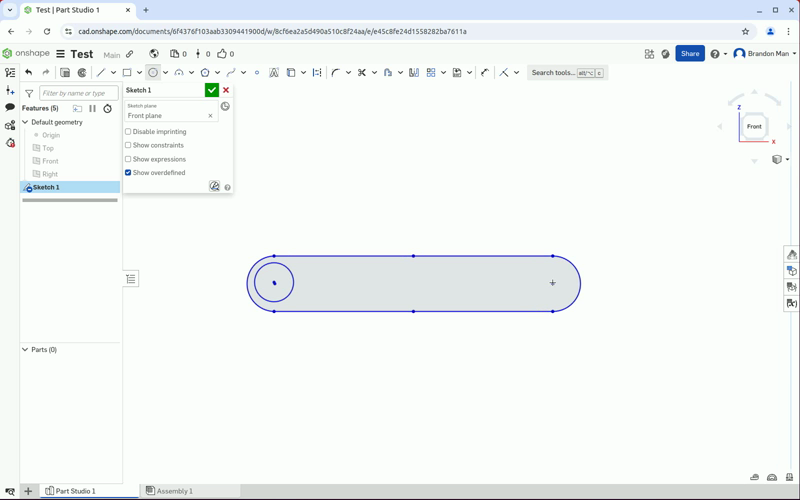
scroll(6)
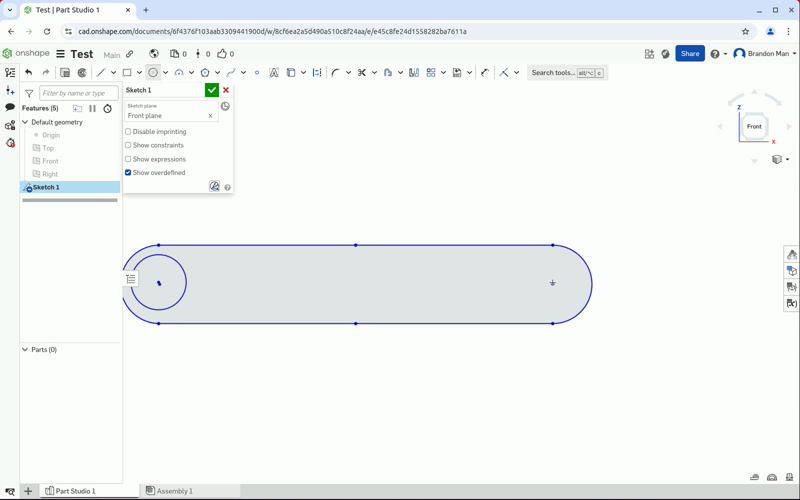
scroll(6)
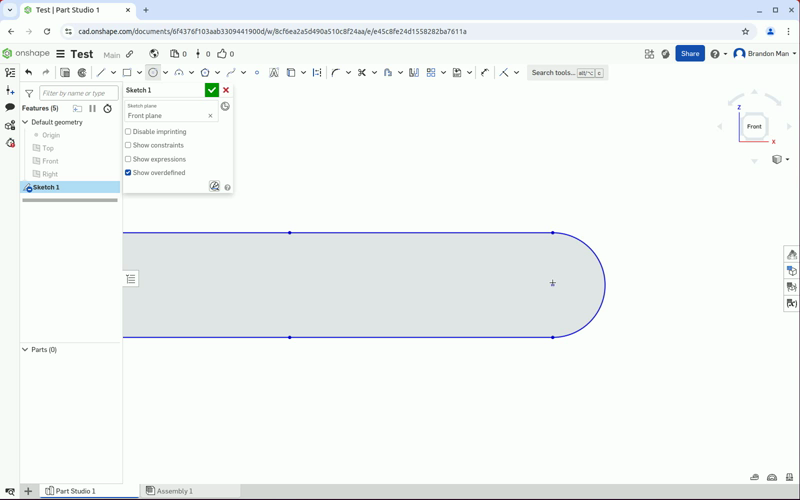
scroll(6)
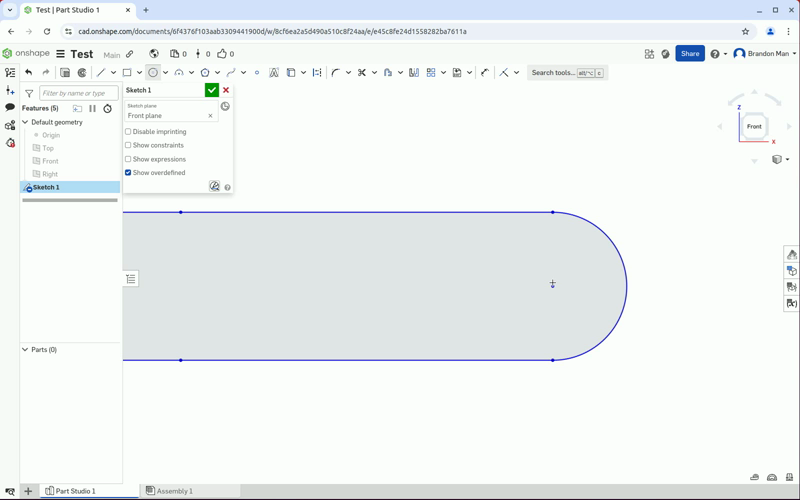
scroll(6)
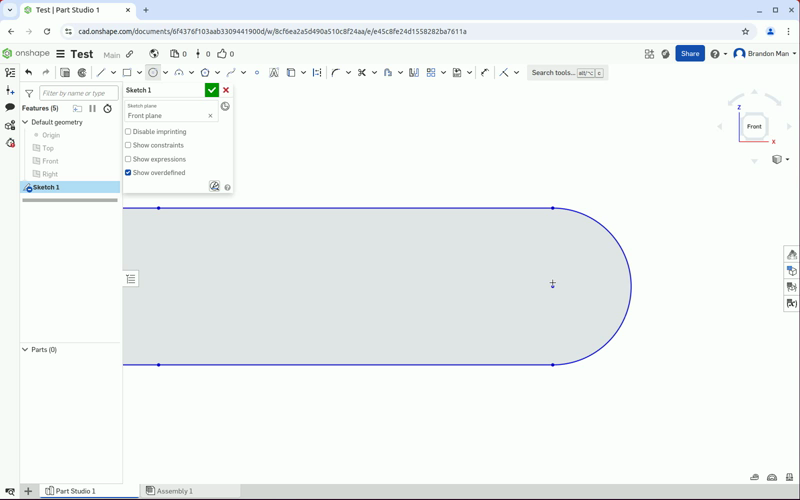
scroll(6)
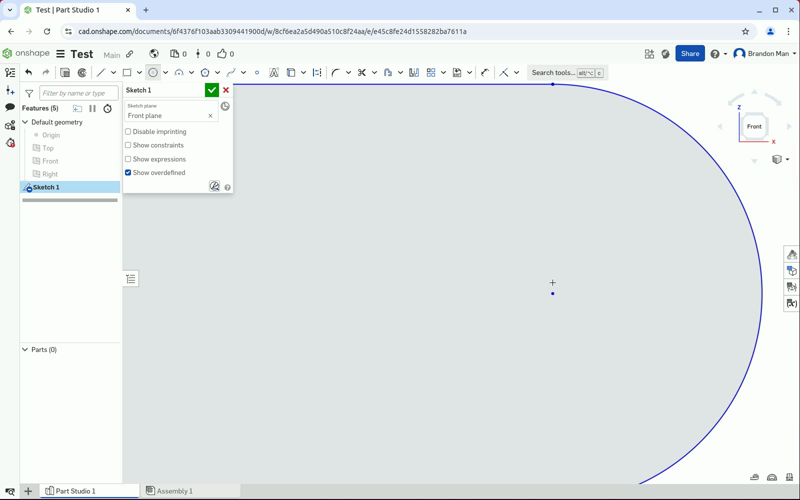
click(552, 282)
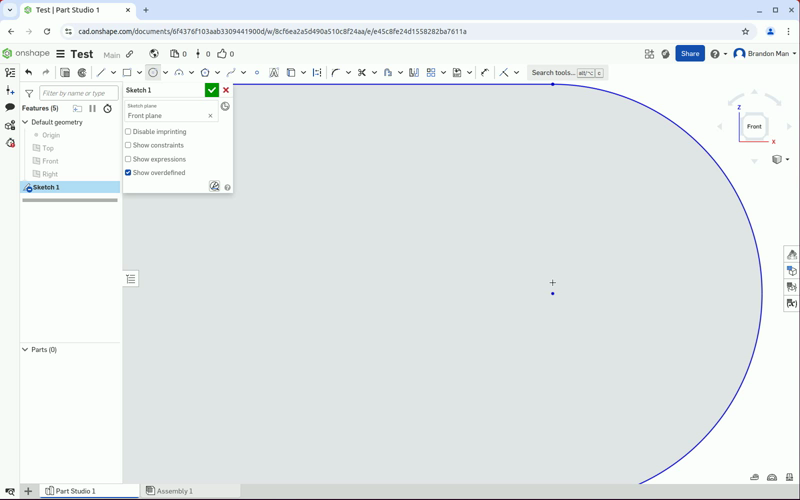
scroll(-6)
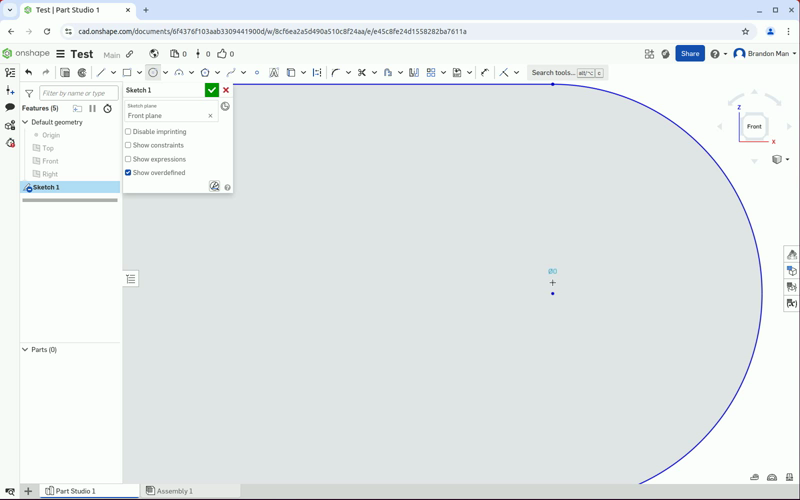
scroll(-6)
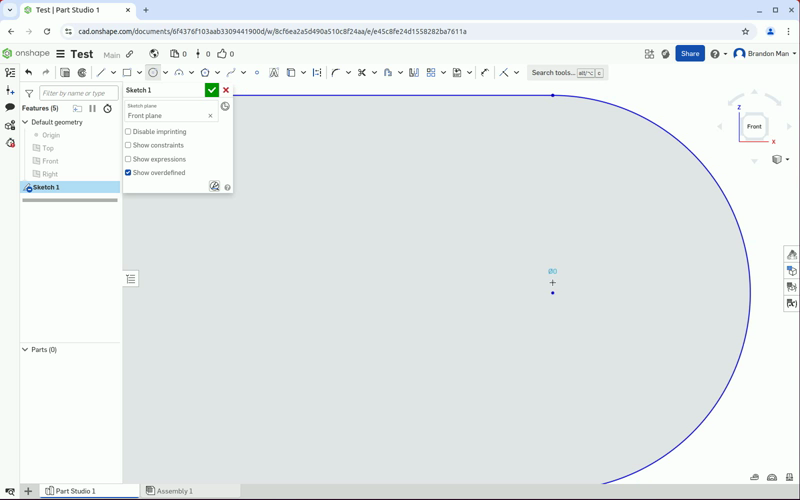
scroll(-6)
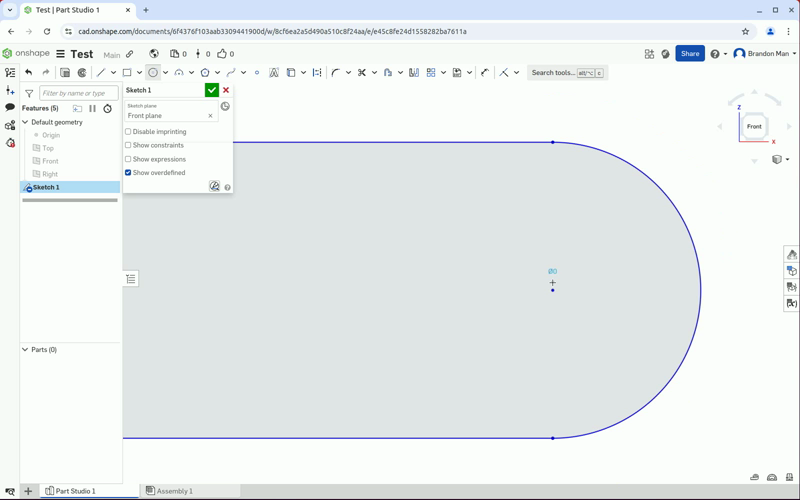
scroll(-6)
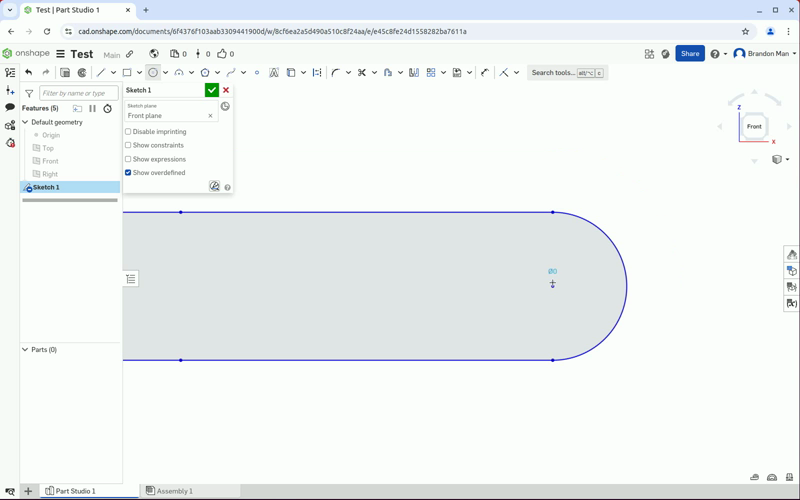
scroll(-6)
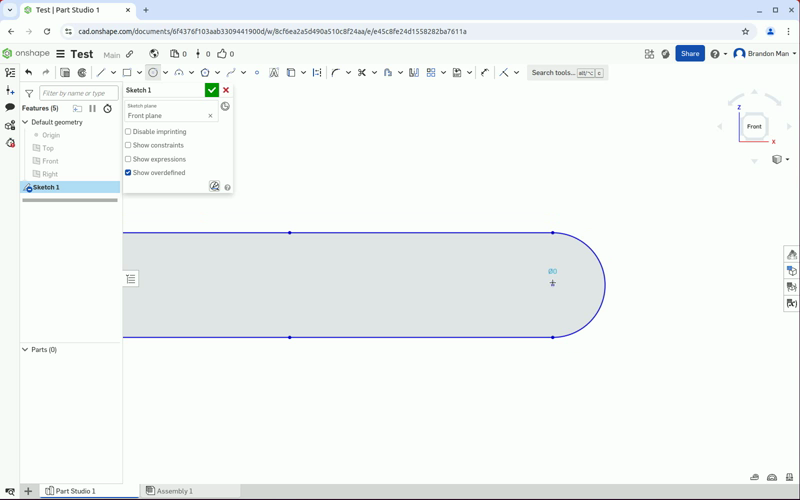
scroll(-6)
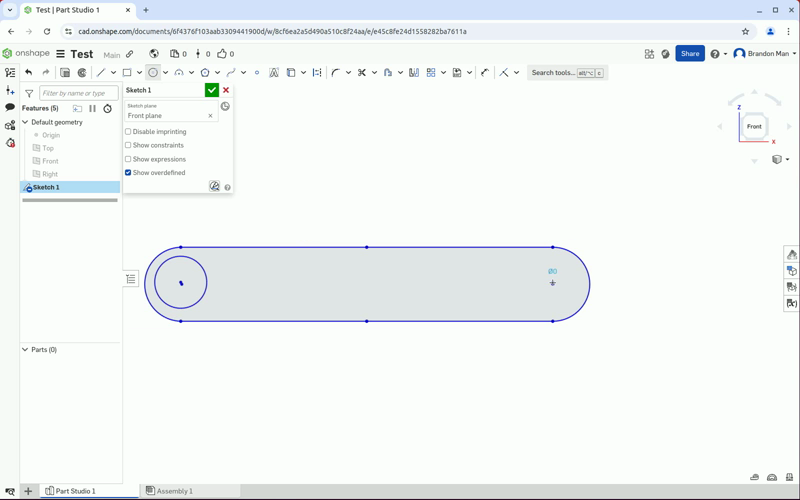
scroll(-6)
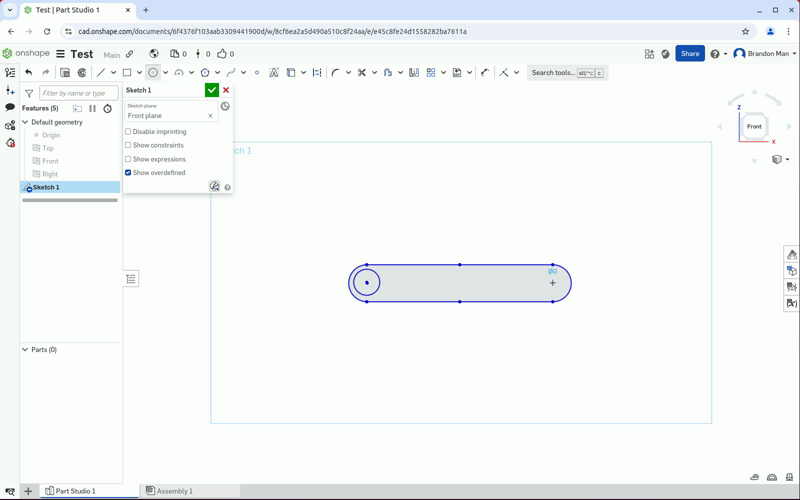
key_up(shift)
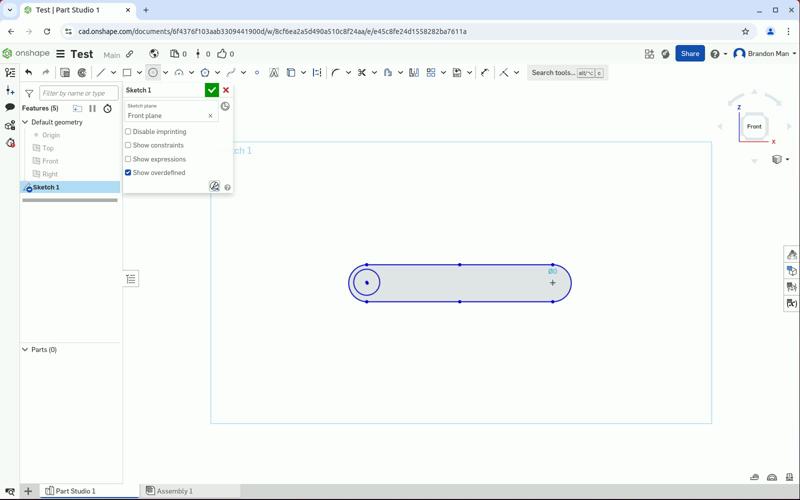
mouse_move(565, 282)
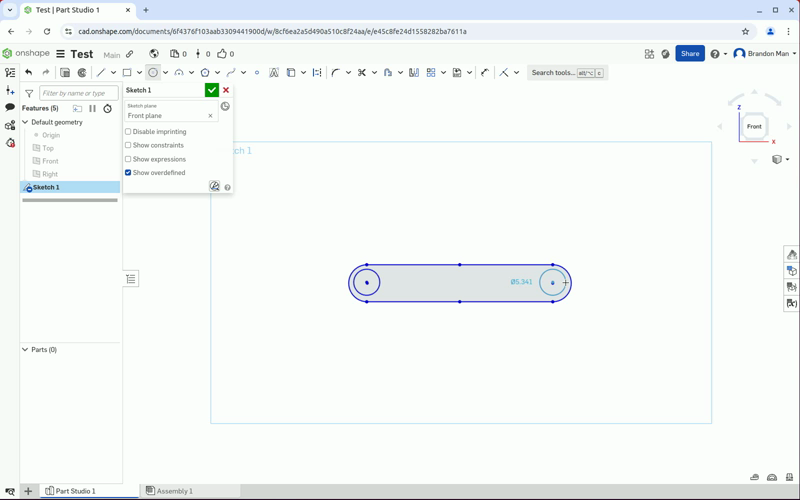
click(565, 282)
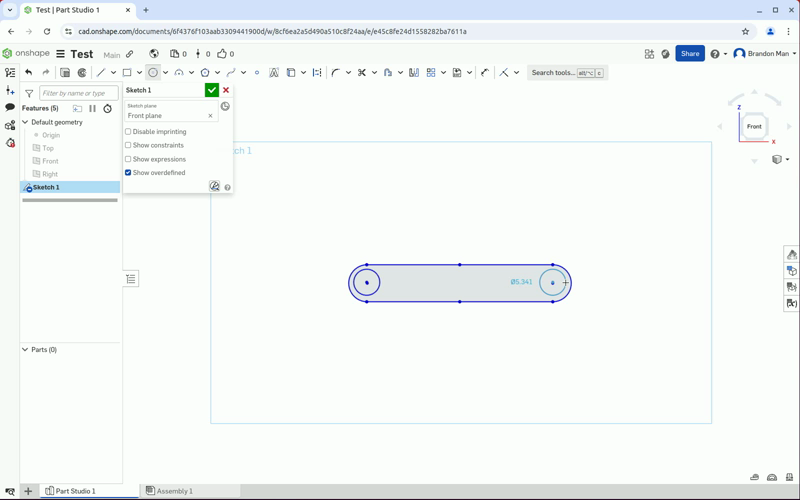
key(esc)
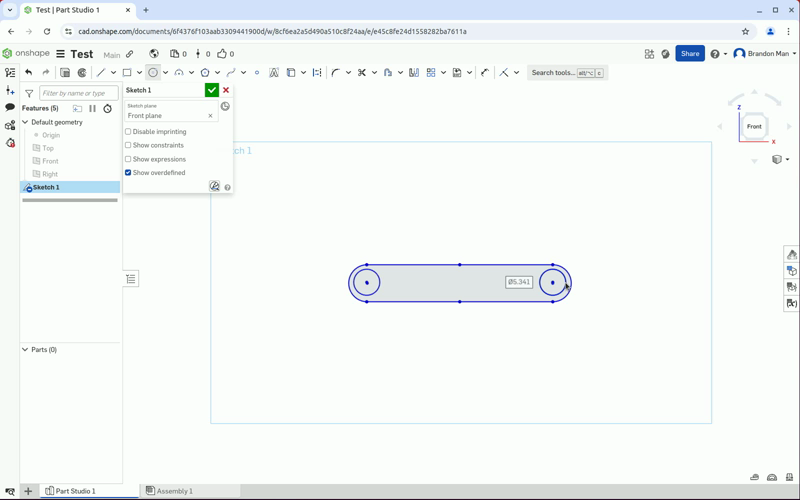
mouse_move(465, 291)
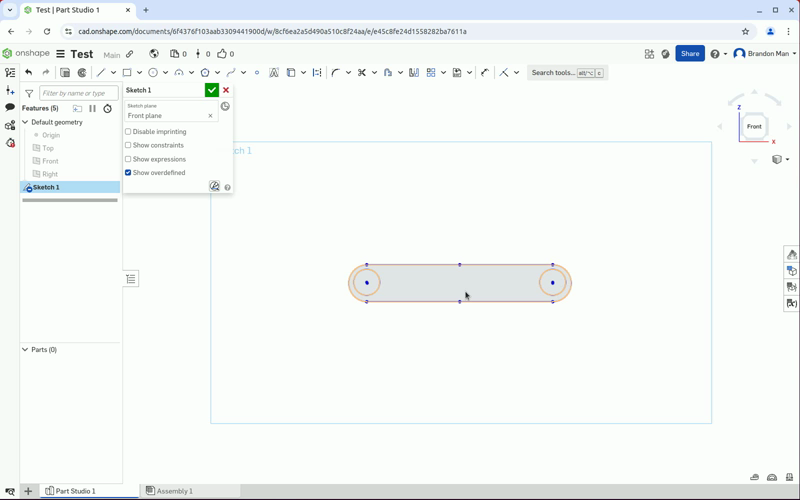
click(465, 291)
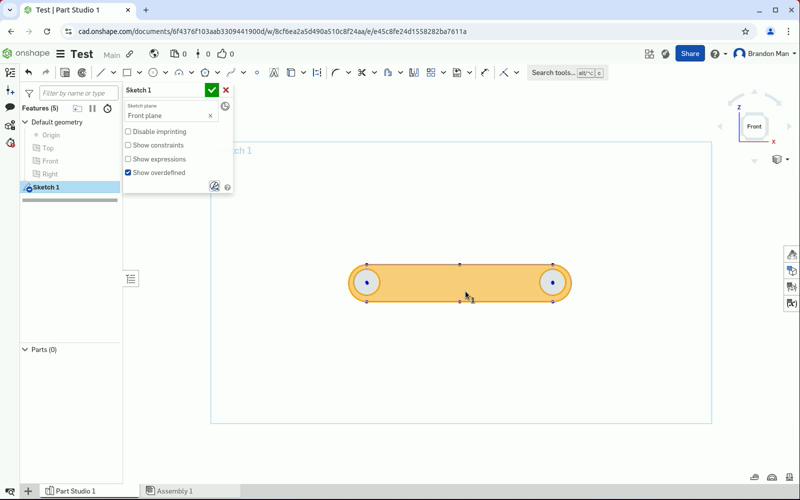
mouse_move(73, 352)
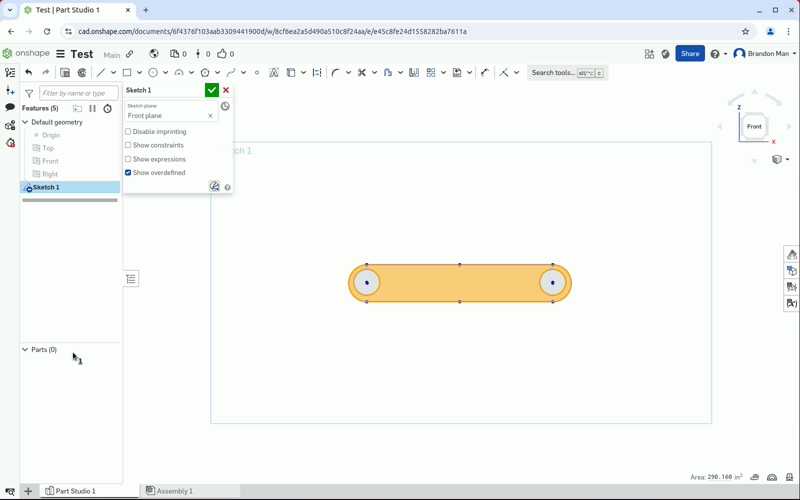
key(shift+y)
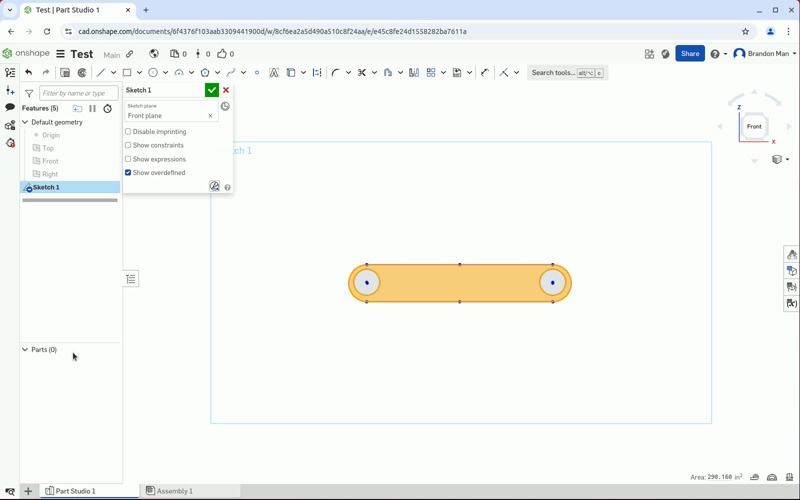
key(shift+e)
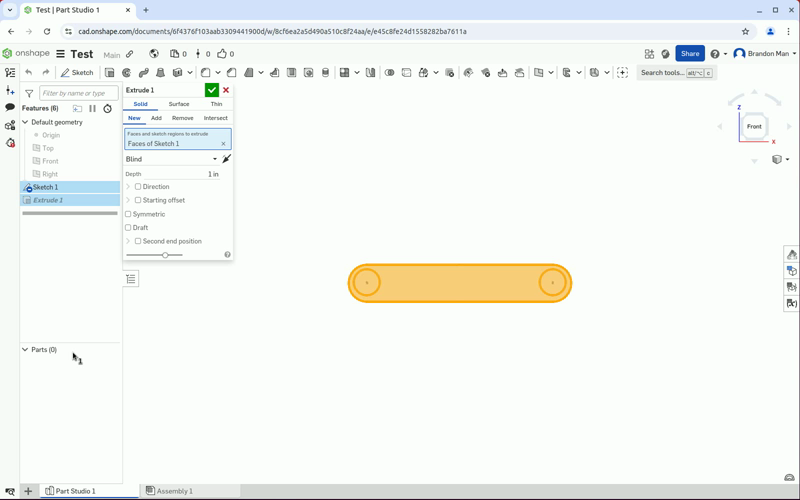
mouse_move(143, 106)
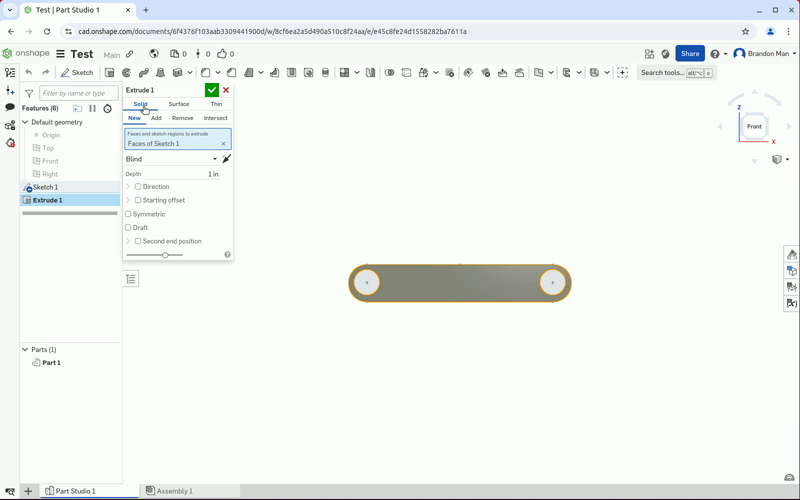
click(143, 106)
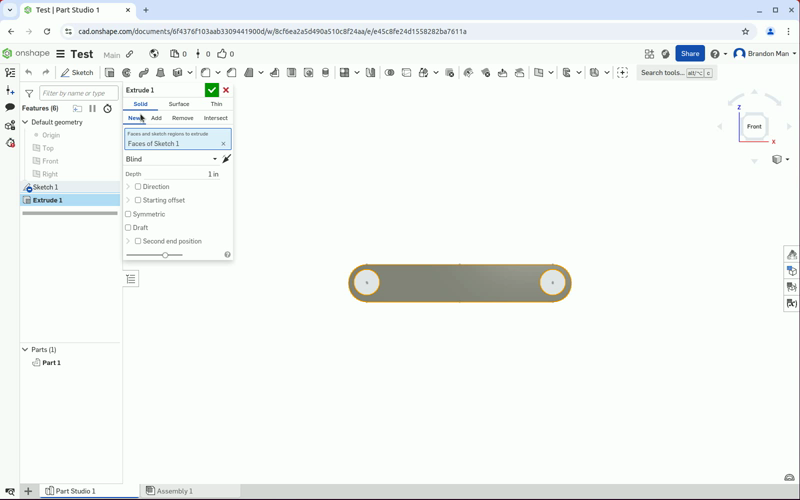
mouse_move(137, 120)
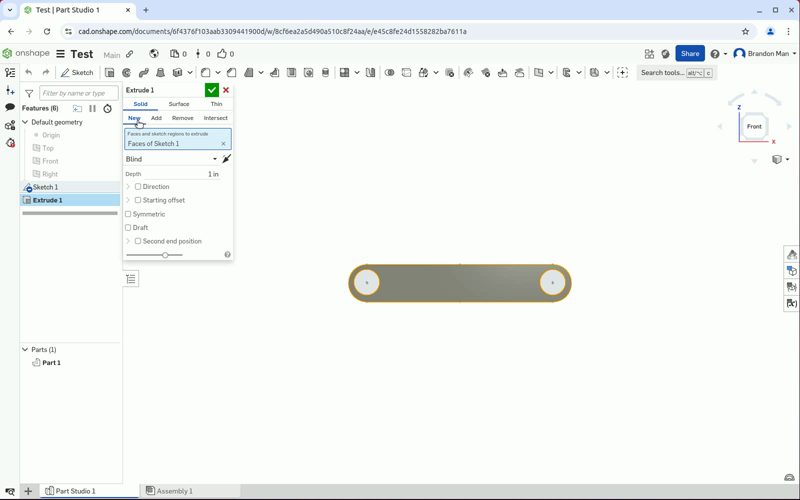
click(137, 120)
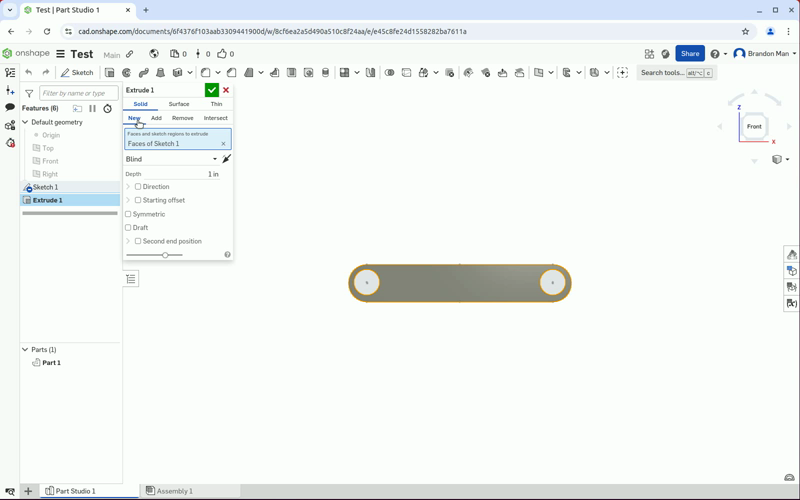
key(tab, 4)
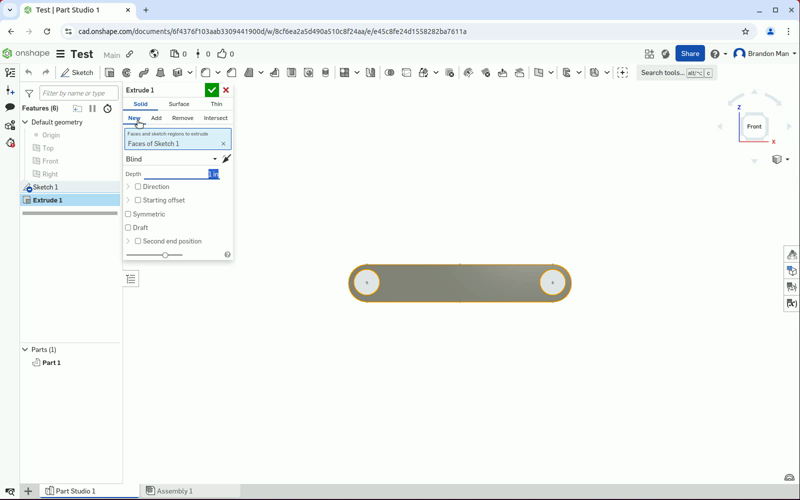
text(3.129)
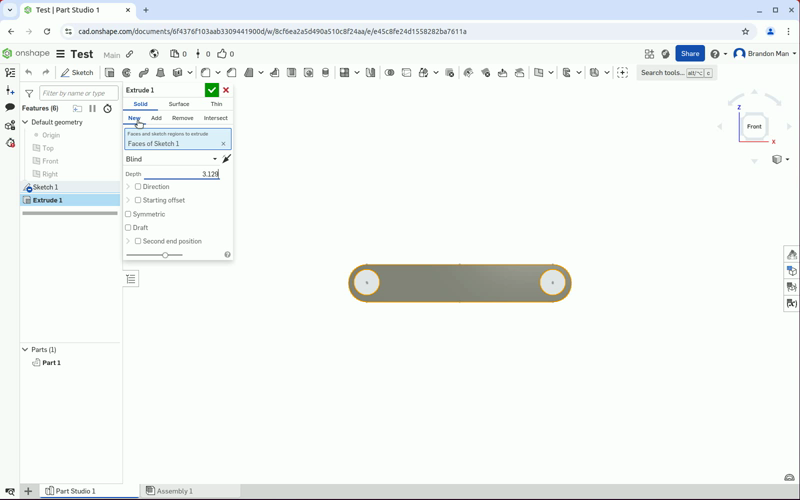
key(enter)
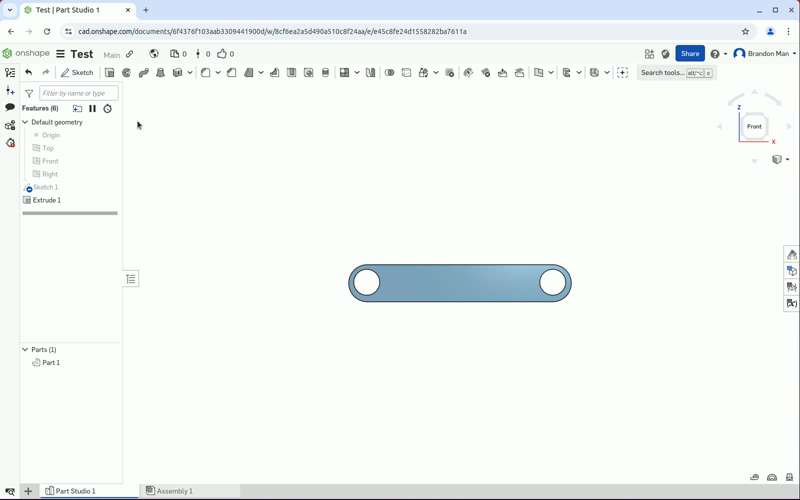
key(shift+h)
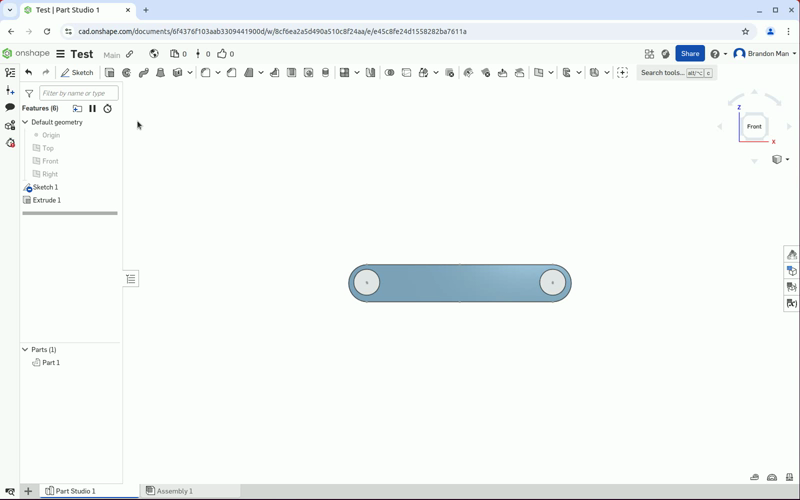
key(shift+h)
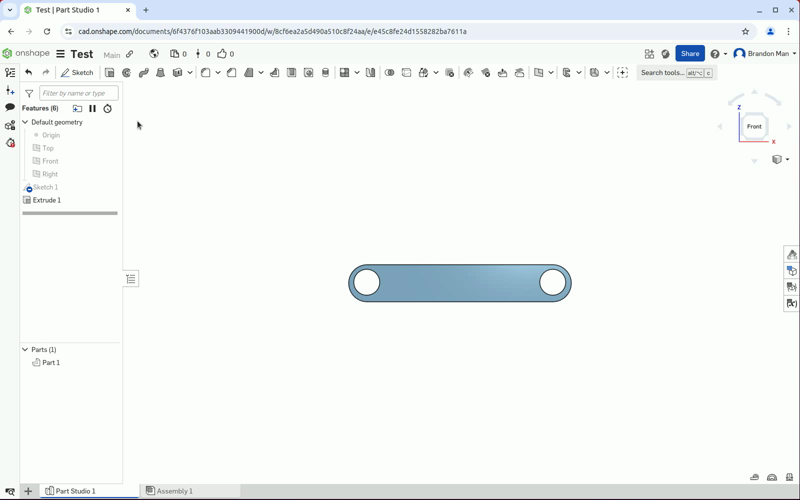
mouse_move(73, 189)
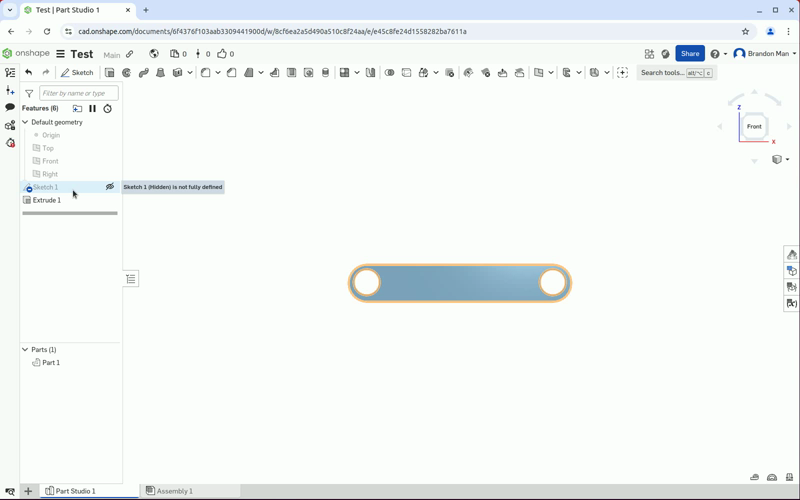
click(73, 189)
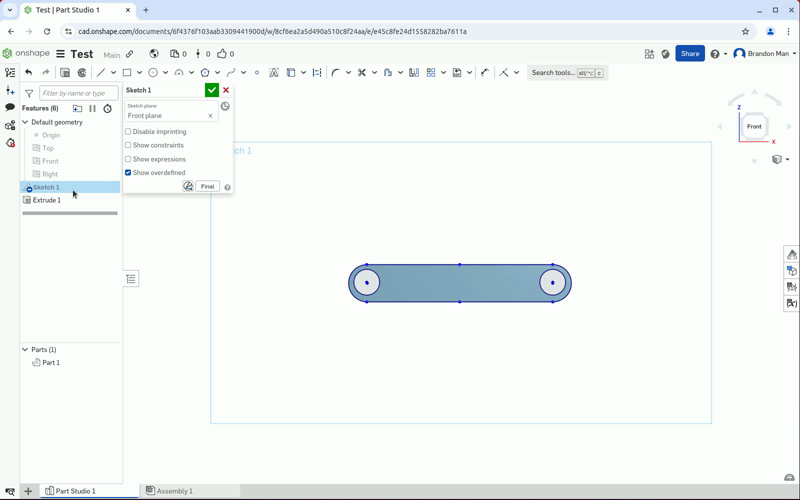
mouse_move(229, 92)
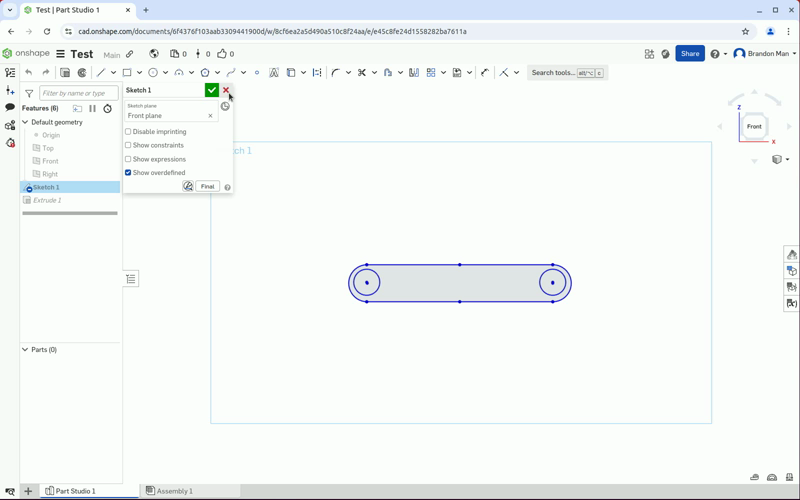
click(229, 92)
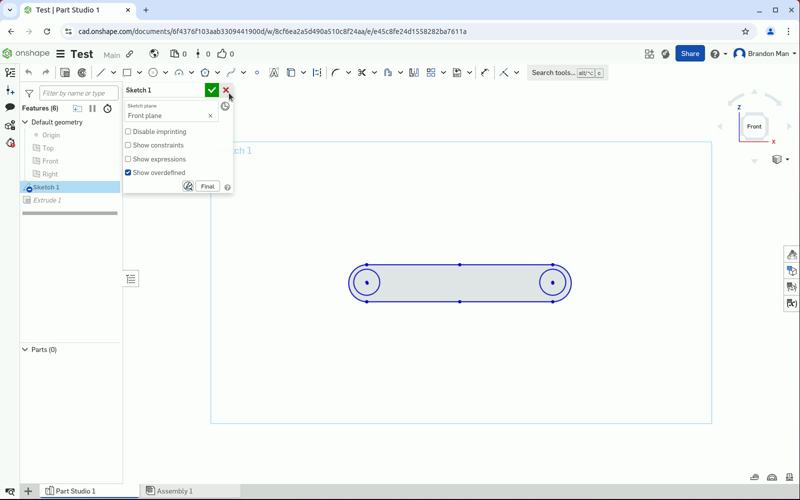
key(shift+s)
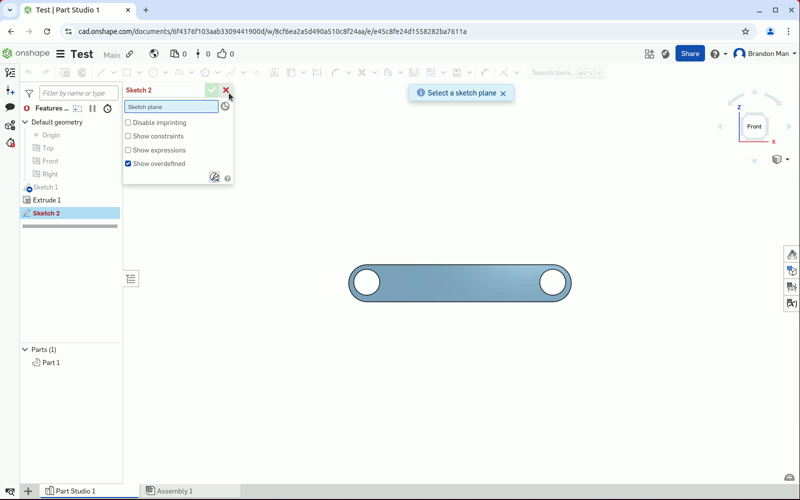
mouse_move(73, 163)
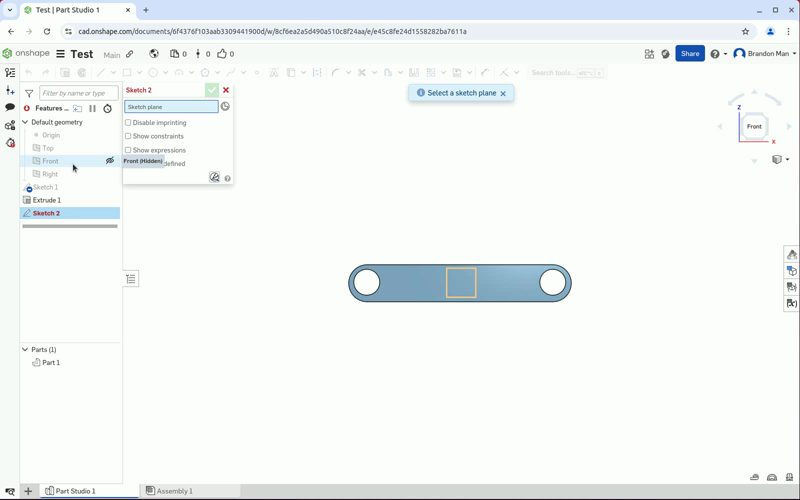
click(73, 163)
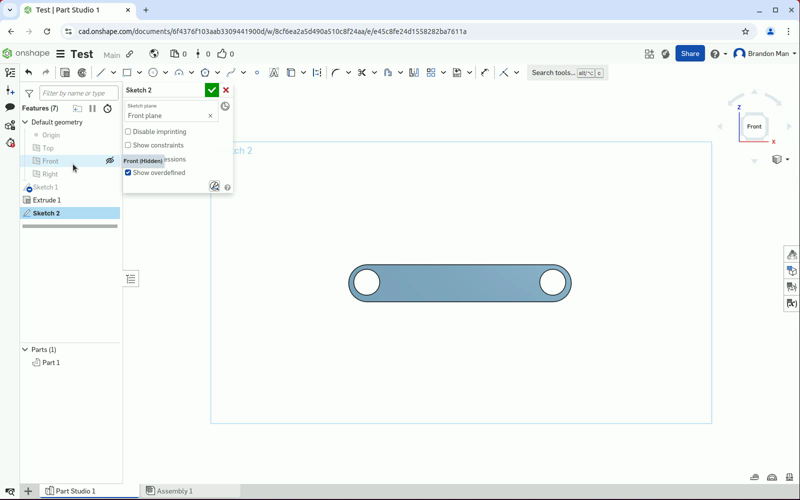
mouse_move(73, 352)
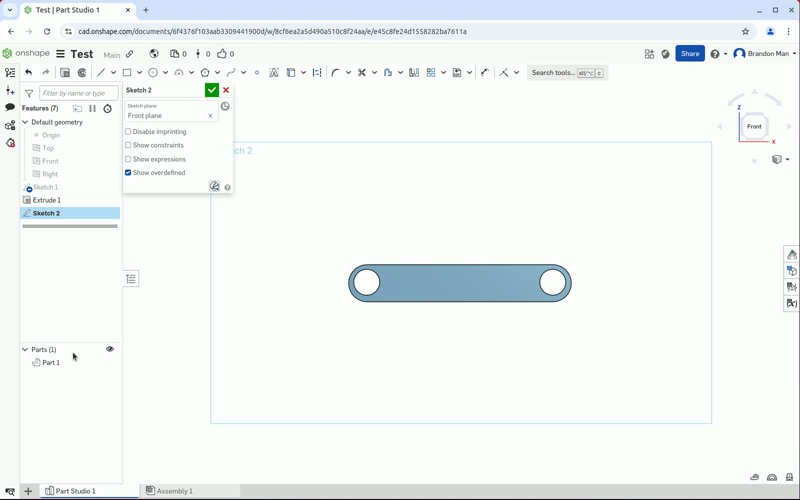
key(y)
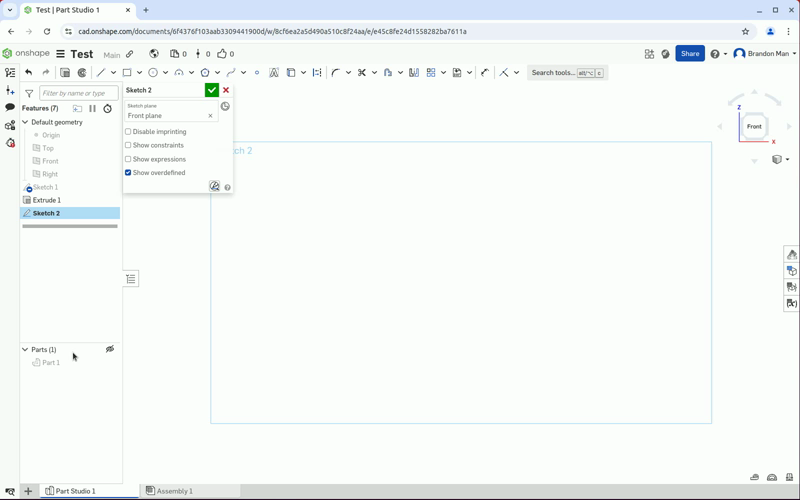
key(c)
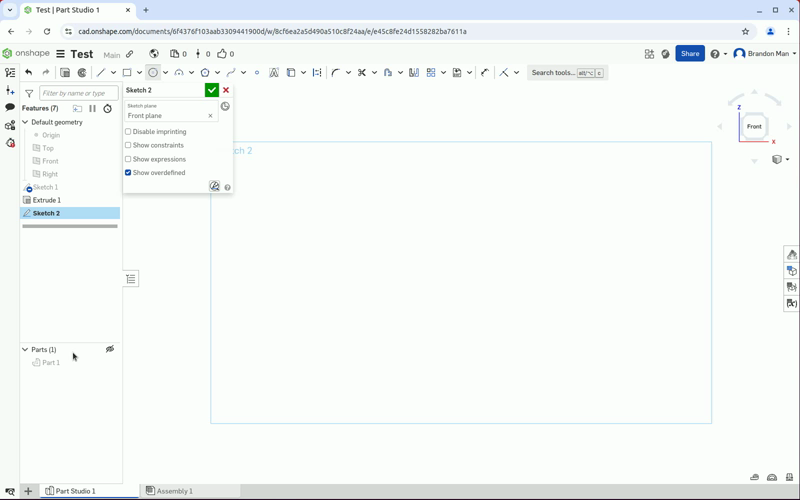
key_down(shift)
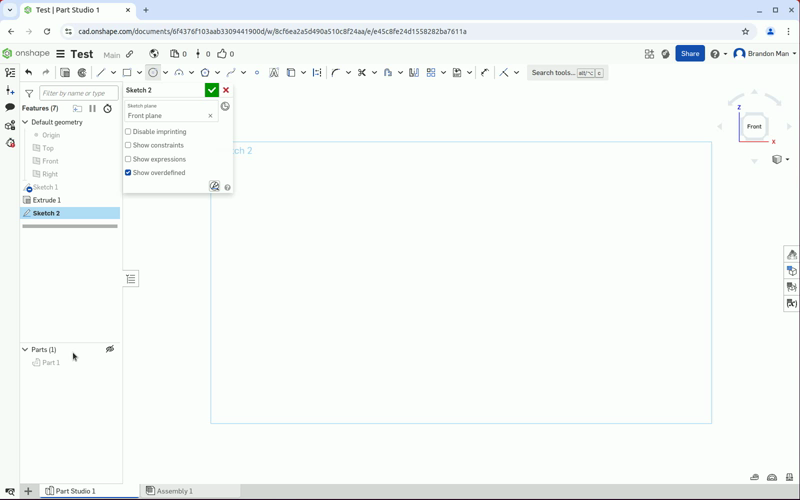
mouse_move(368, 282)
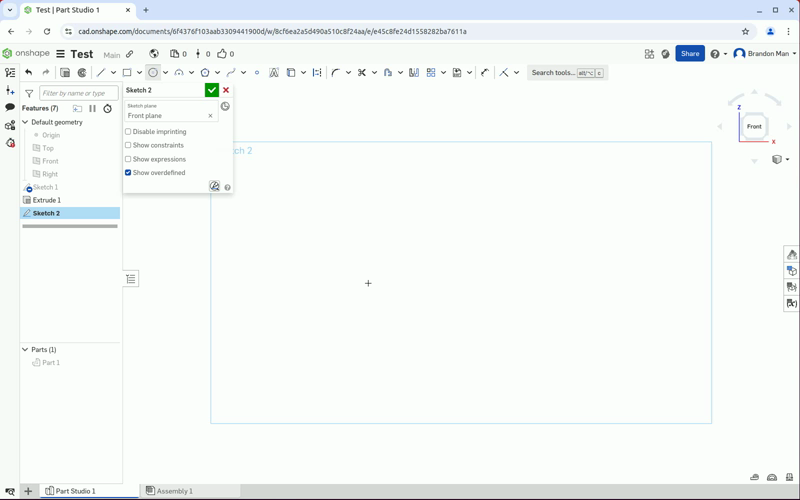
click(368, 282)
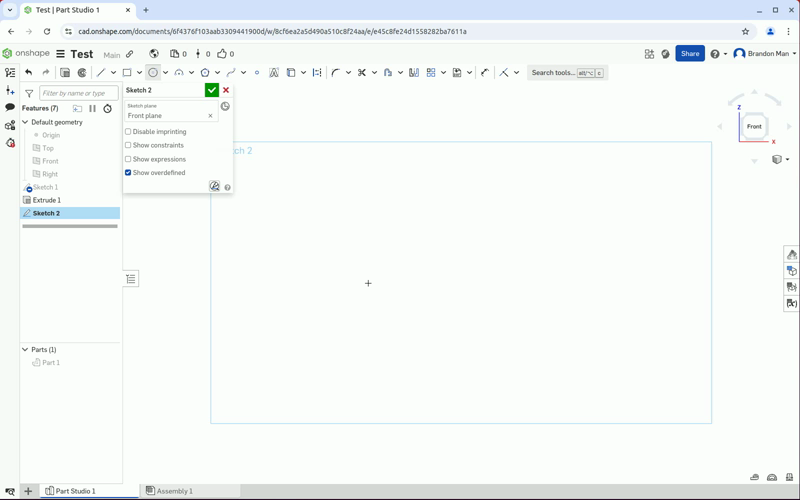
key_up(shift)
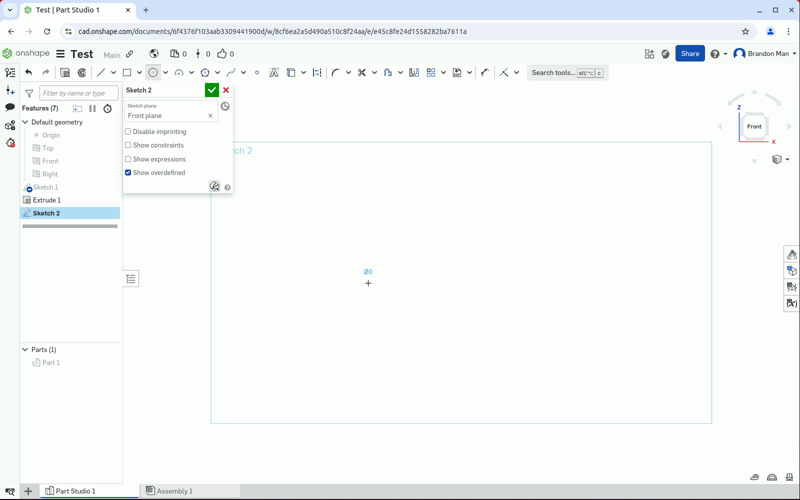
mouse_move(374, 282)
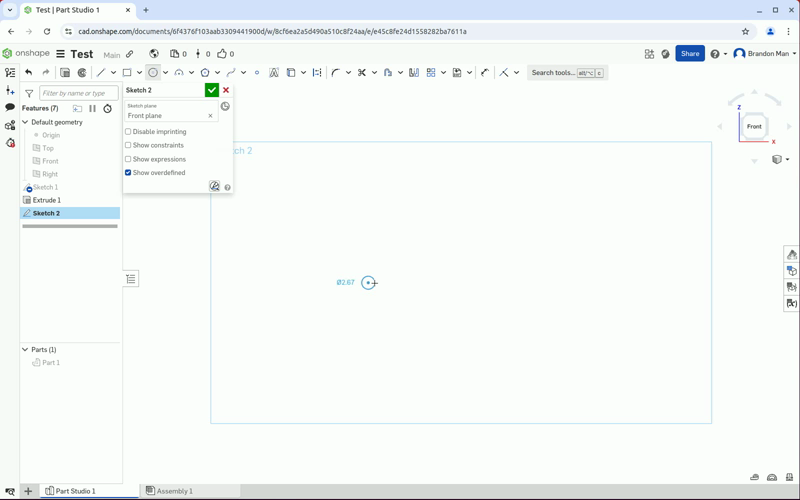
click(374, 282)
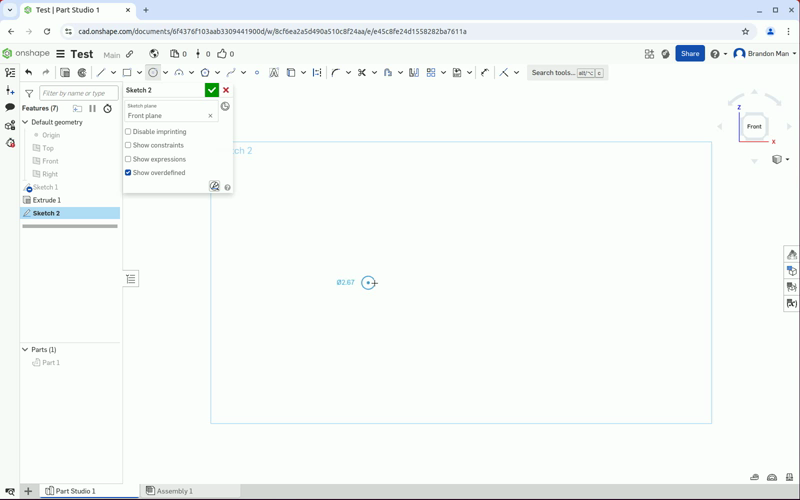
key(esc)
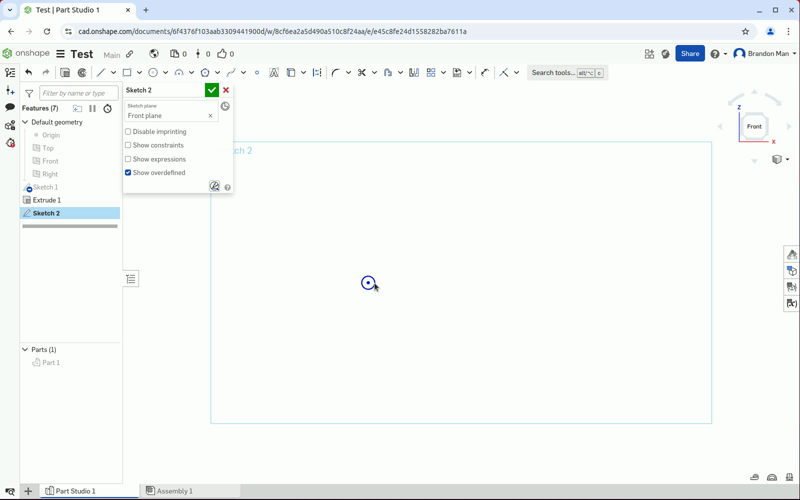
mouse_move(365, 279)
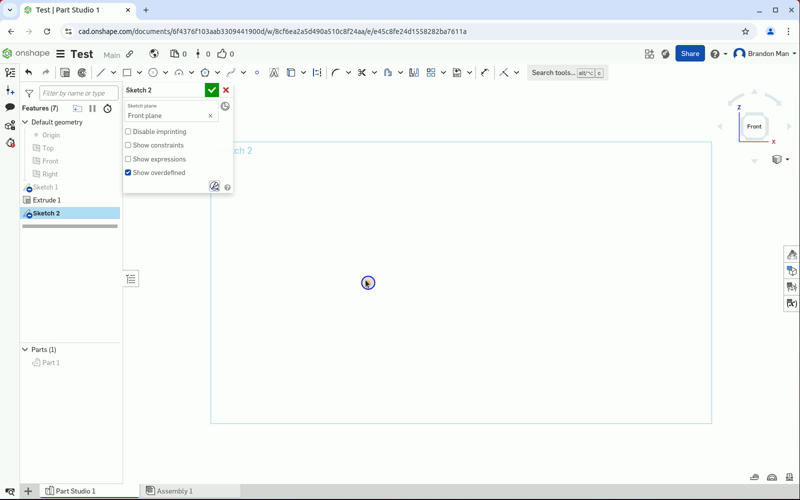
scroll(6)
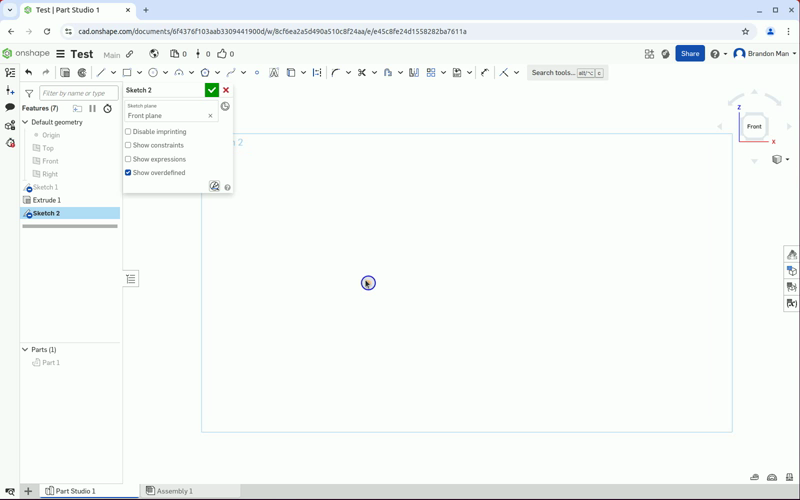
scroll(6)
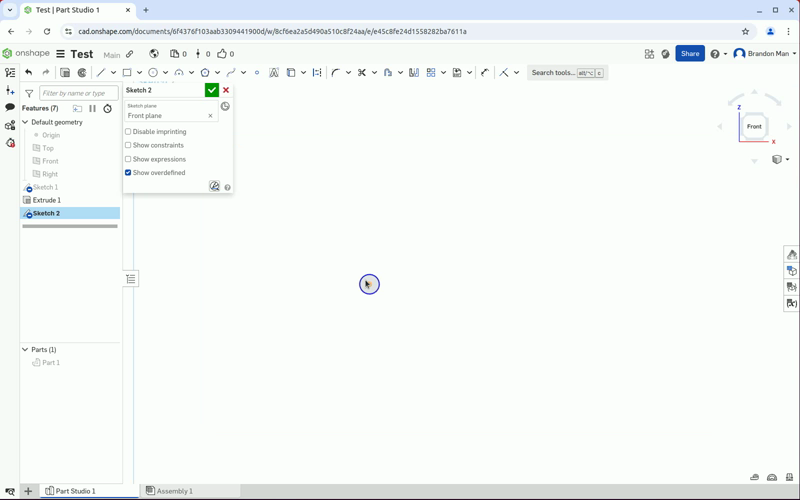
scroll(6)
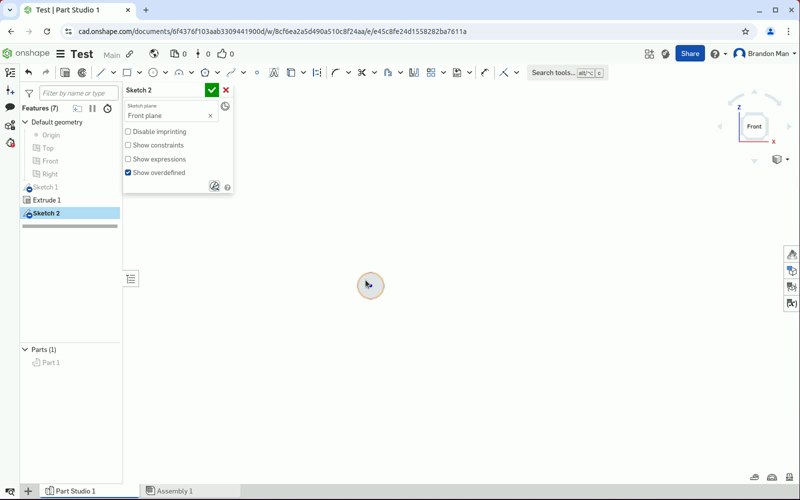
scroll(6)
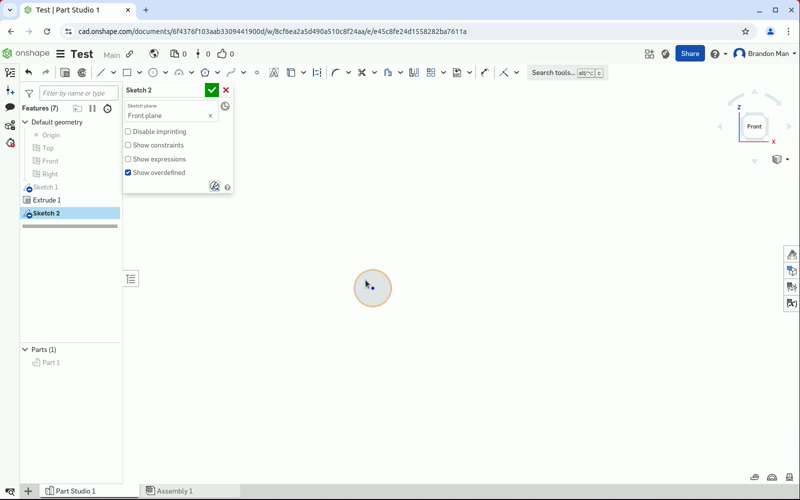
scroll(6)
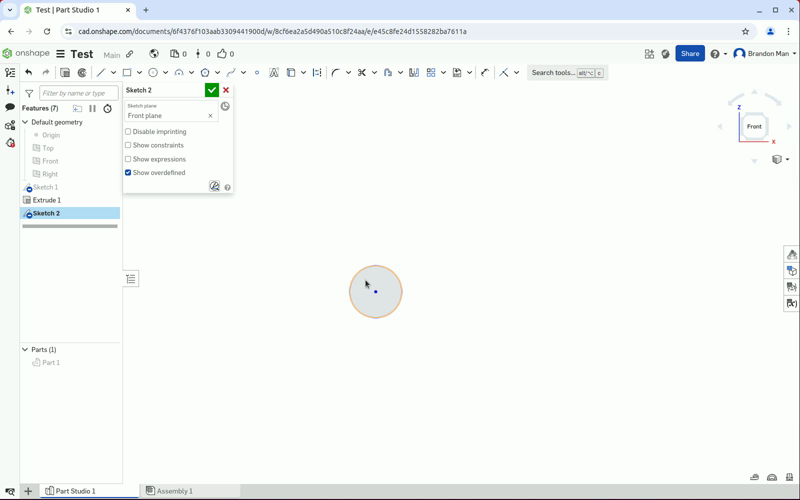
scroll(6)
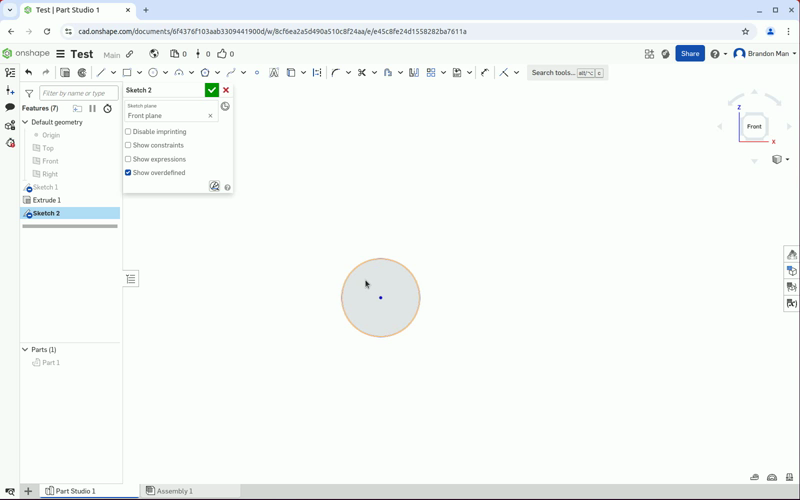
scroll(6)
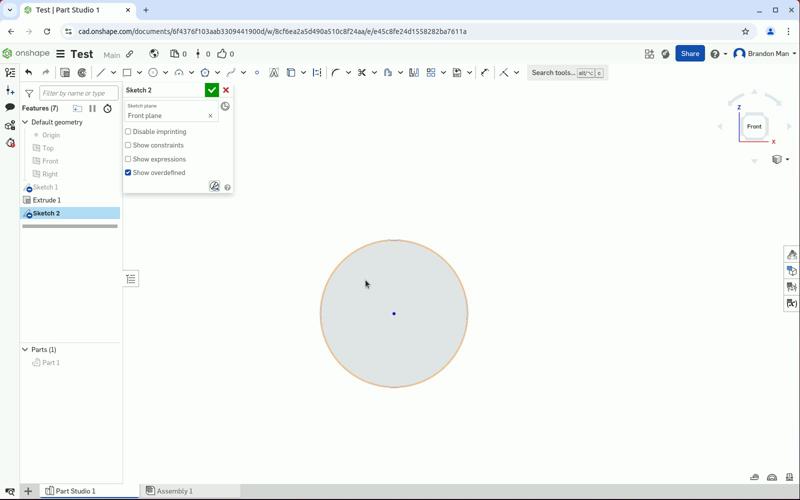
click(365, 279)
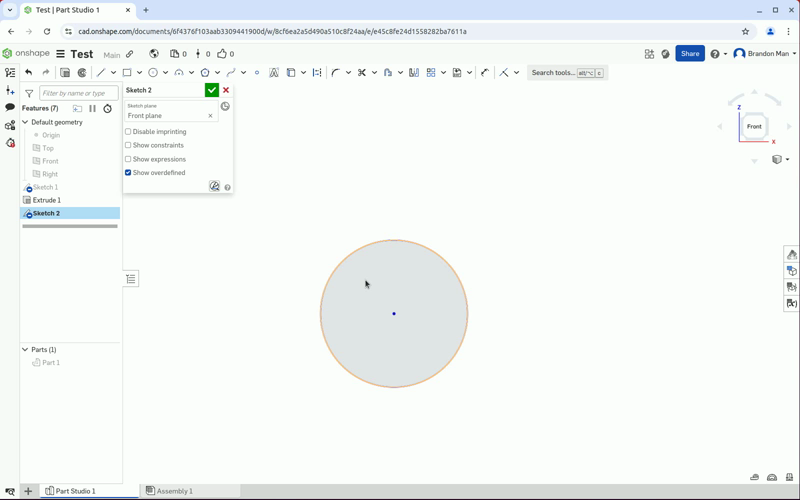
scroll(-6)
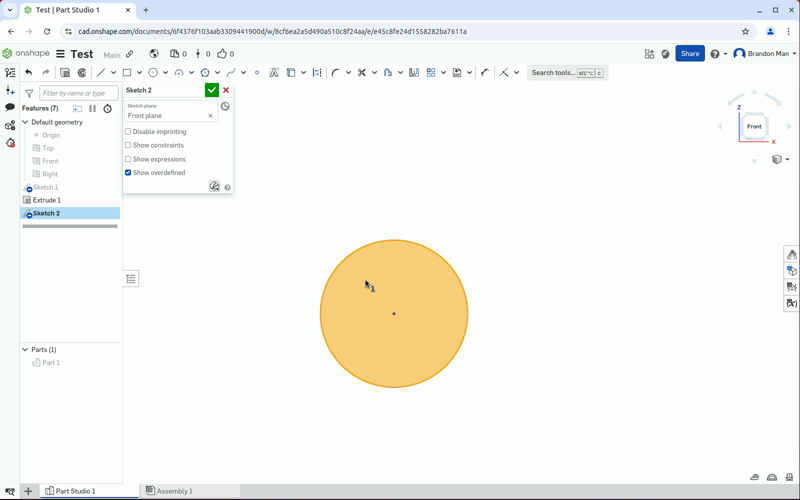
scroll(-6)
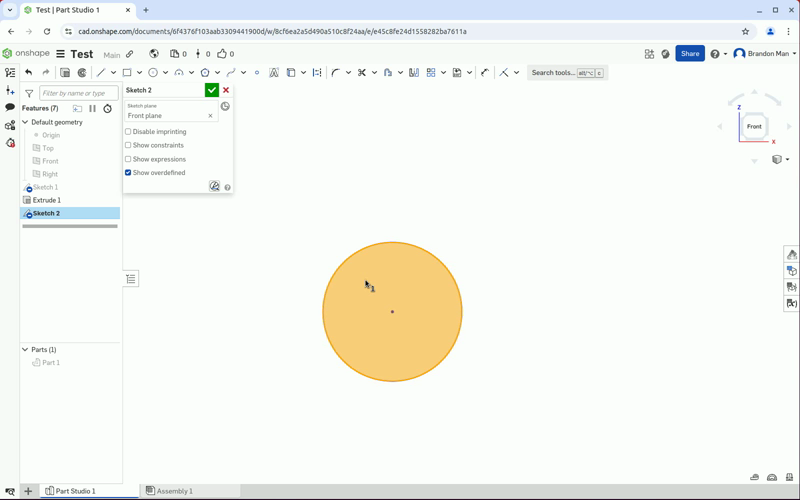
scroll(-6)
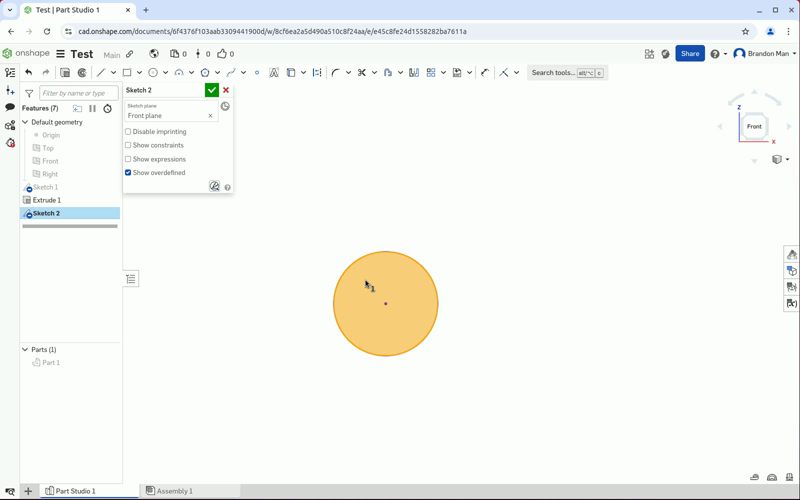
scroll(-6)
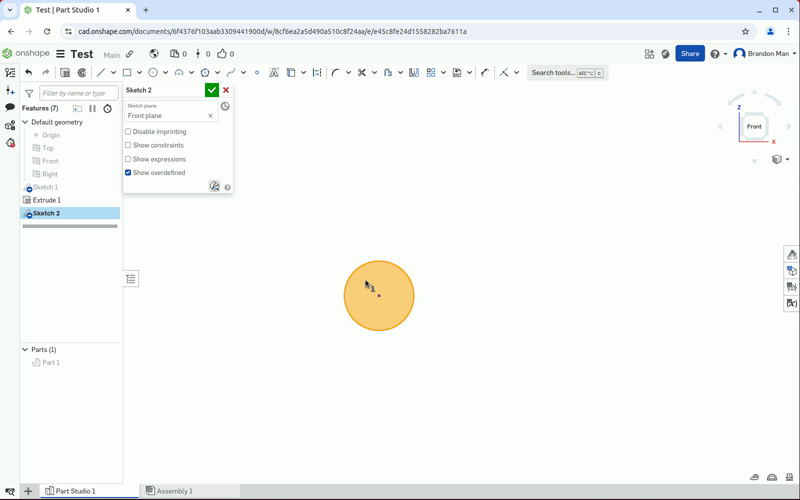
scroll(-6)
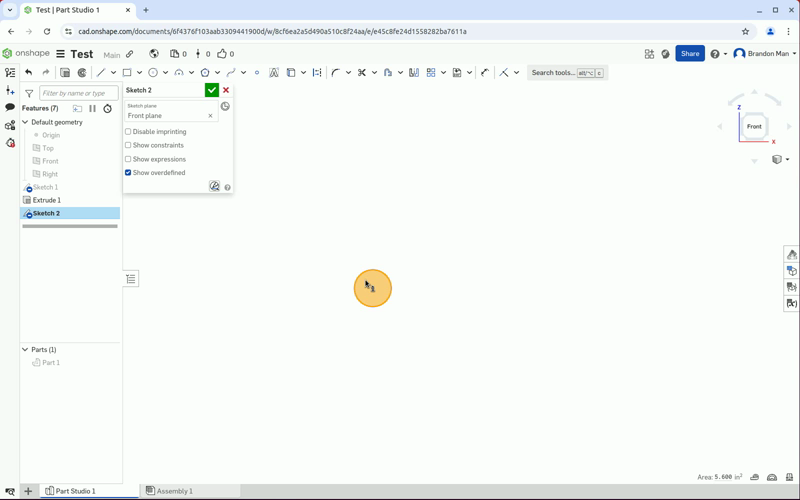
scroll(-6)
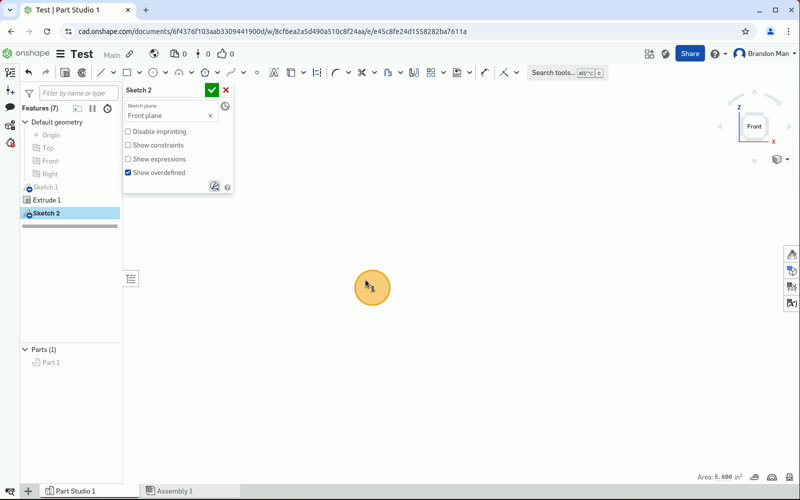
scroll(-6)
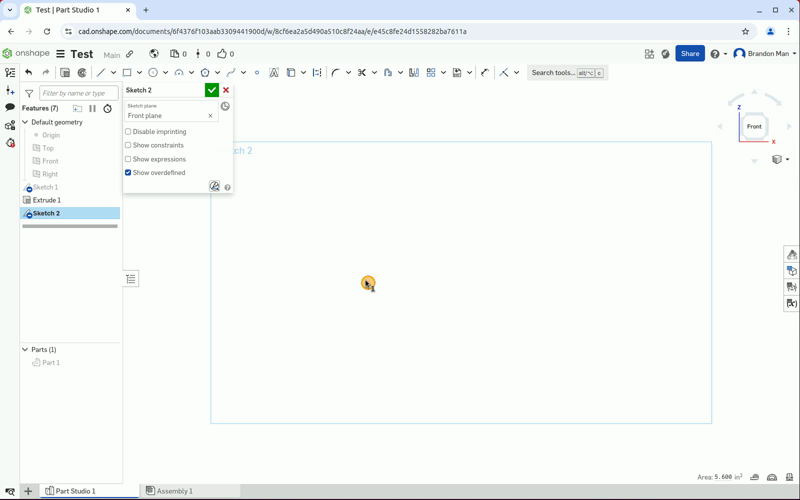
mouse_move(73, 352)
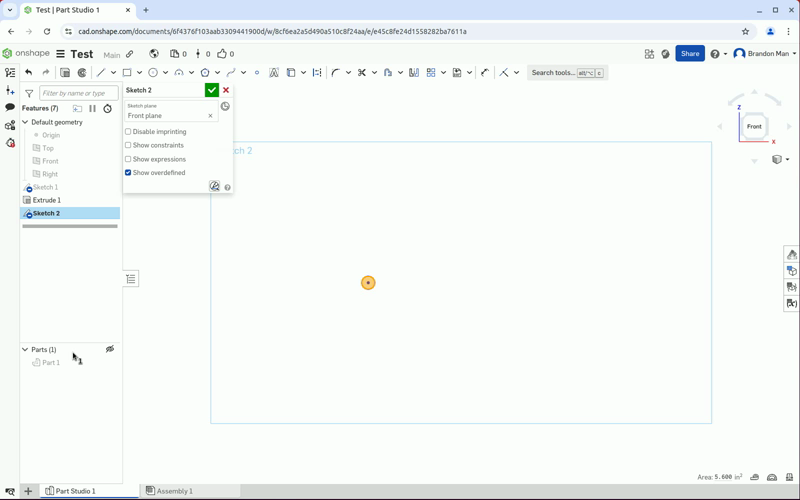
key(shift+y)
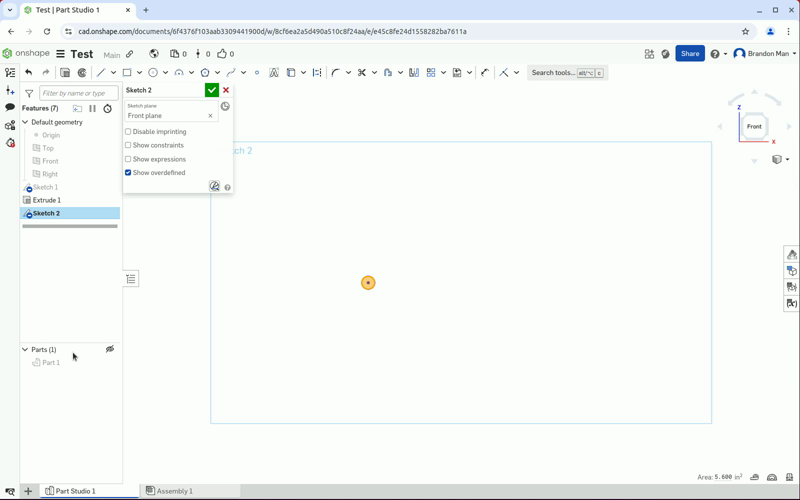
key(shift+e)
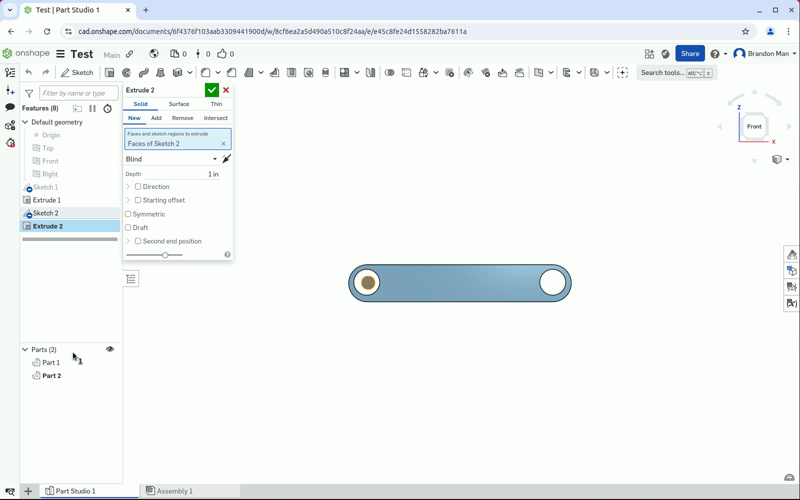
mouse_move(143, 106)
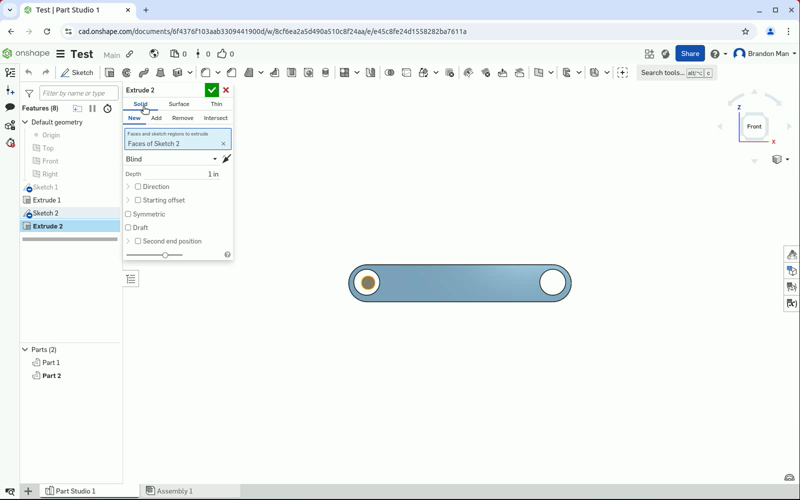
click(143, 106)
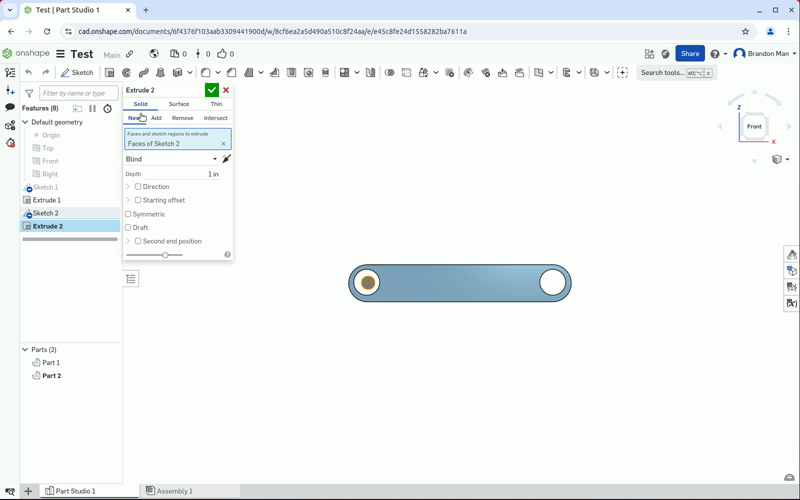
mouse_move(137, 120)
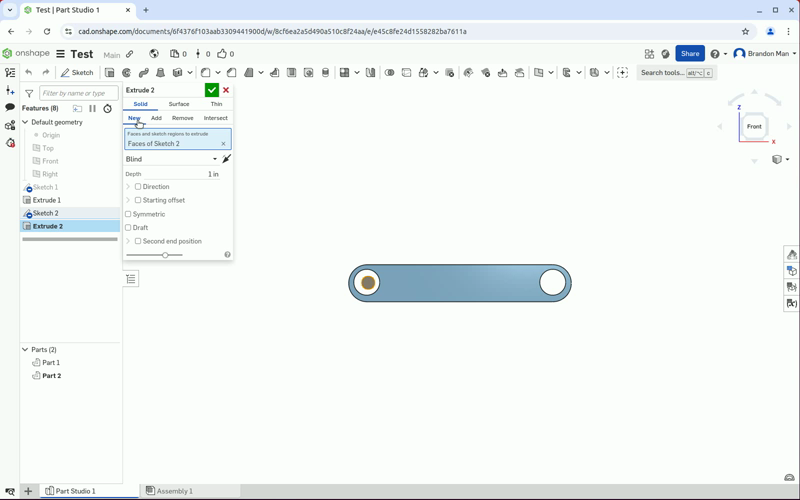
click(137, 120)
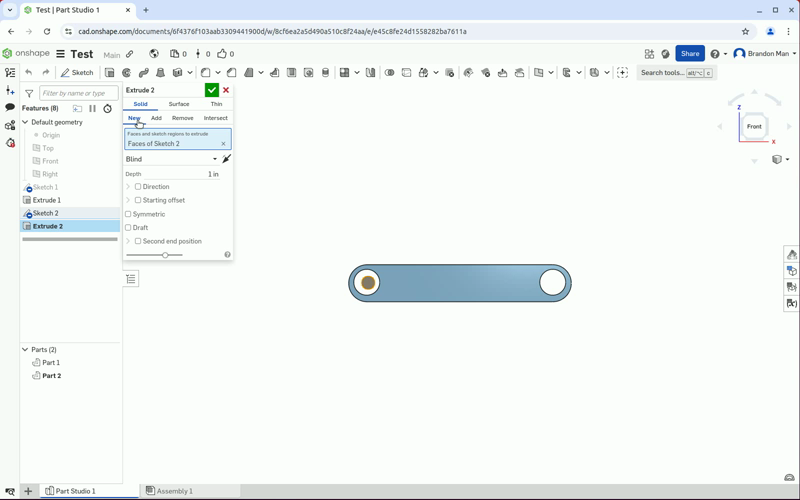
key(tab, 4)
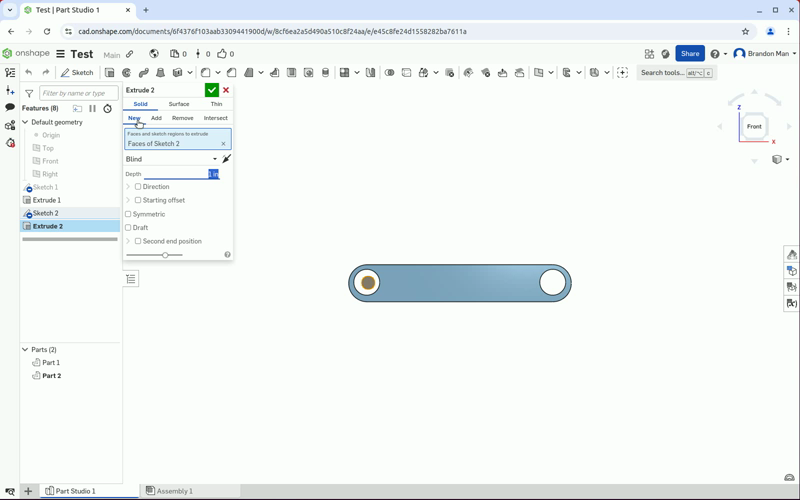
text(3.129)
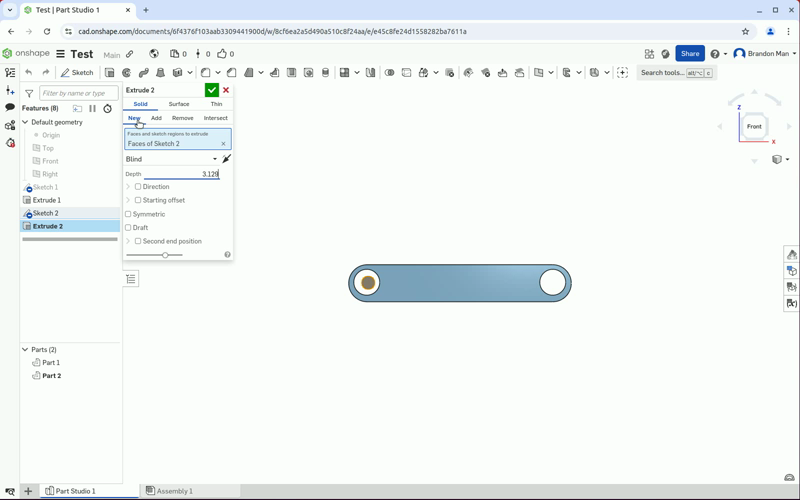
key(enter)
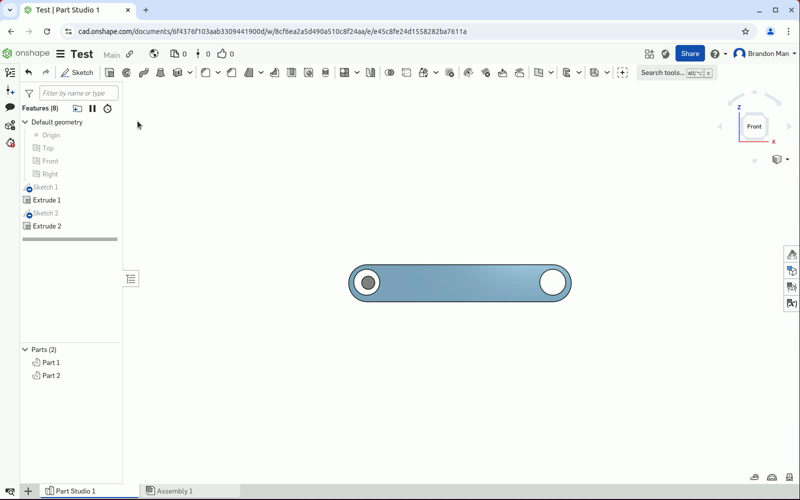
key(shift+h)
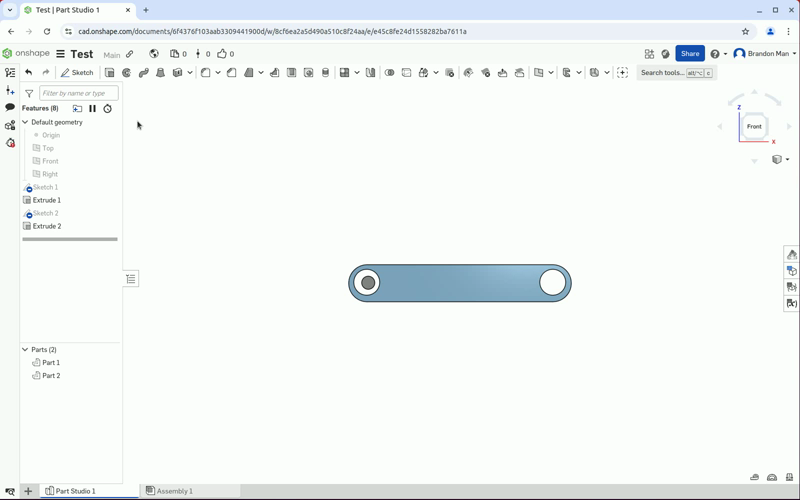
key(shift+h)
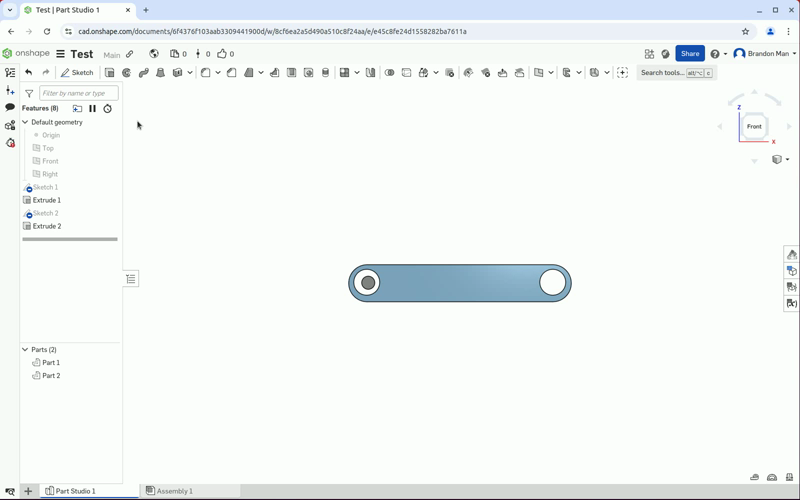
mouse_move(73, 189)
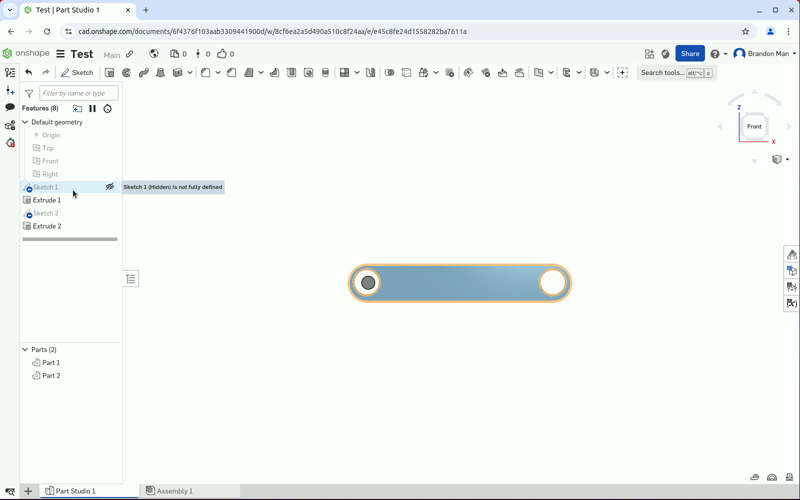
click(73, 189)
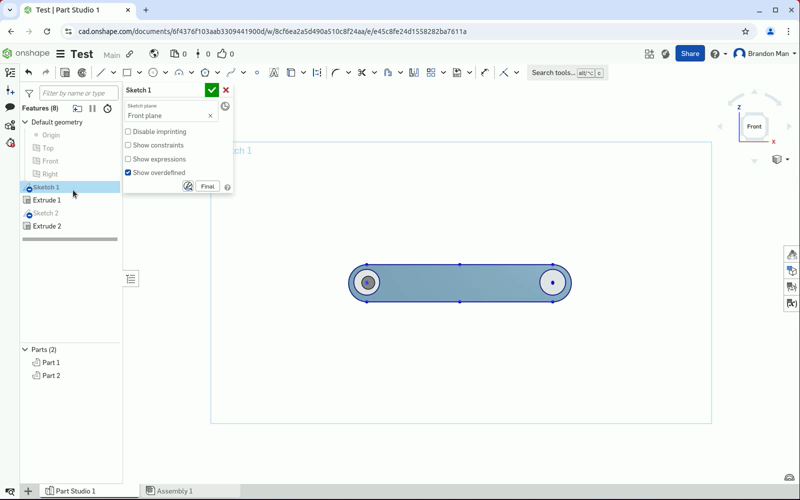
mouse_move(229, 92)
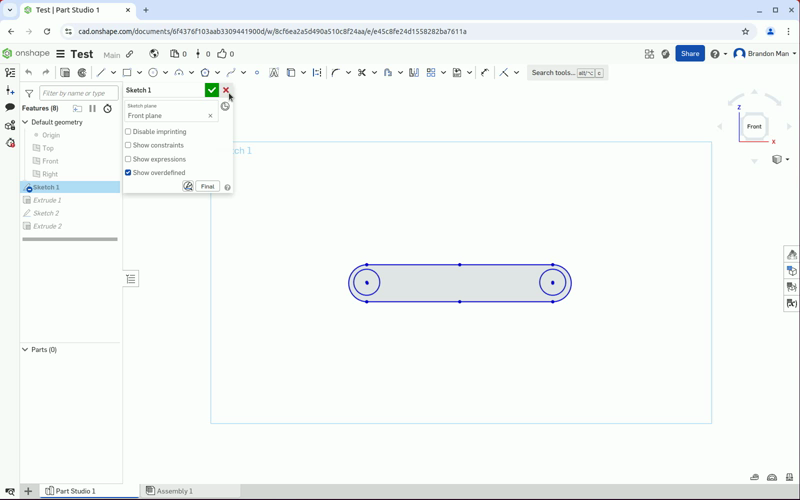
click(229, 92)
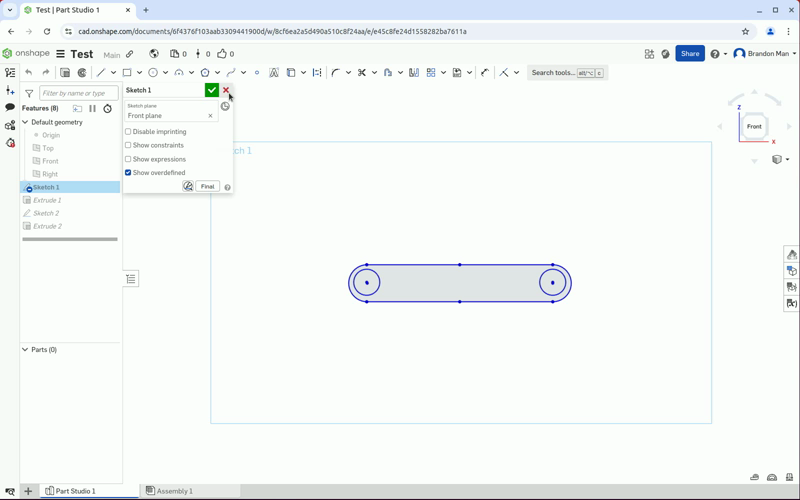
key(shift+s)
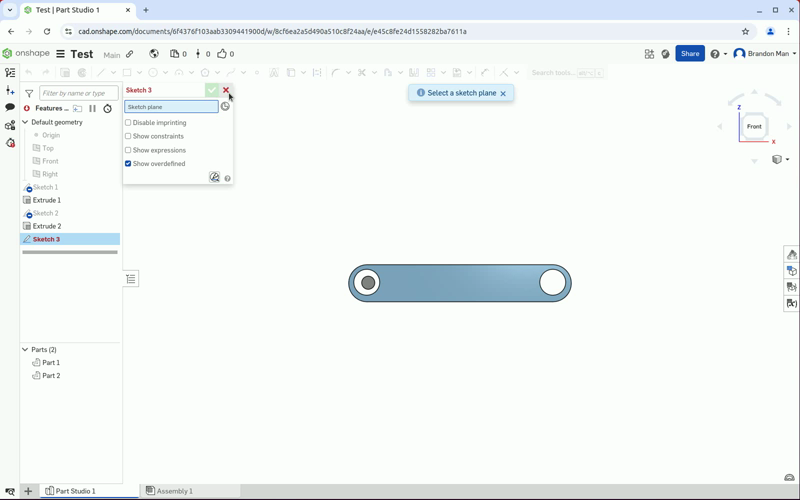
mouse_move(73, 163)
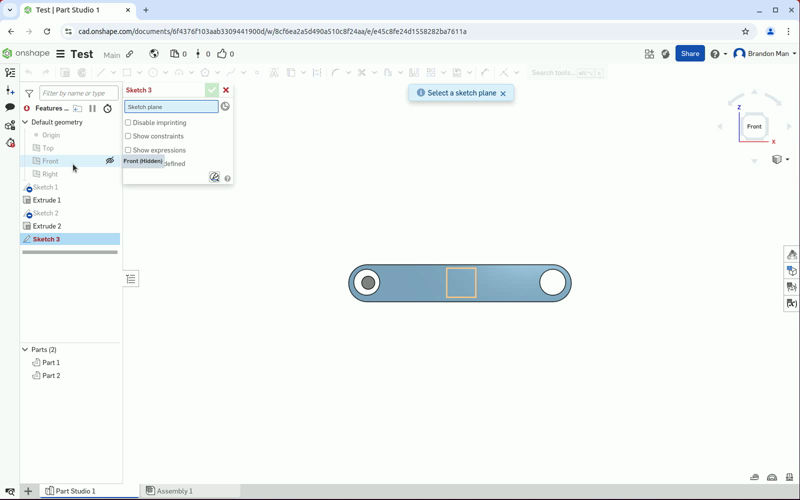
click(73, 163)
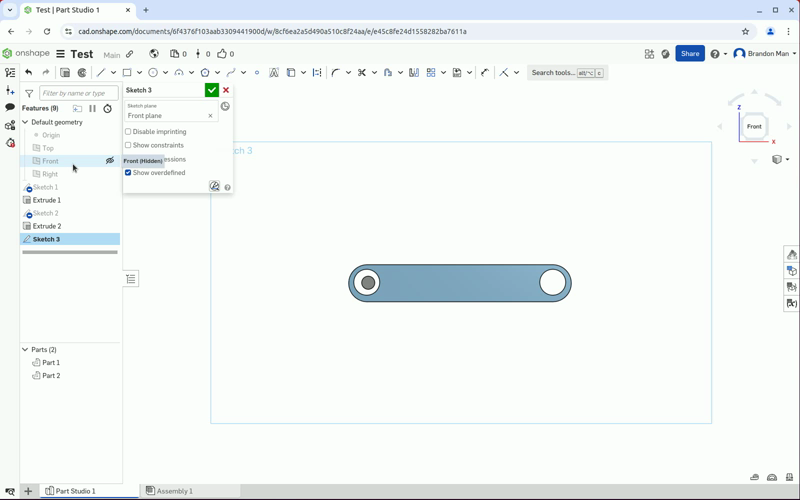
mouse_move(73, 352)
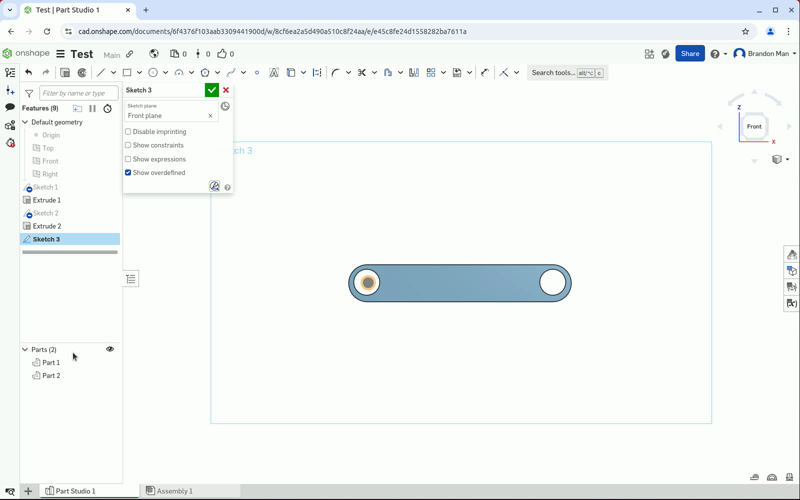
key(y)
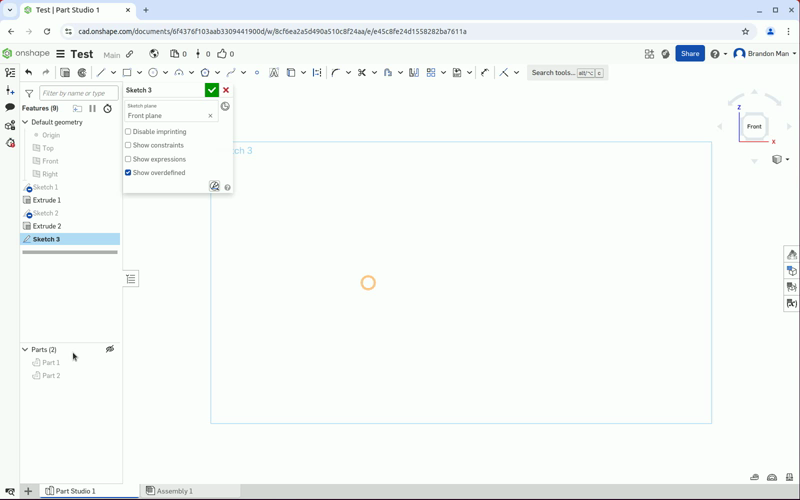
key(c)
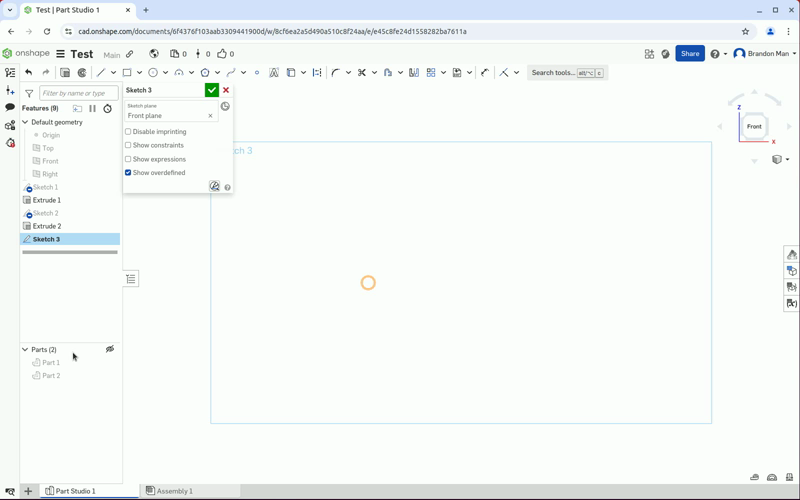
key_down(shift)
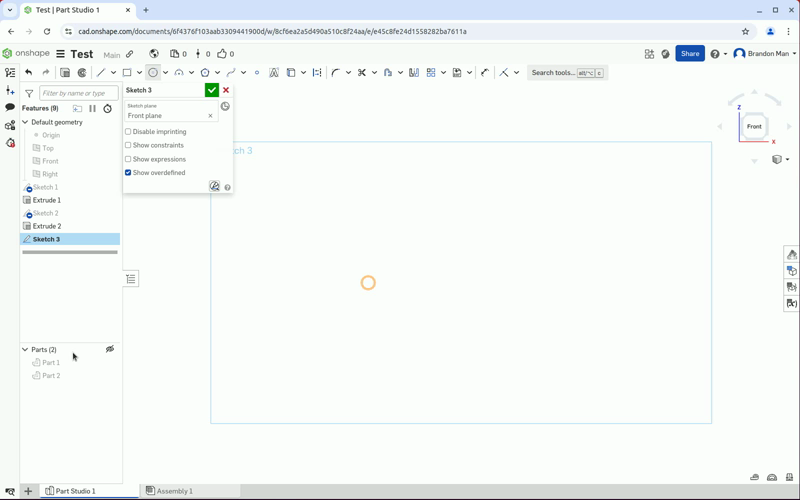
mouse_move(555, 282)
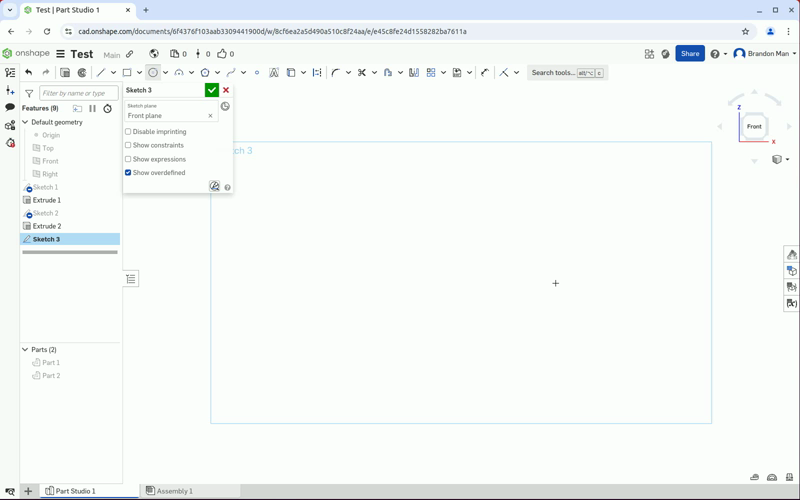
click(555, 282)
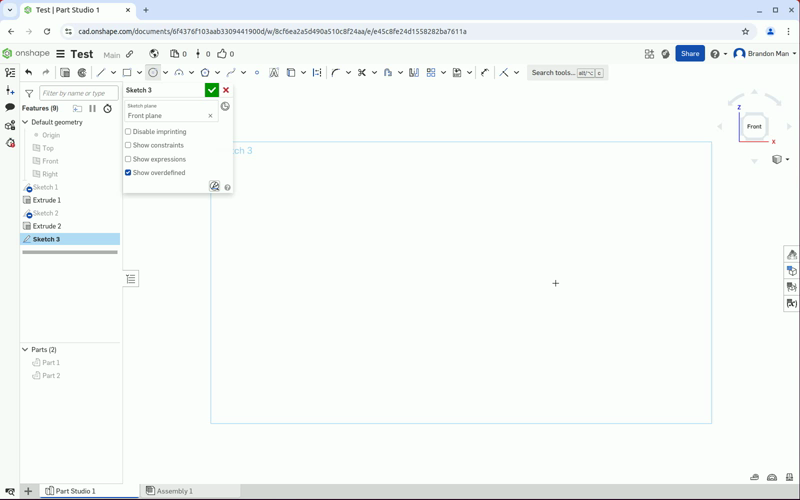
key_up(shift)
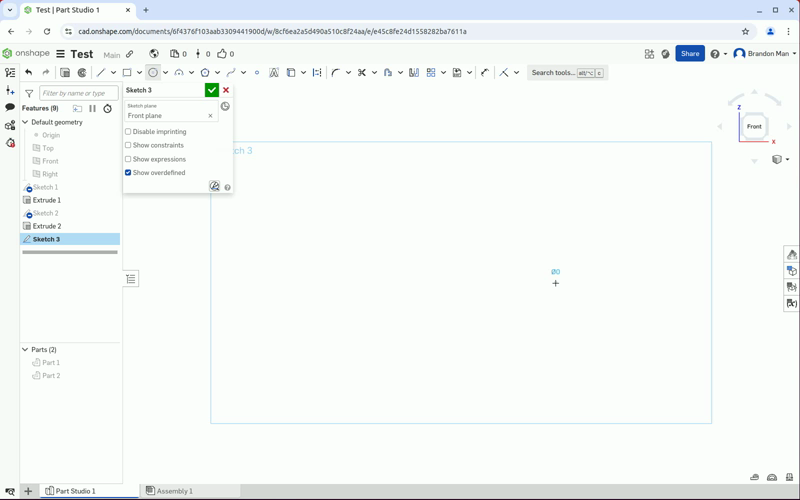
mouse_move(562, 282)
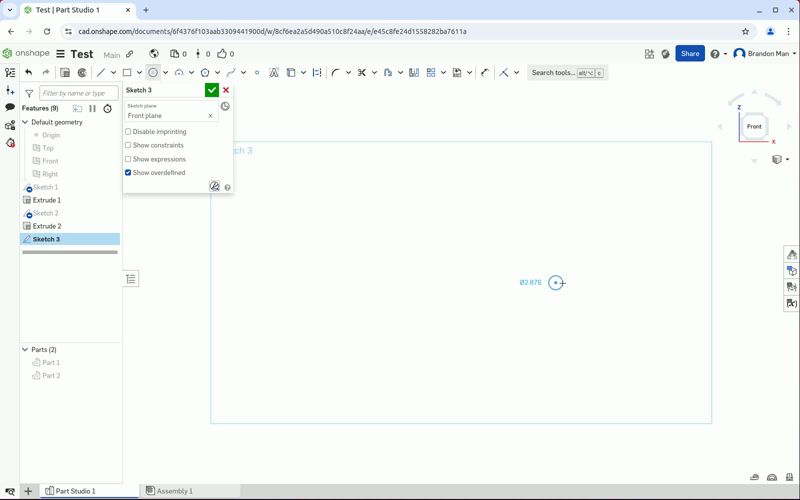
click(562, 282)
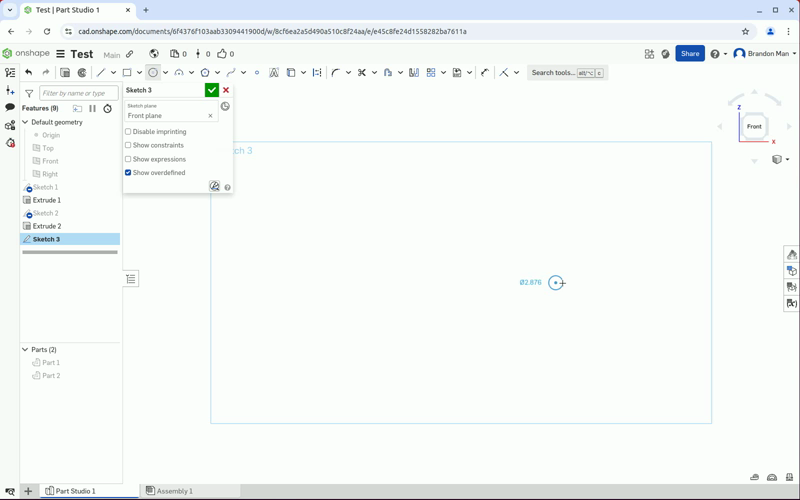
key(esc)
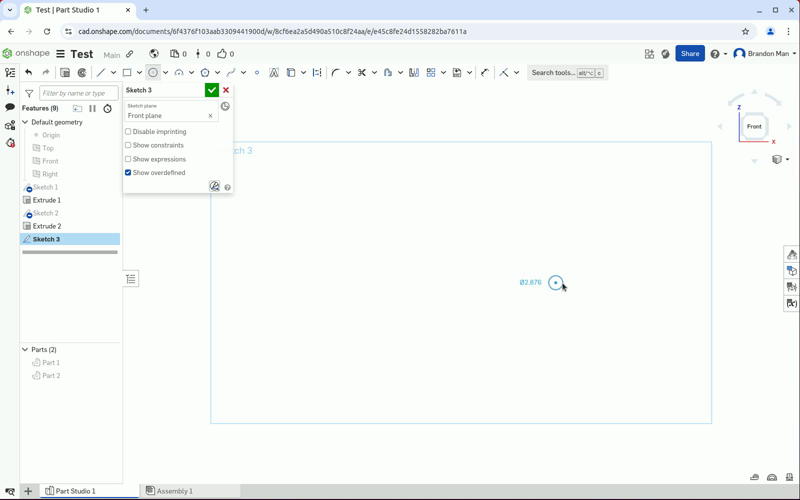
mouse_move(553, 288)
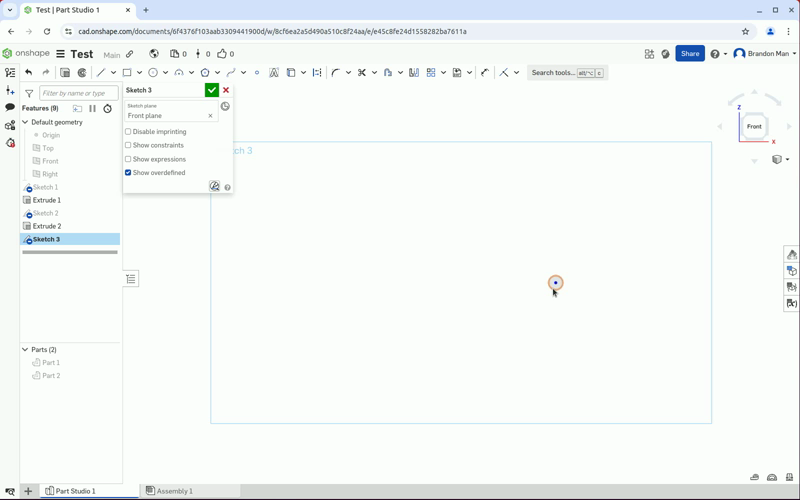
scroll(6)
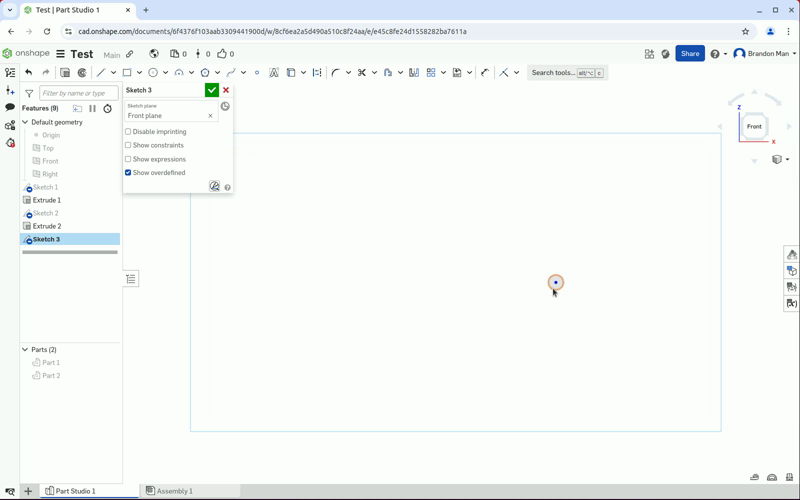
scroll(6)
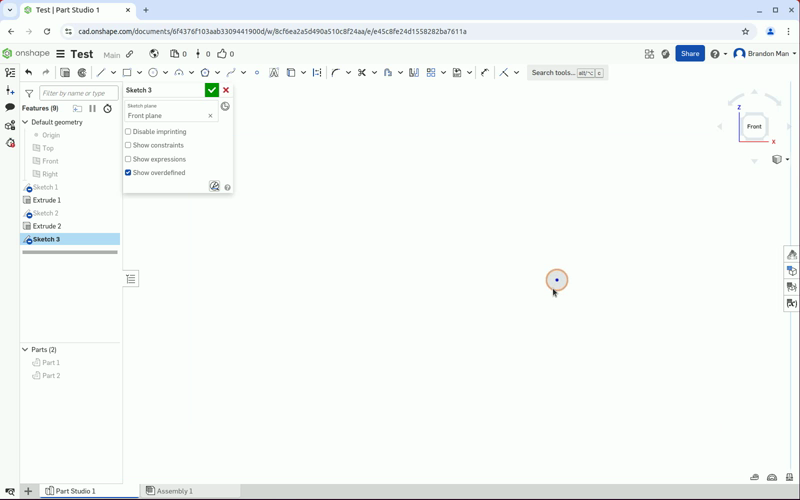
scroll(6)
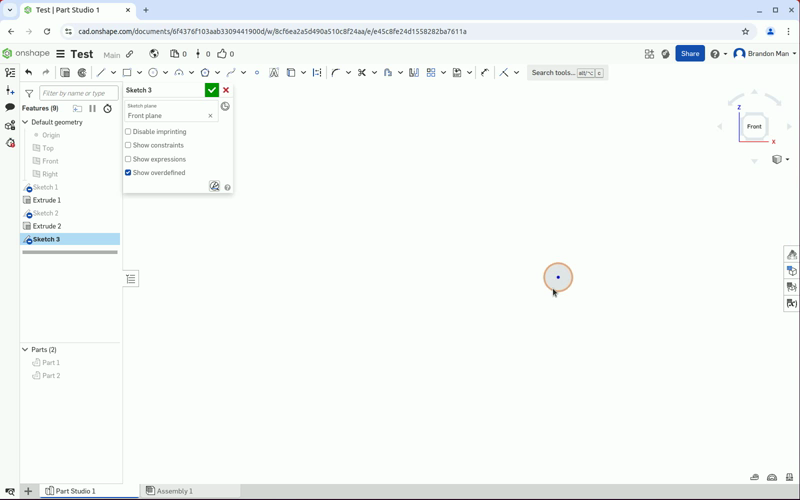
scroll(6)
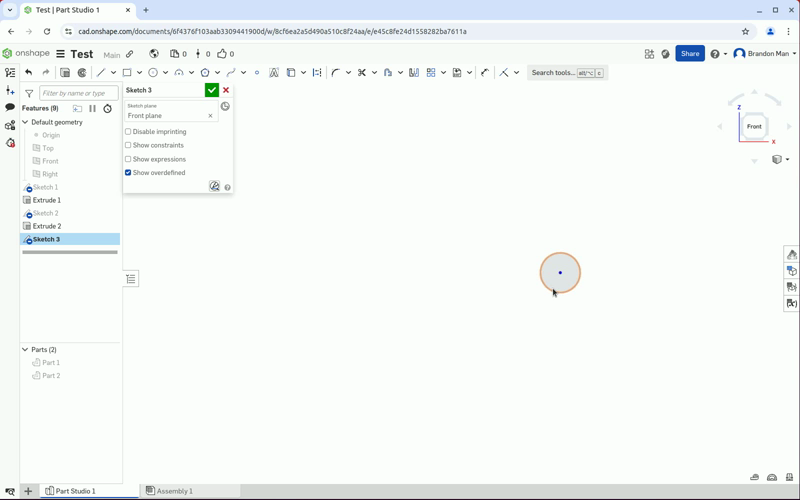
scroll(6)
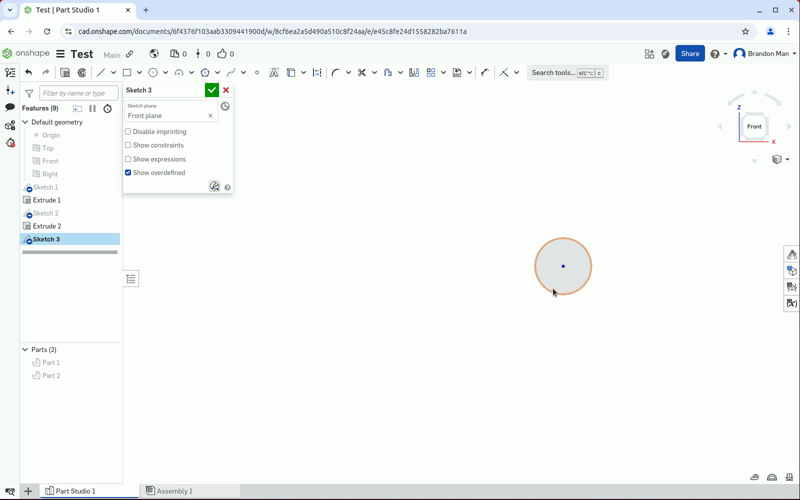
scroll(6)
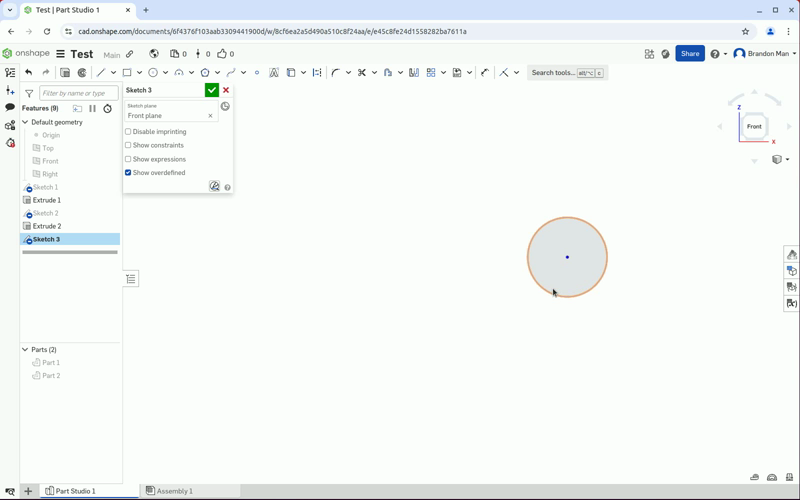
scroll(6)
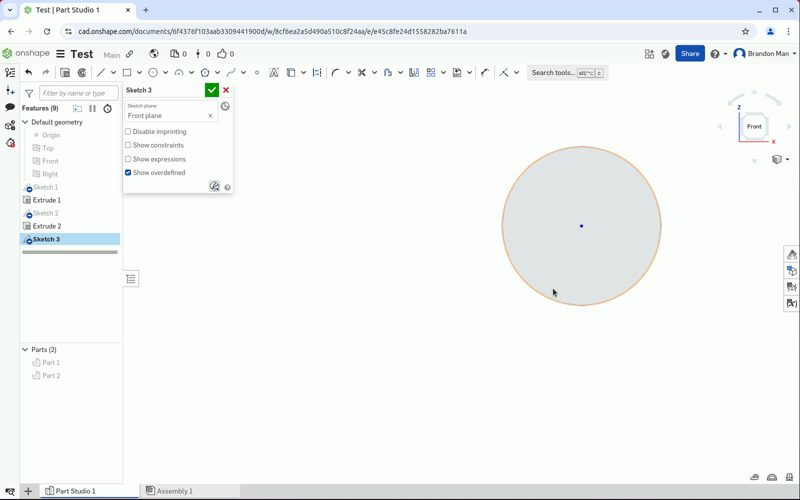
click(553, 288)
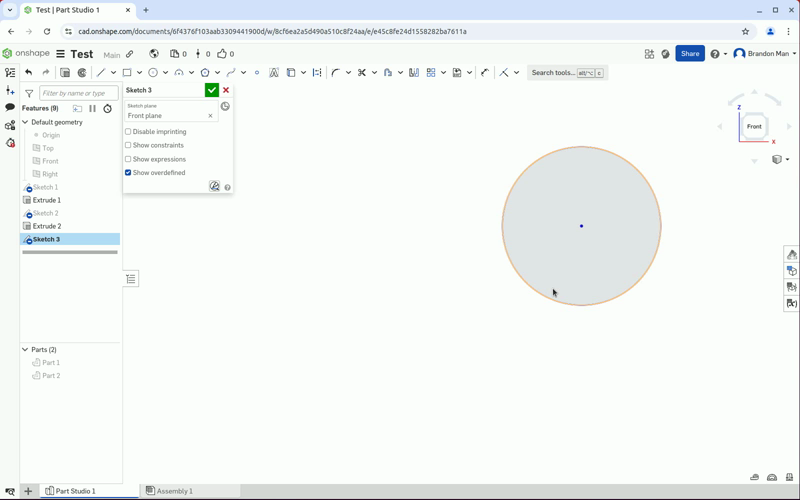
scroll(-6)
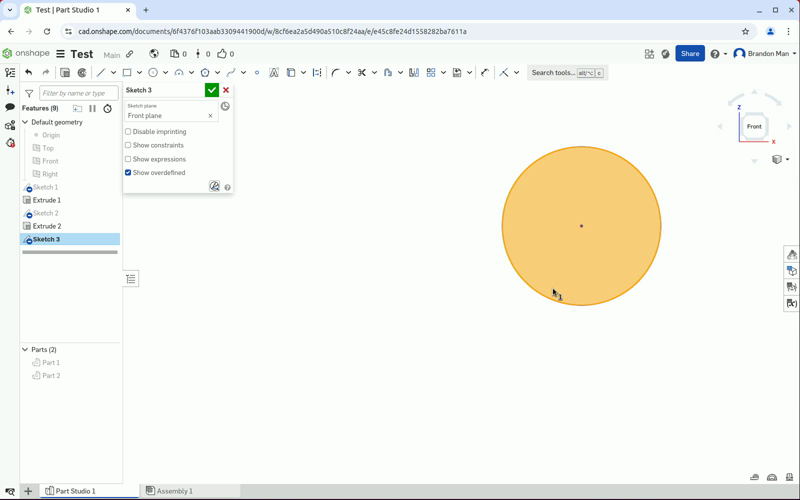
scroll(-6)
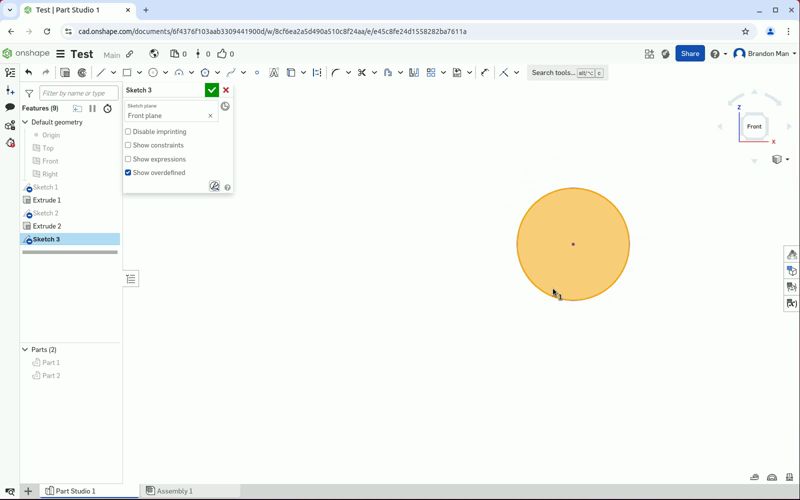
scroll(-6)
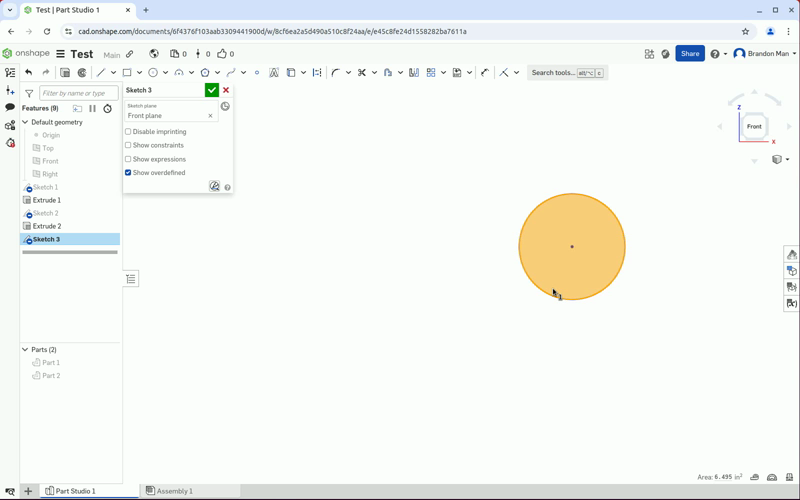
scroll(-6)
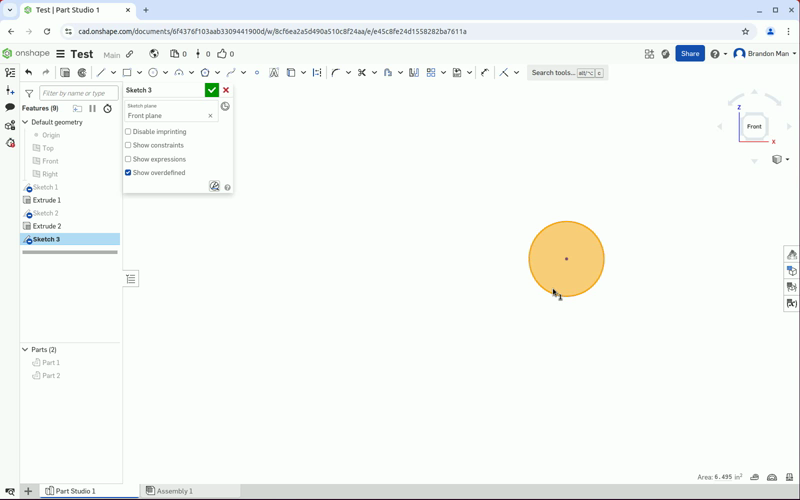
scroll(-6)
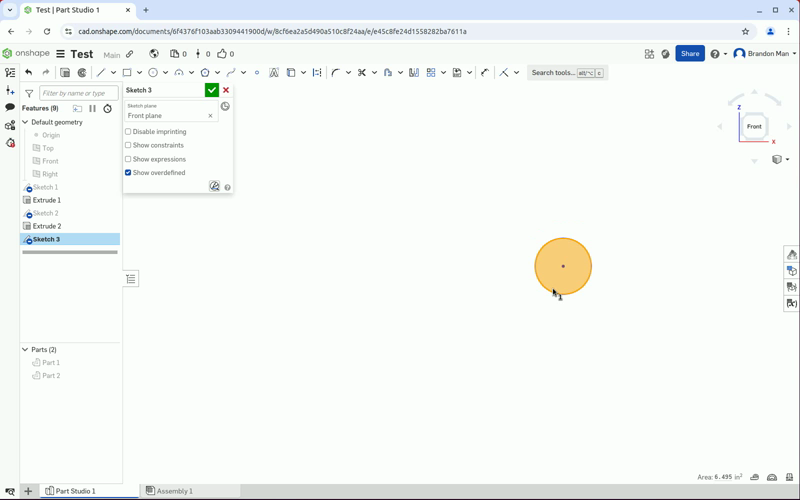
scroll(-6)
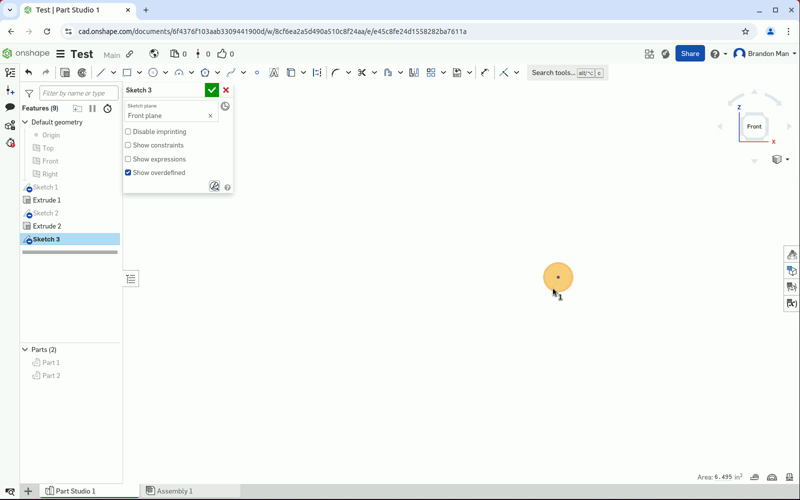
scroll(-6)
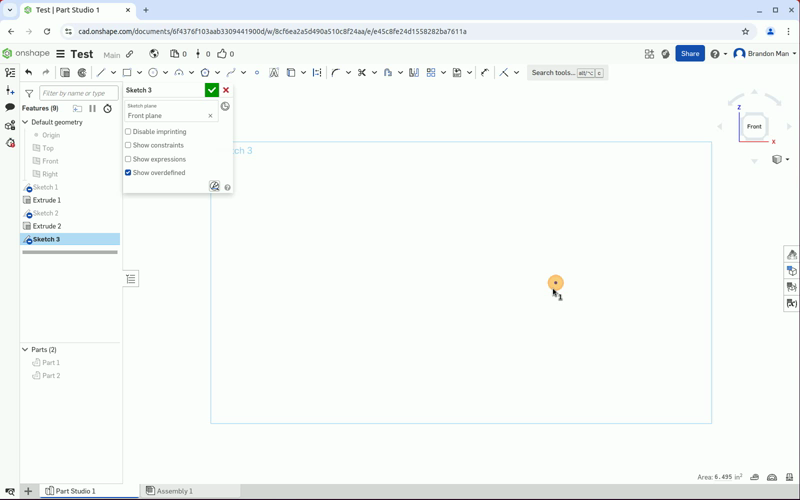
mouse_move(73, 352)
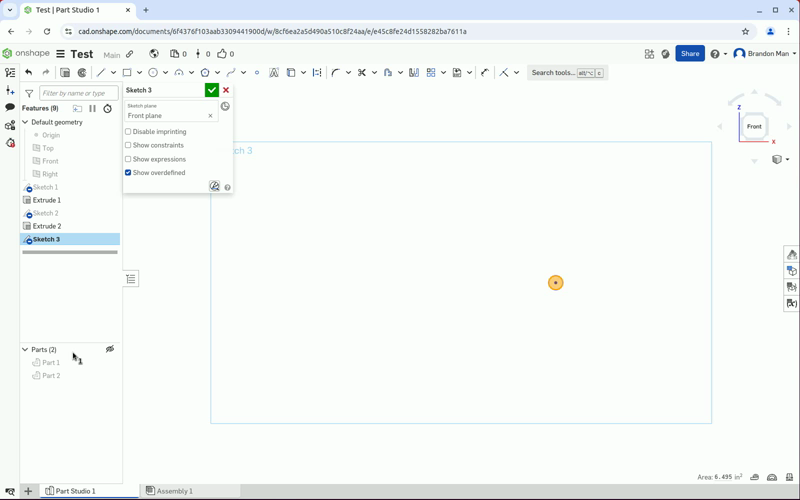
key(shift+y)
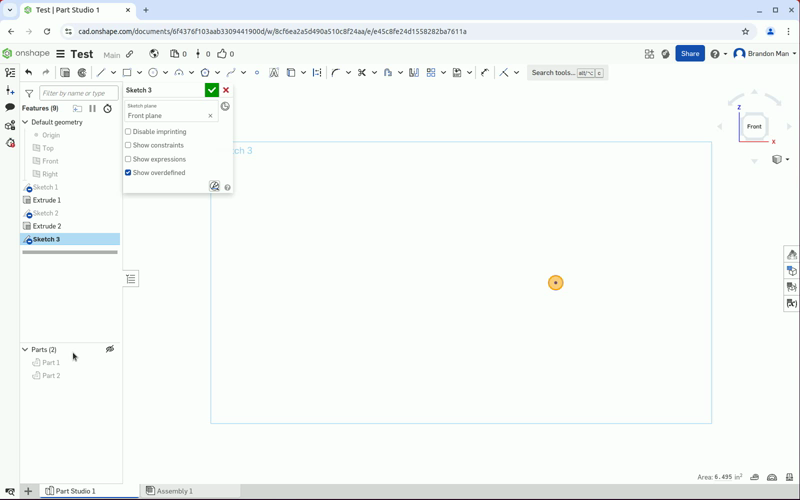
key(shift+e)
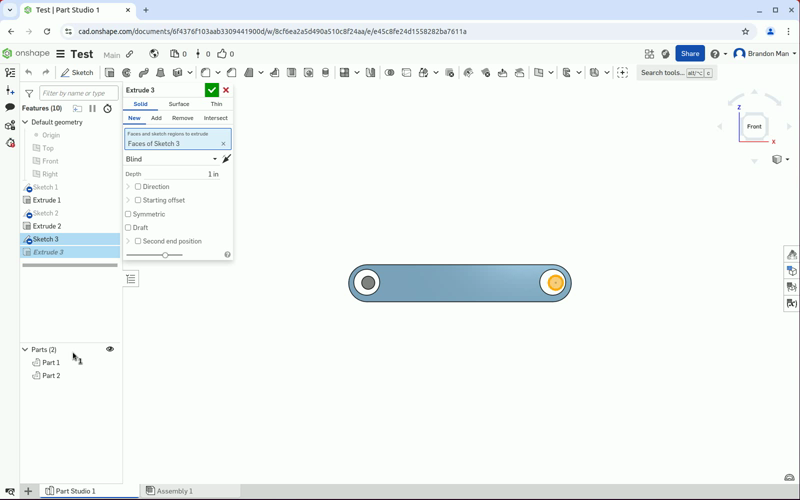
mouse_move(143, 106)
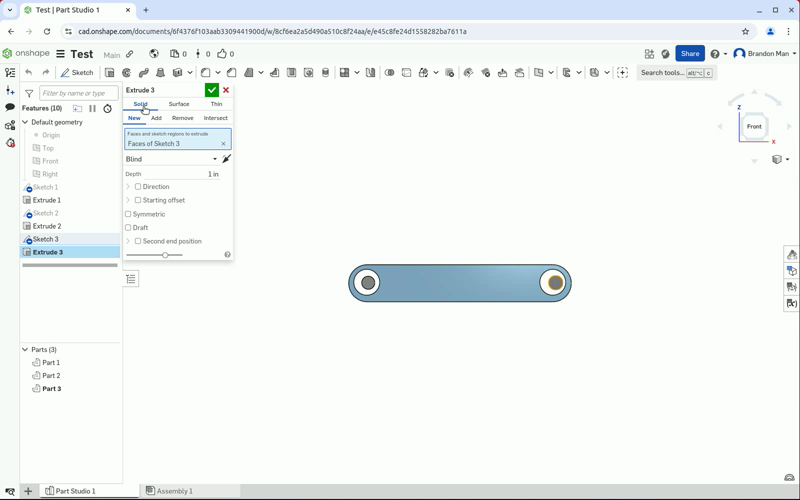
click(143, 106)
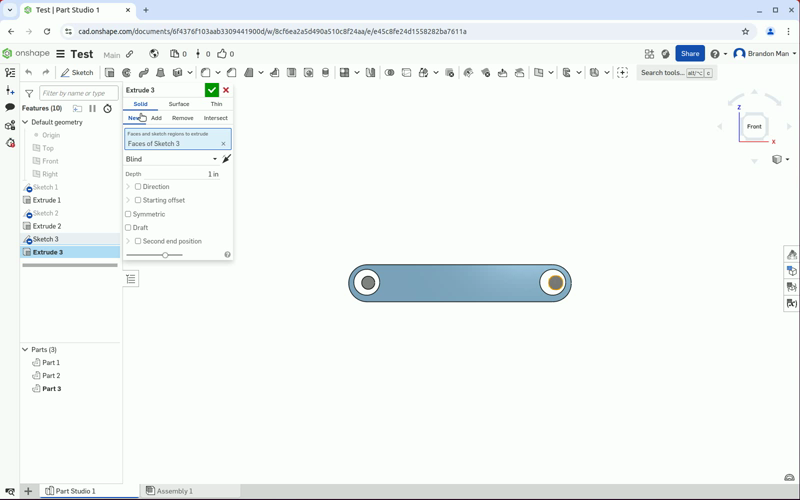
mouse_move(137, 120)
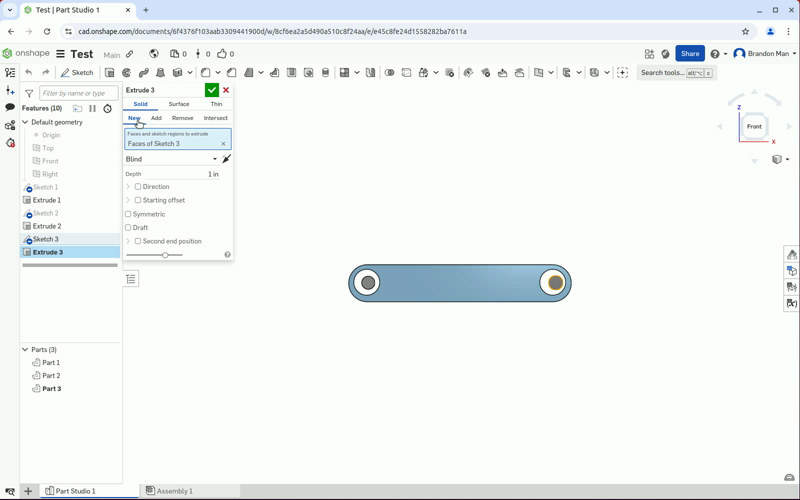
click(137, 120)
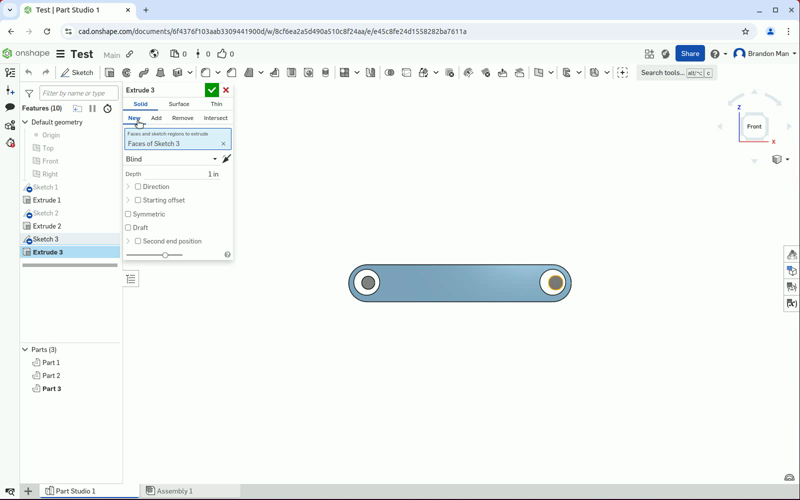
key(tab, 4)
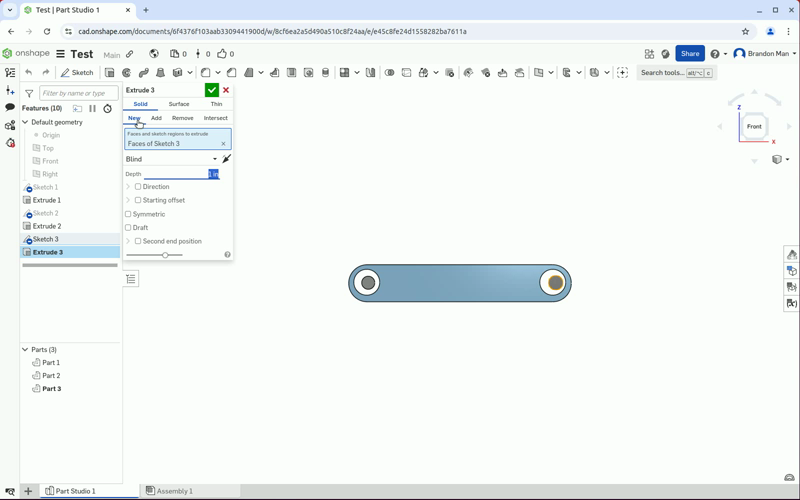
text(3.129)
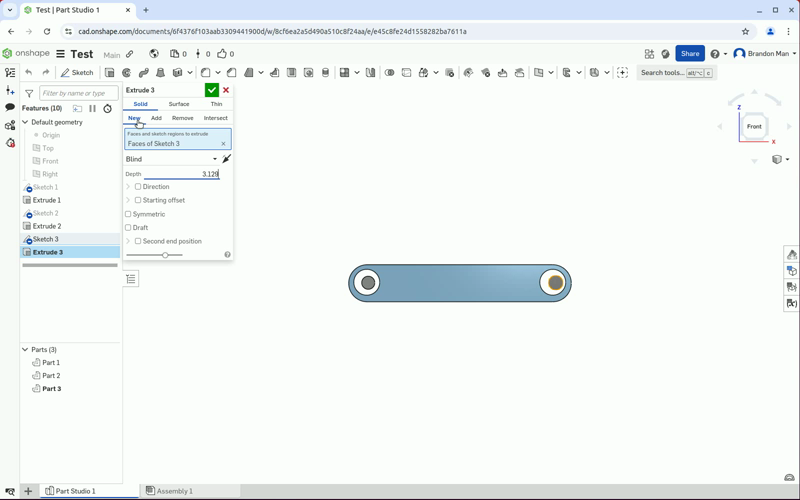
key(enter)
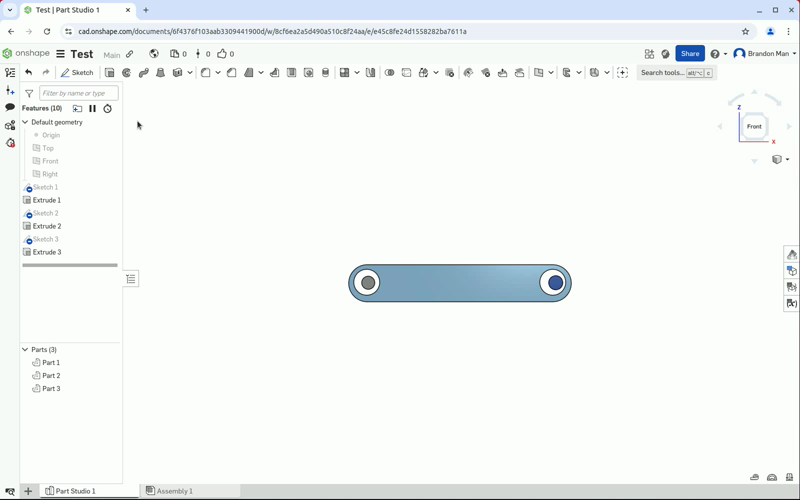
key(shift+h)
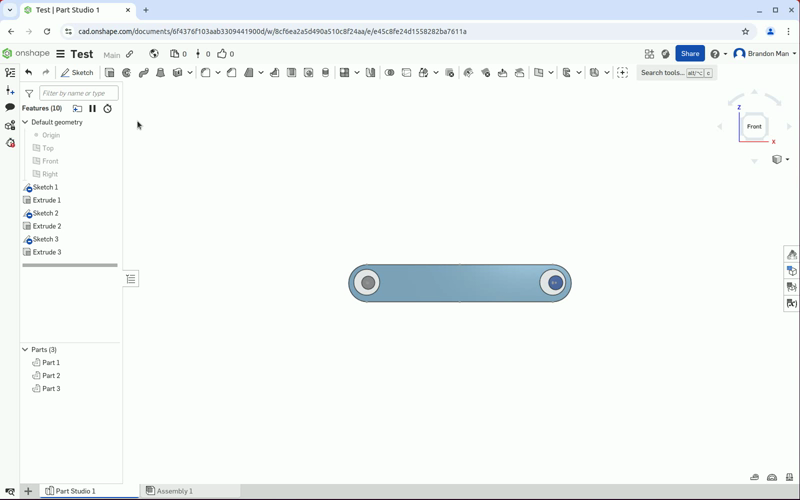
key(shift+h)
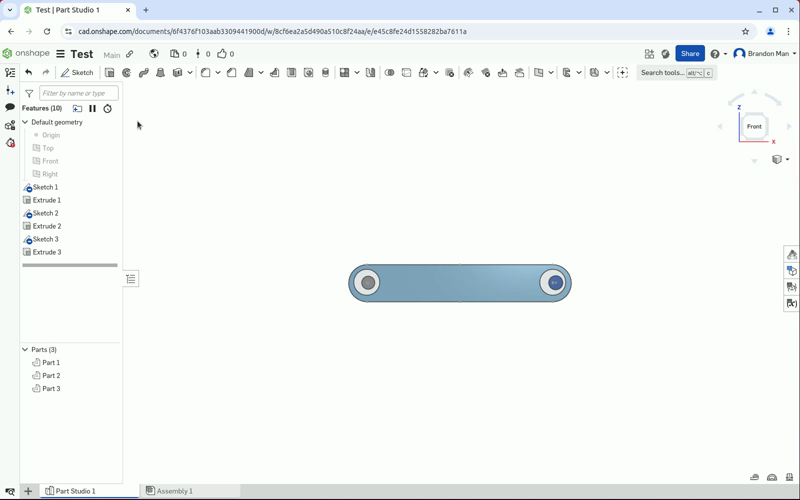
key(shift+7)
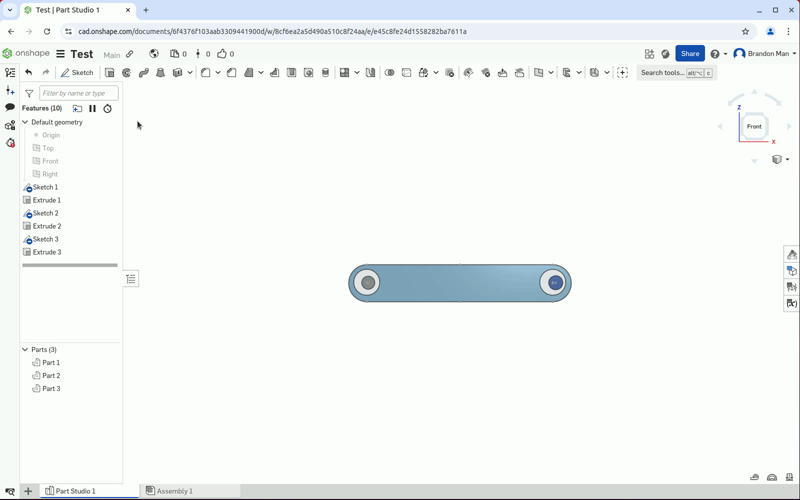
key(left, 2)
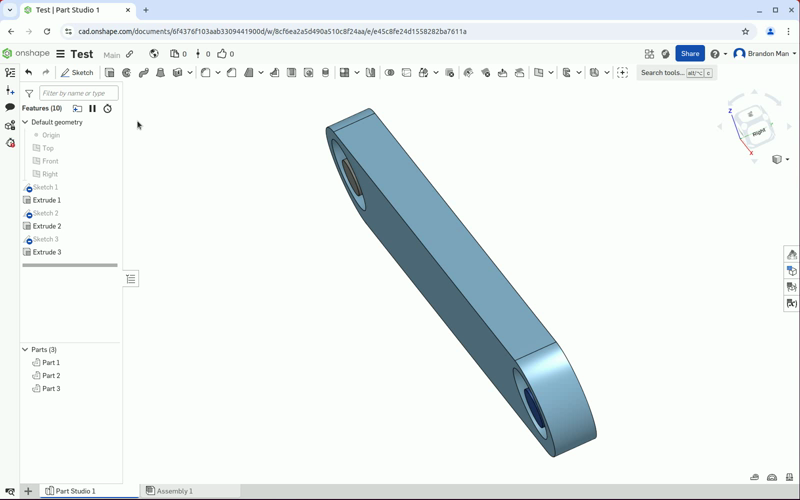
key(down, 2)
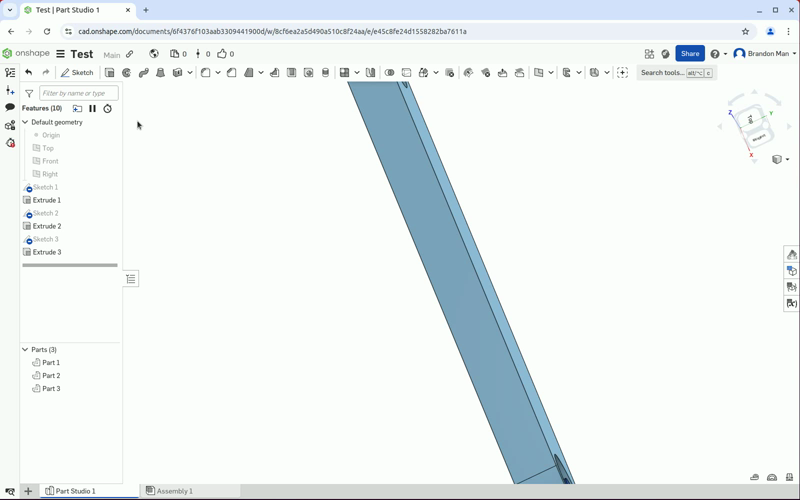
key(up, 2)
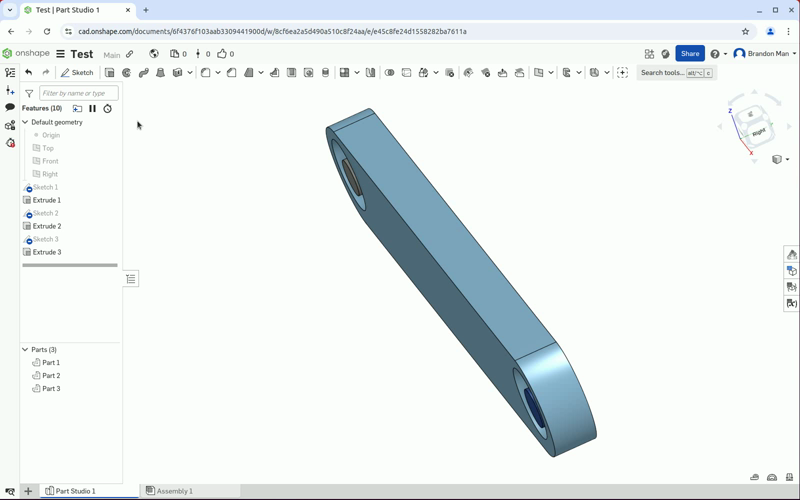
key(right, 2)
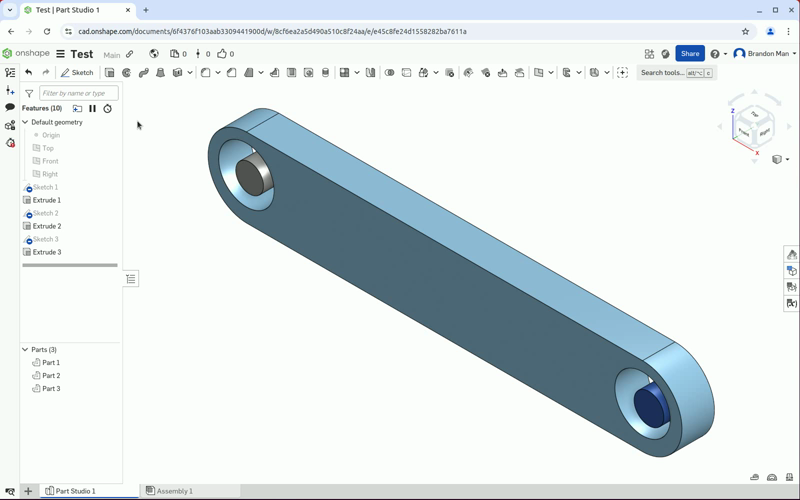
mouse_move(73, 189)
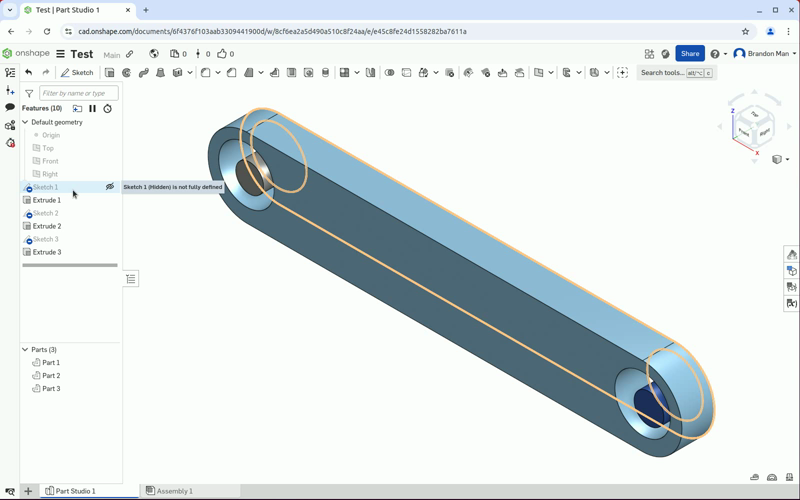
click(73, 189)